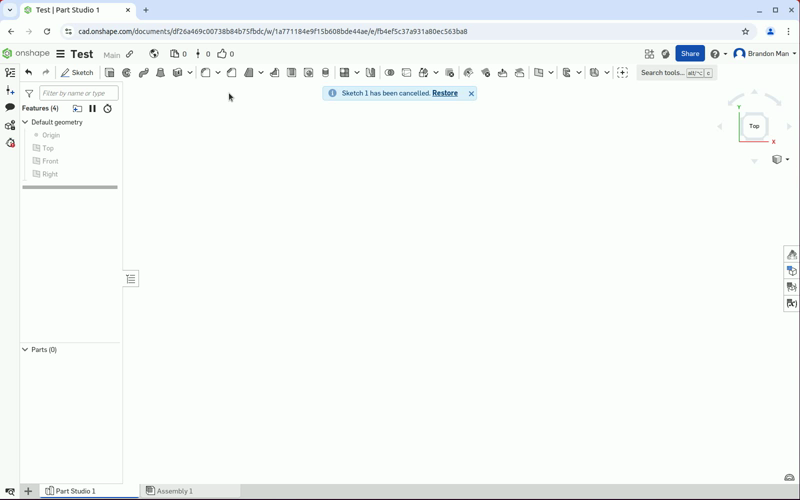
key(shift+h)
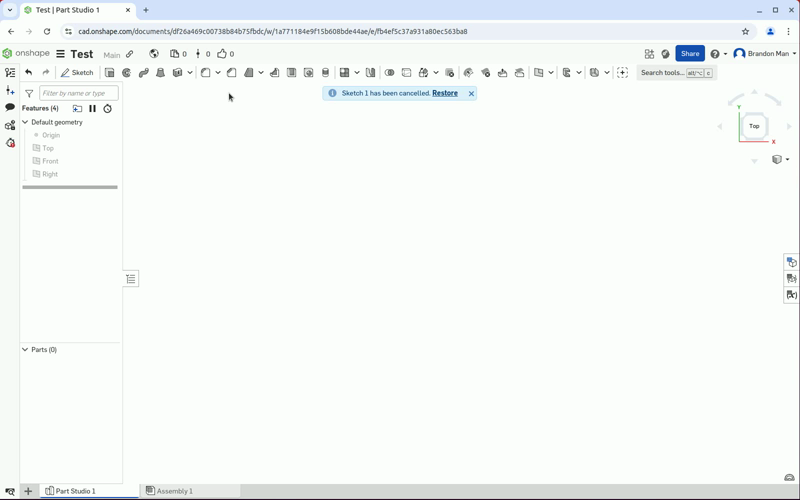
key(shift+s)
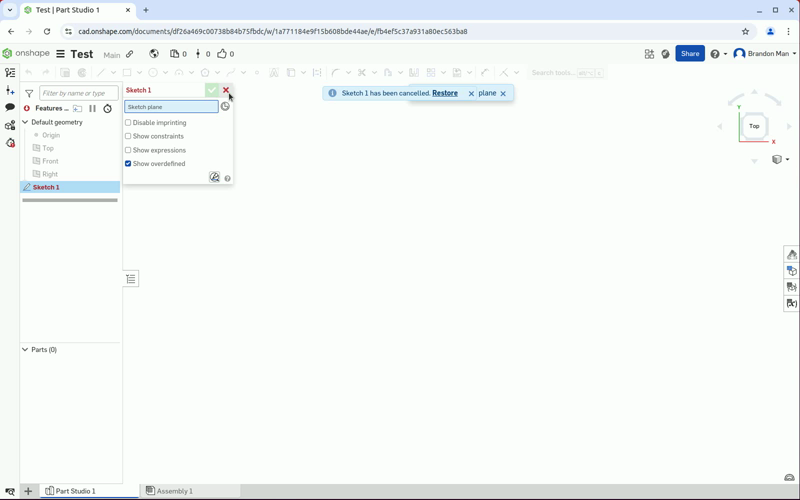
mouse_move(73, 150)
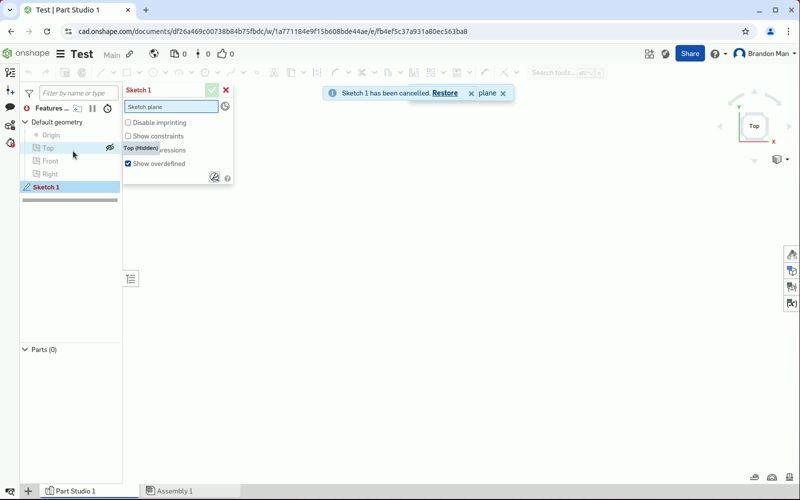
click(73, 150)
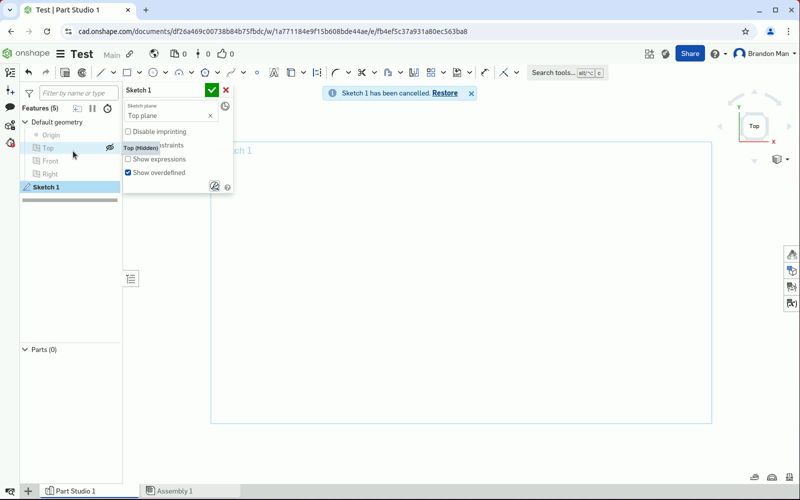
mouse_move(73, 352)
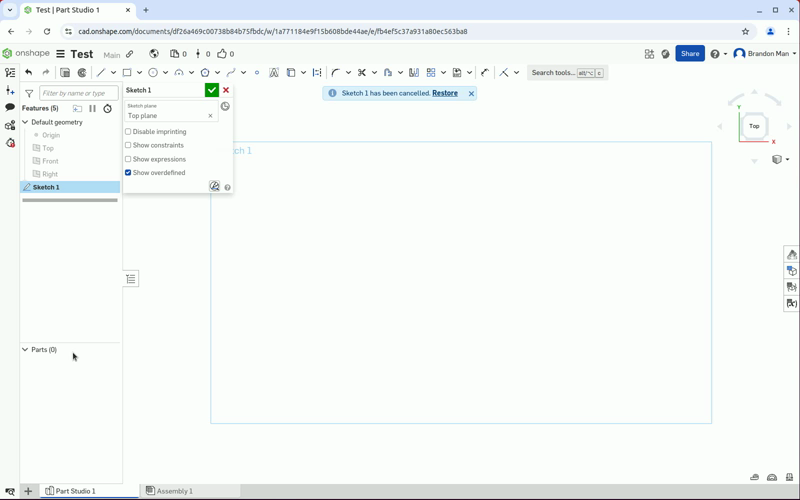
key(y)
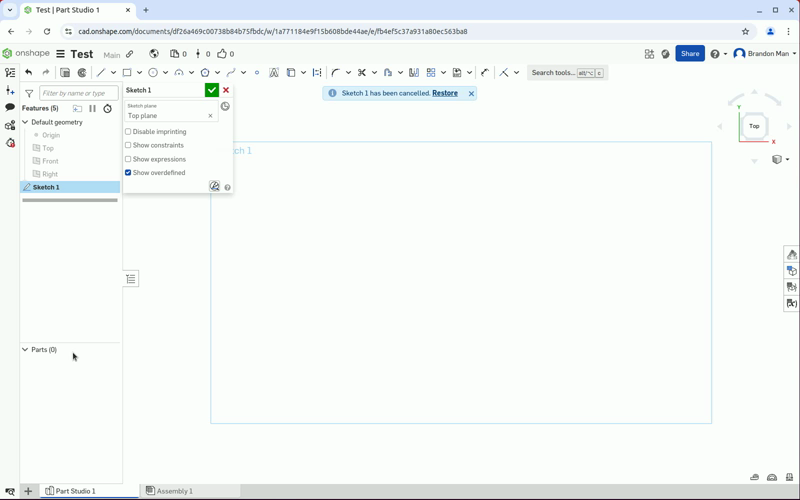
key(l)
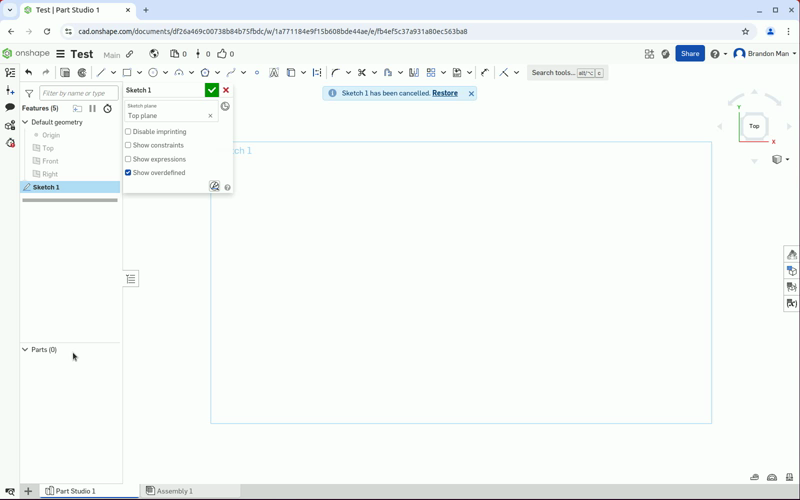
key_down(shift)
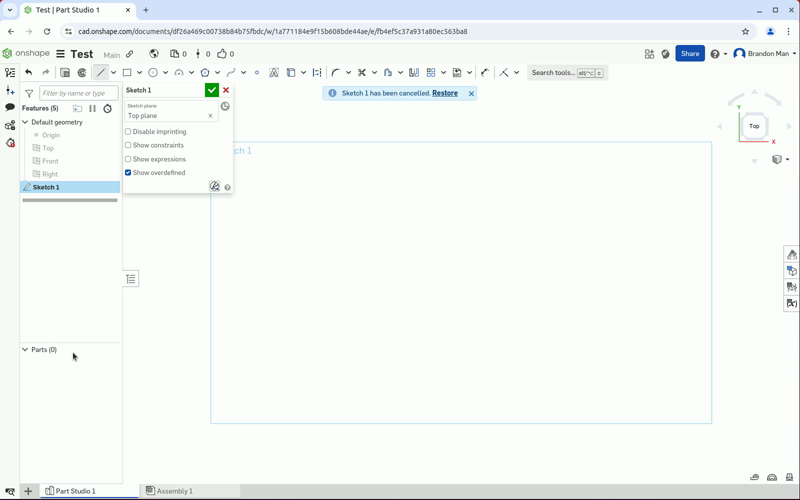
mouse_move(348, 373)
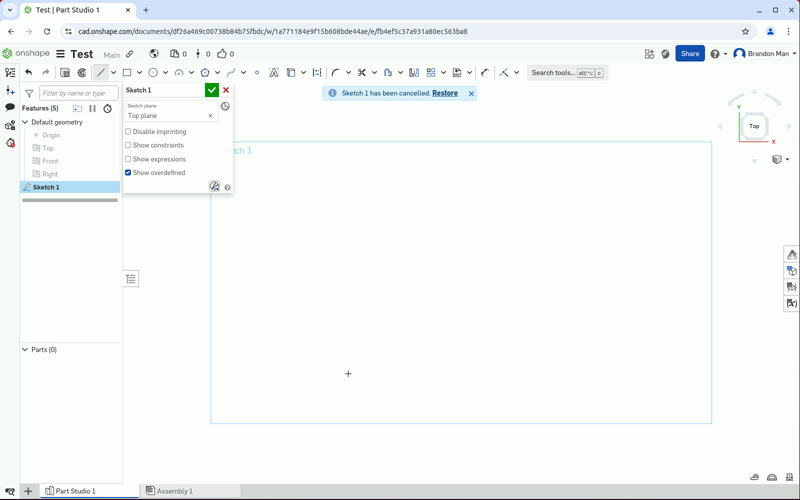
click(348, 373)
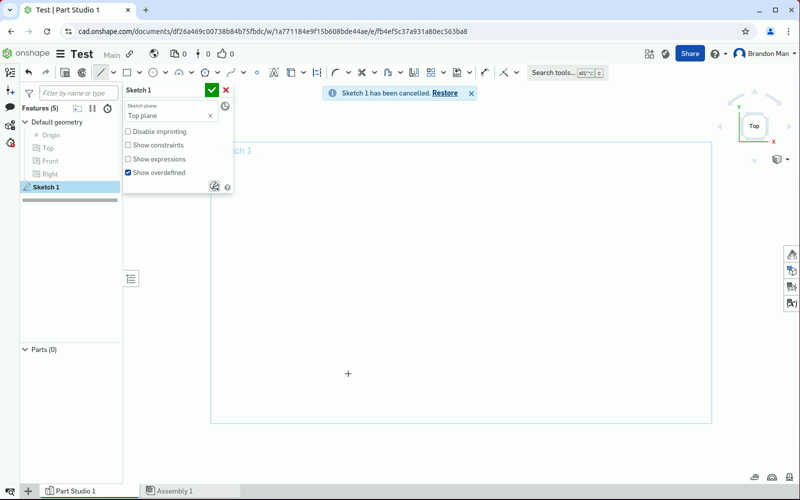
key_up(shift)
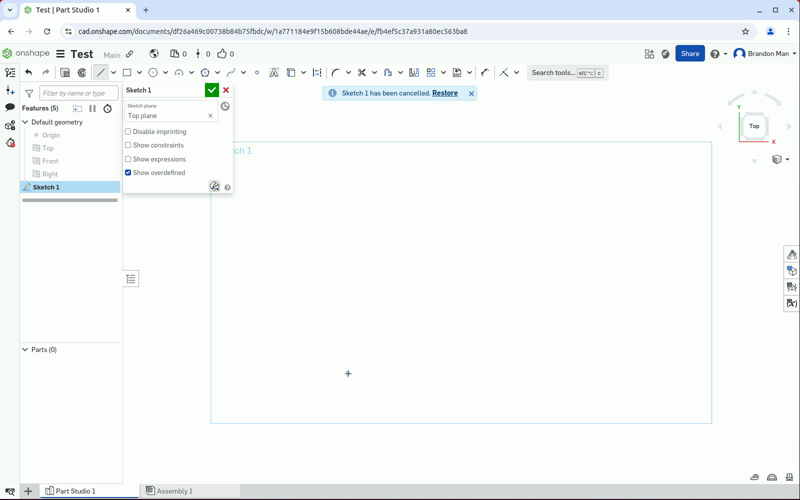
key_down(shift)
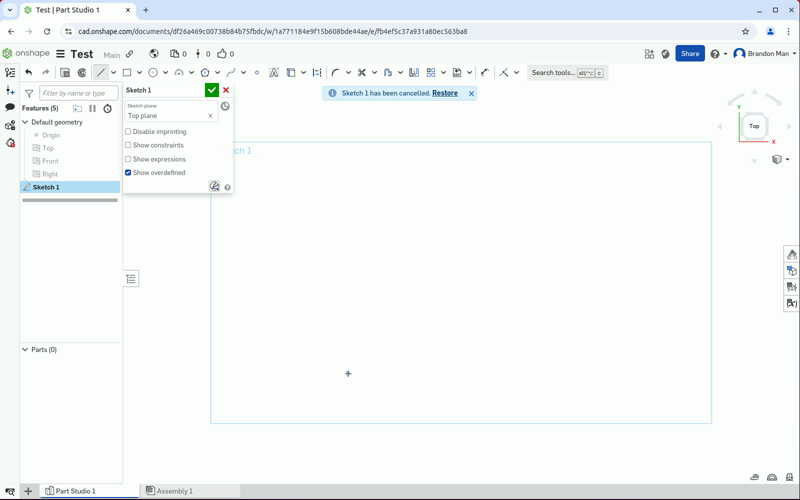
mouse_move(378, 373)
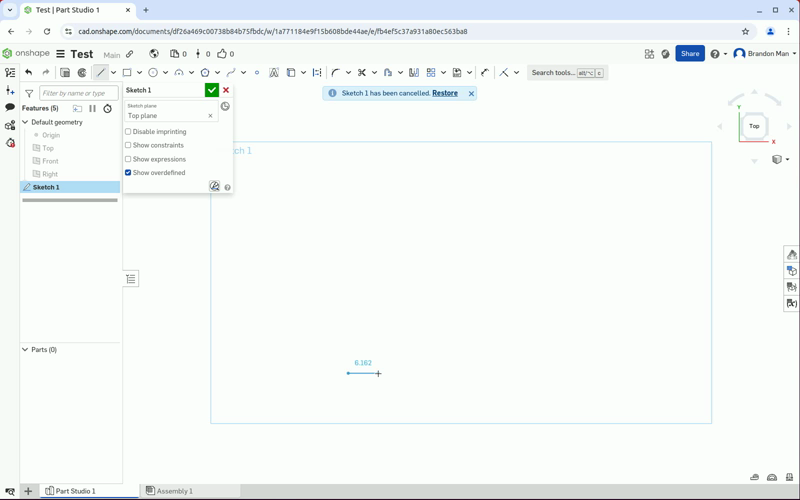
mouse_move(363, 373)
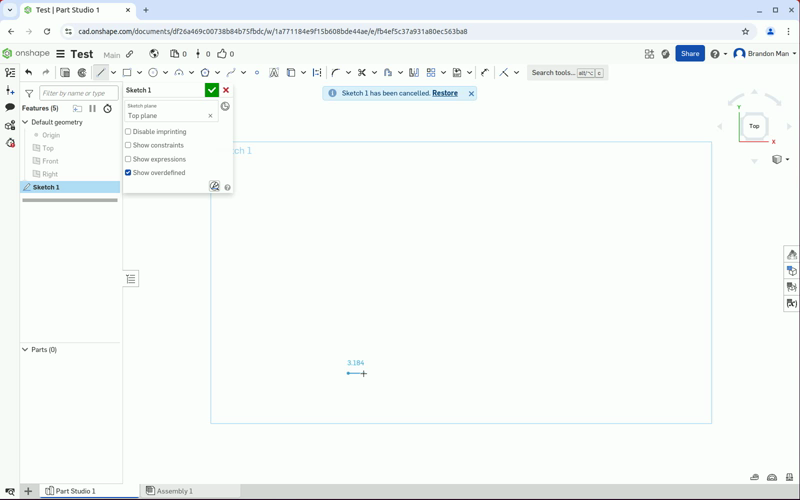
click(363, 373)
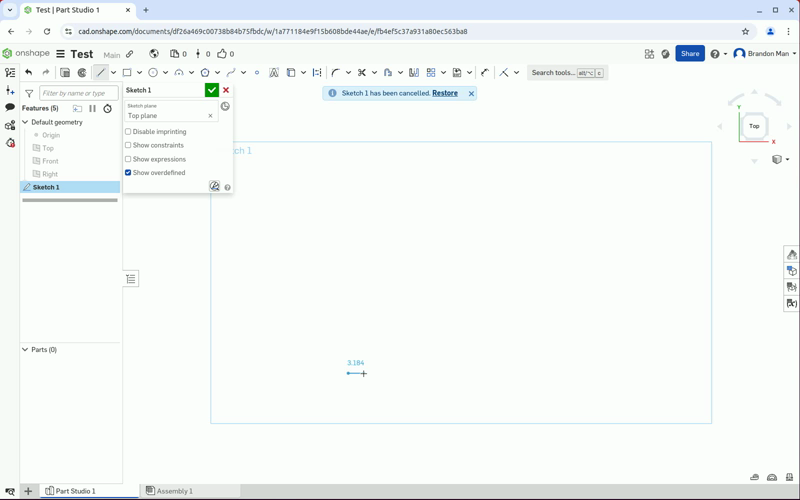
key_up(shift)
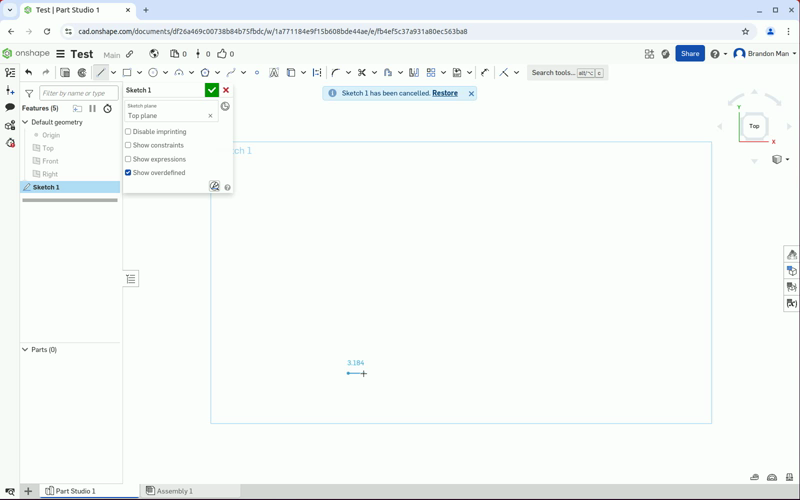
key_down(shift)
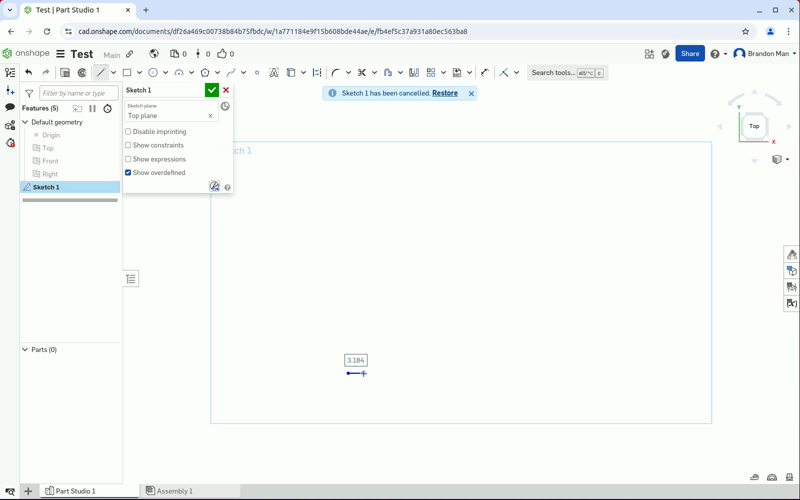
mouse_move(393, 373)
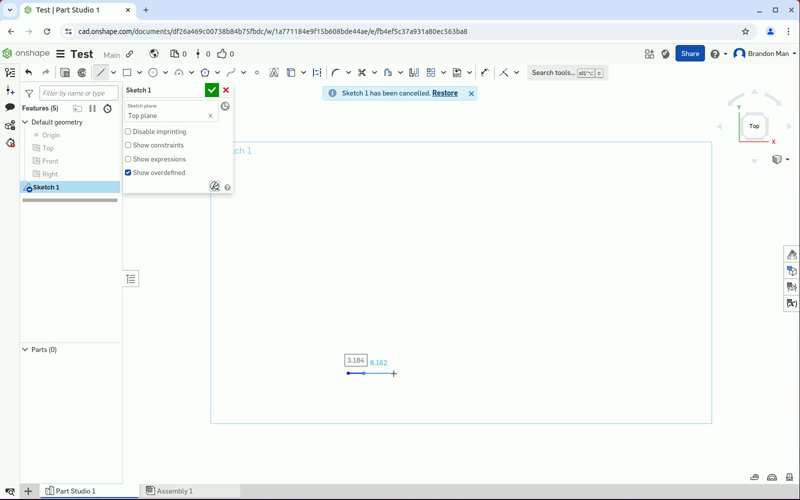
mouse_move(363, 347)
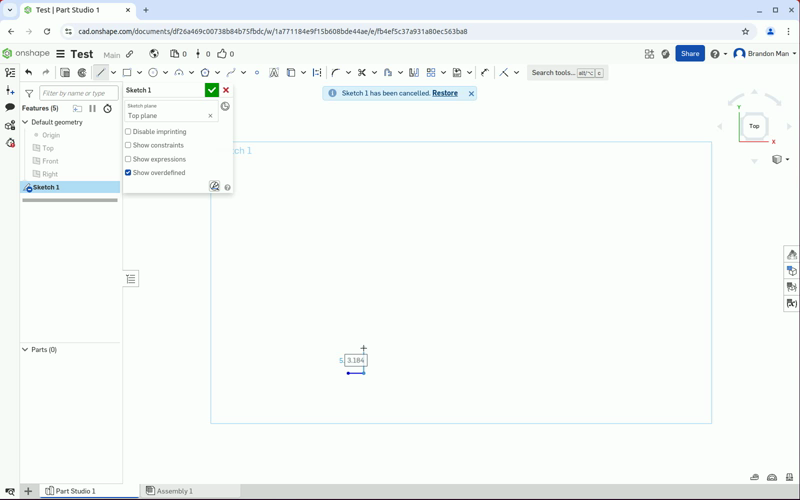
click(363, 347)
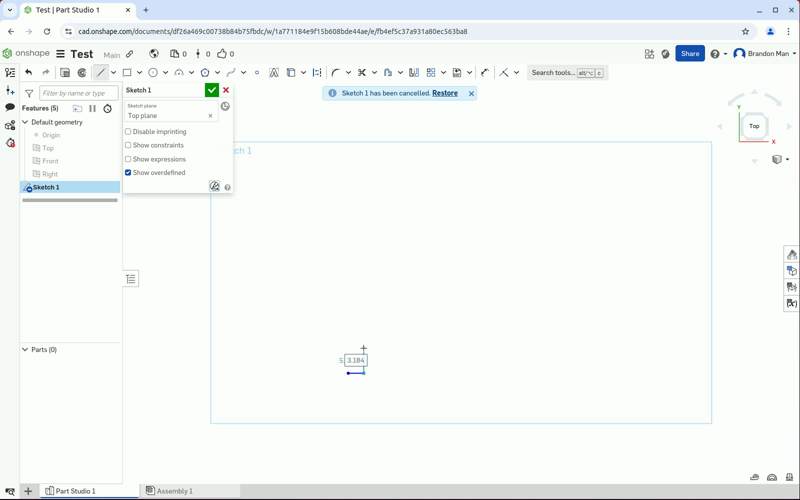
key_up(shift)
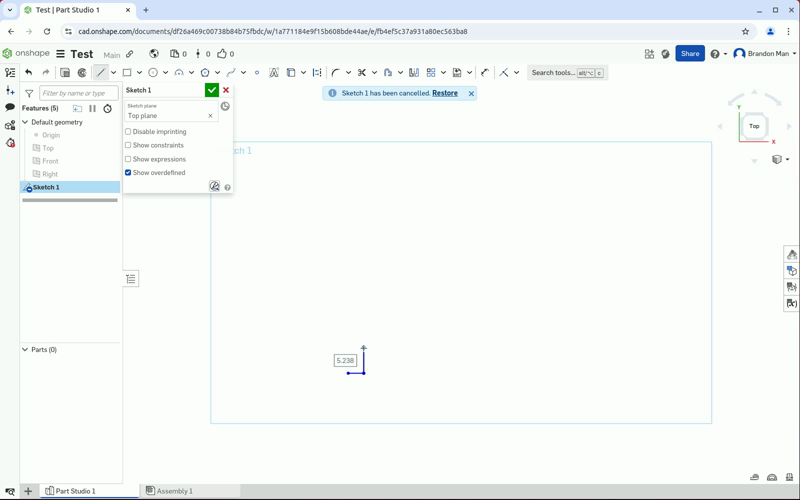
key_down(shift)
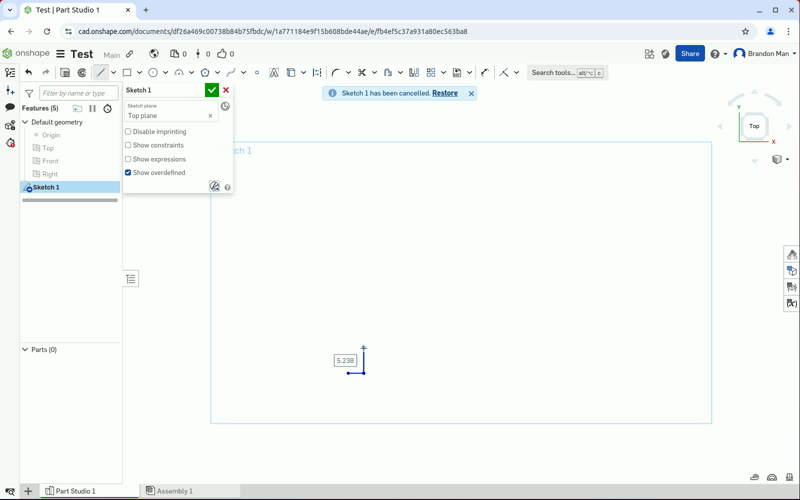
mouse_move(393, 347)
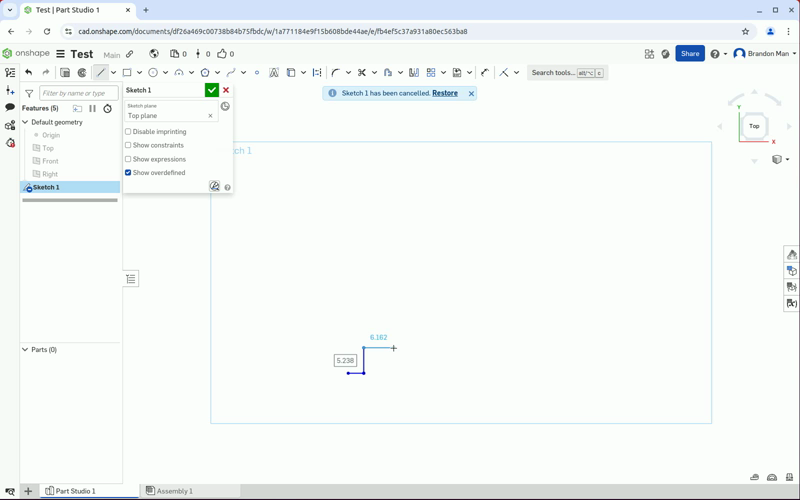
mouse_move(348, 347)
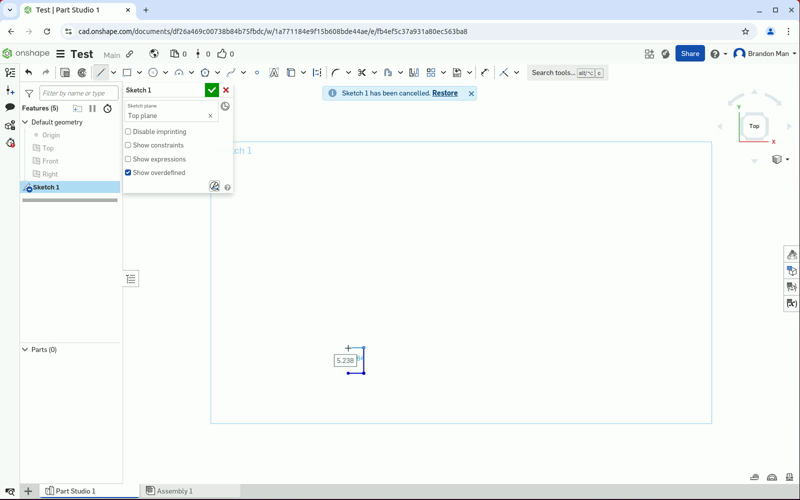
click(348, 347)
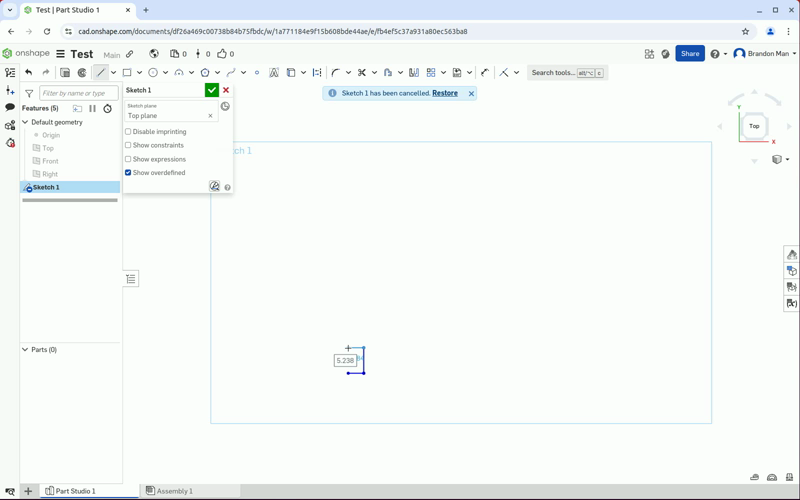
key_up(shift)
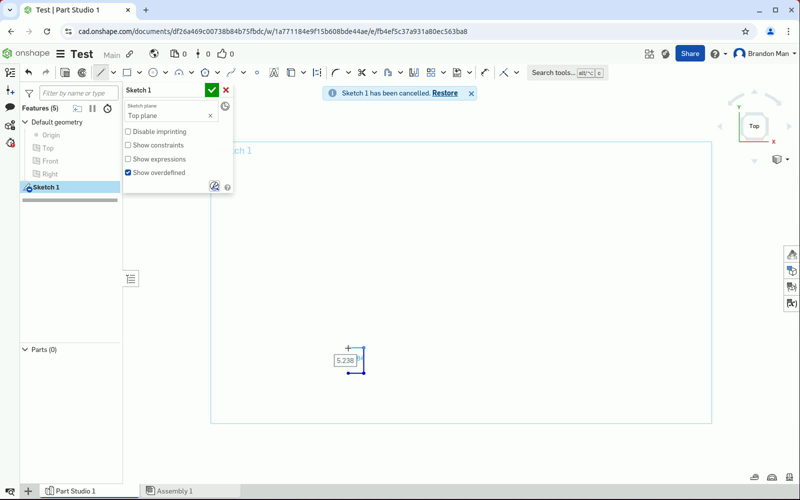
mouse_move(378, 347)
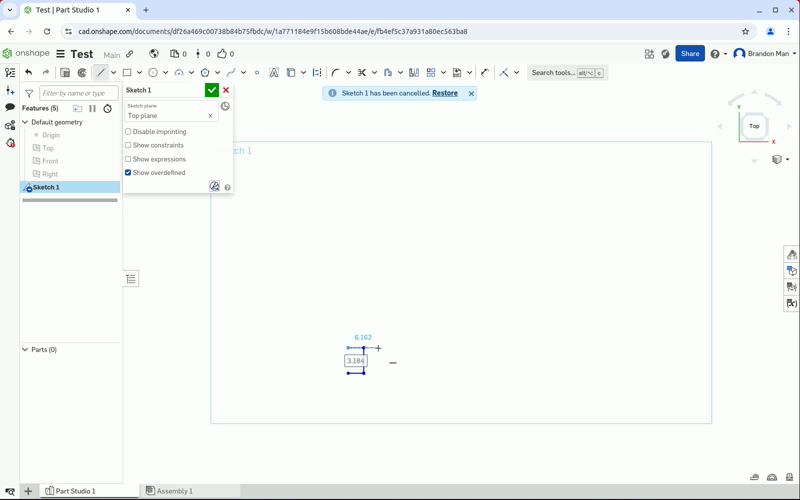
key_down(shift)
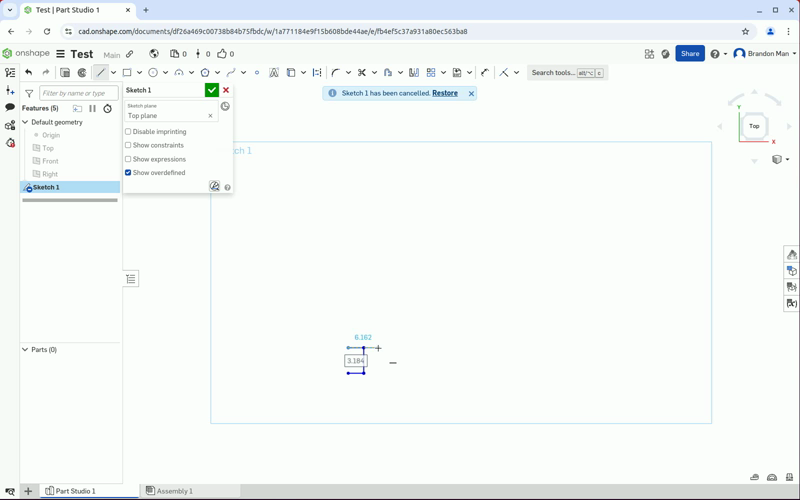
mouse_move(348, 373)
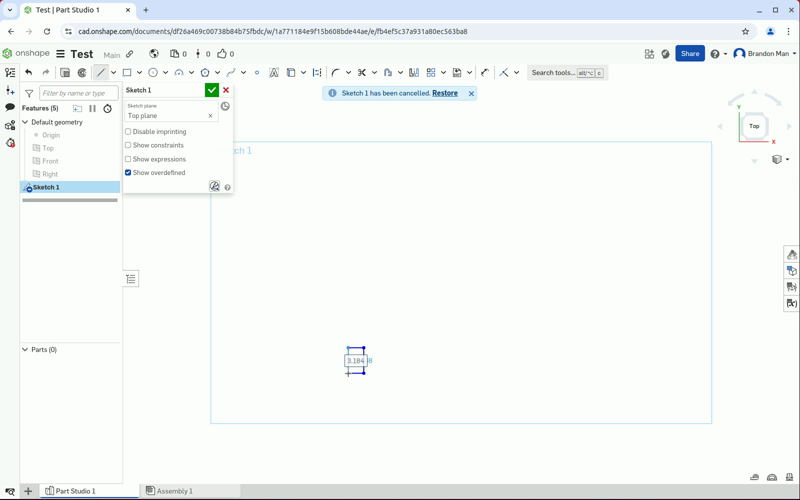
key_up(shift)
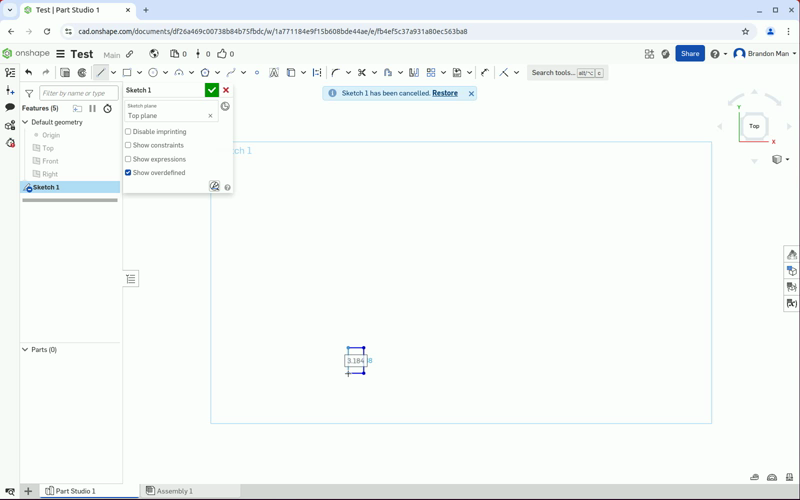
click(348, 373)
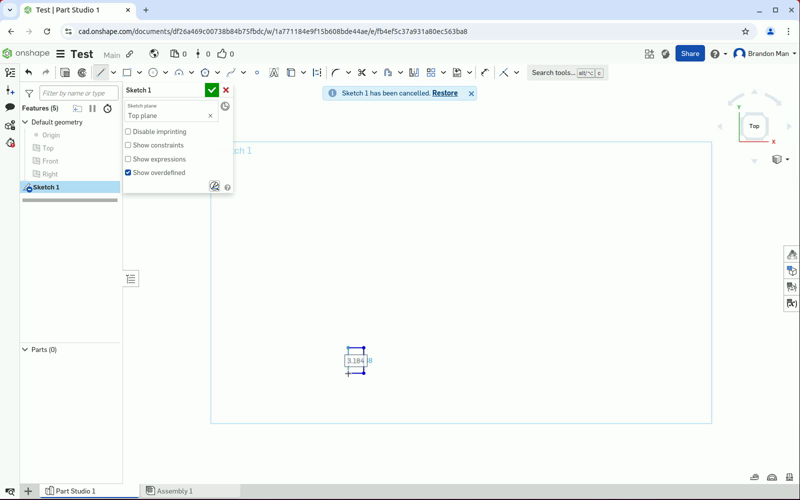
key(esc)
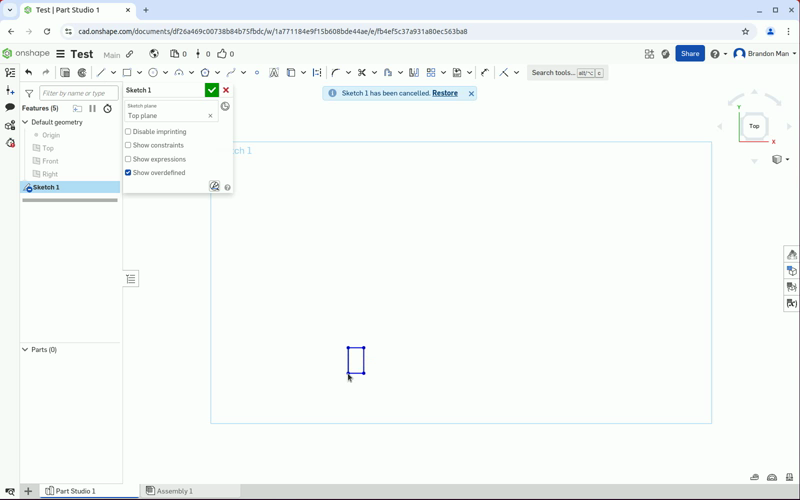
mouse_move(358, 367)
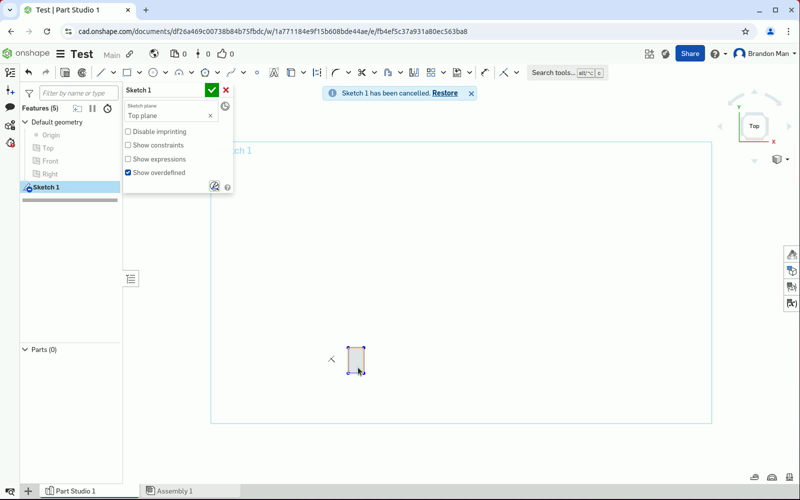
scroll(6)
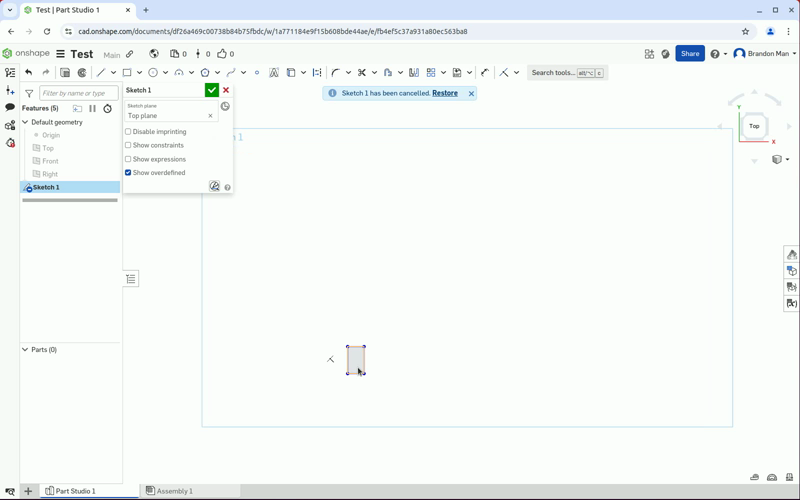
scroll(6)
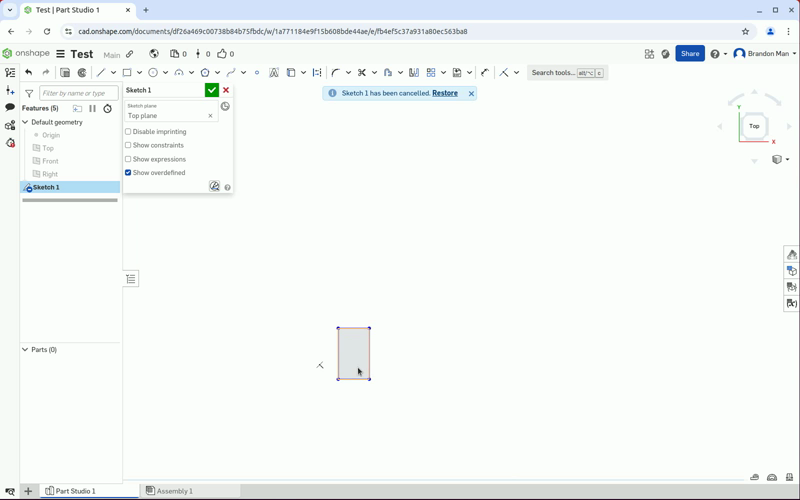
scroll(6)
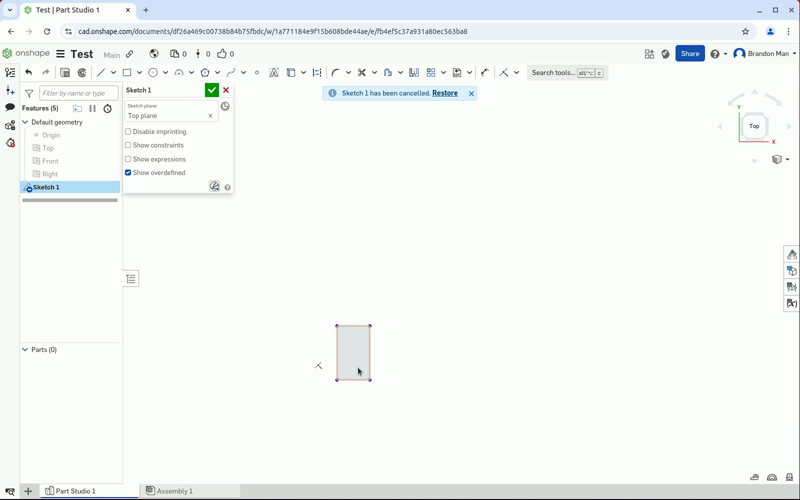
scroll(6)
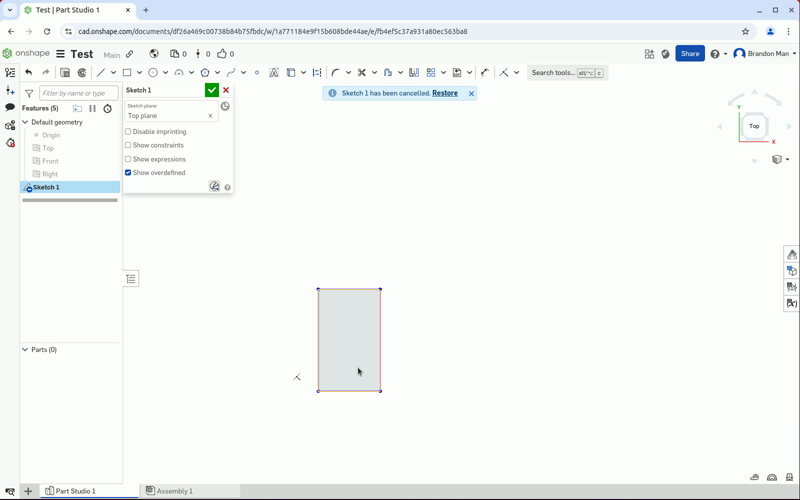
scroll(6)
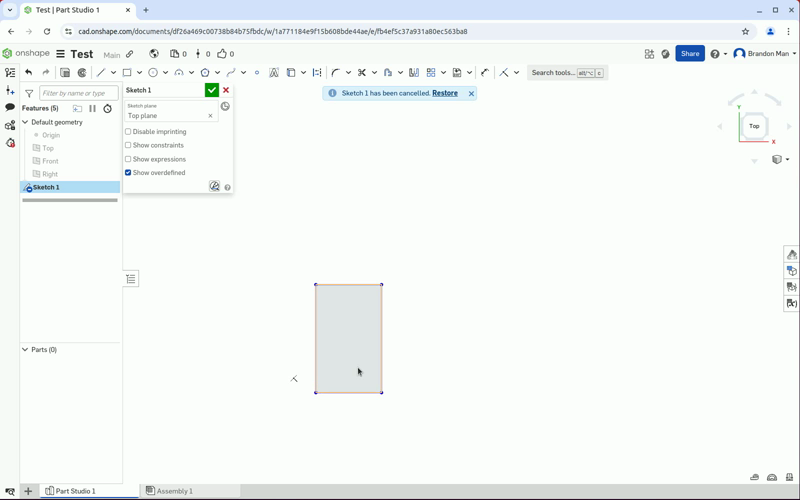
scroll(6)
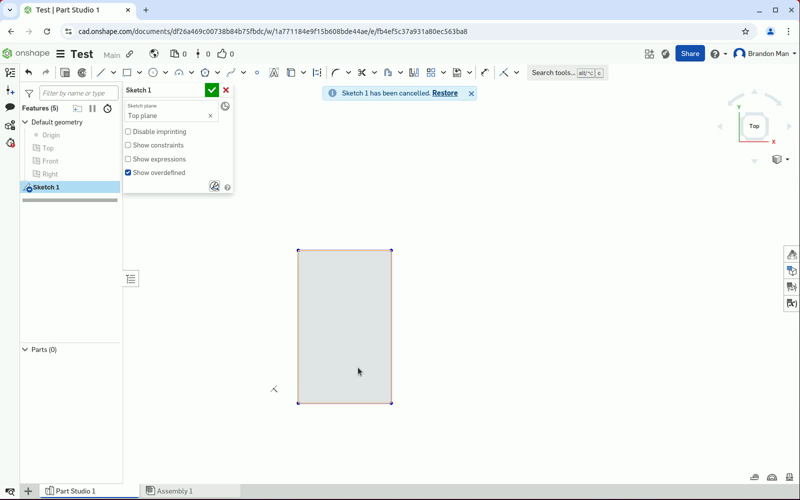
scroll(6)
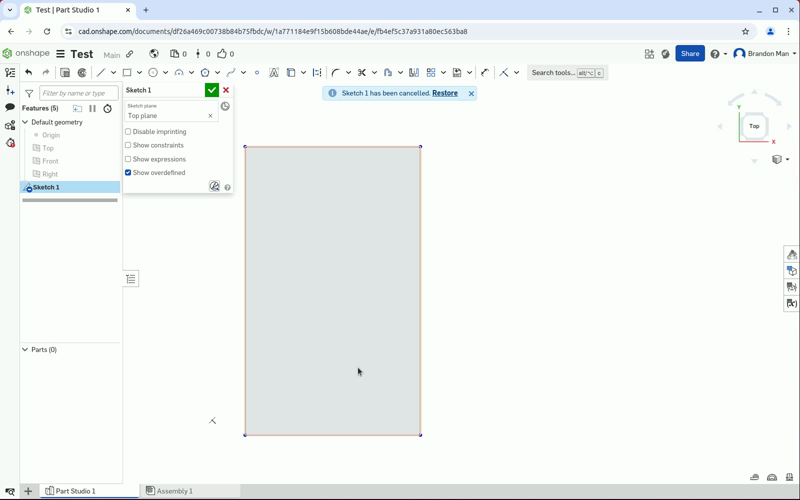
click(358, 367)
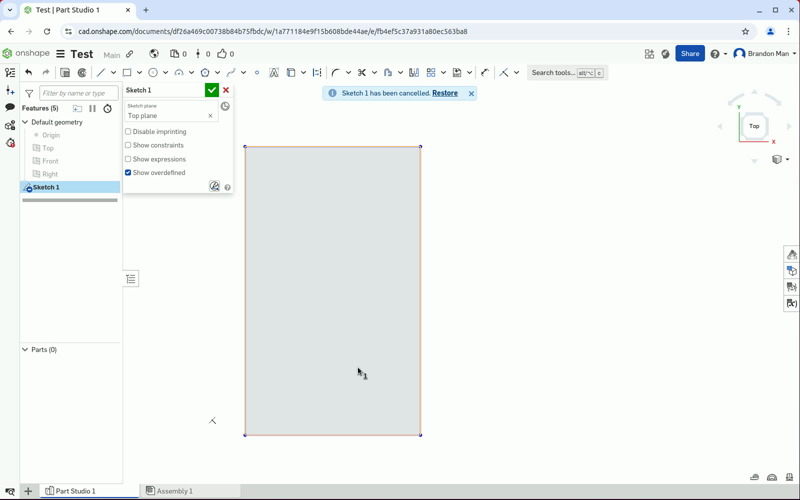
scroll(-6)
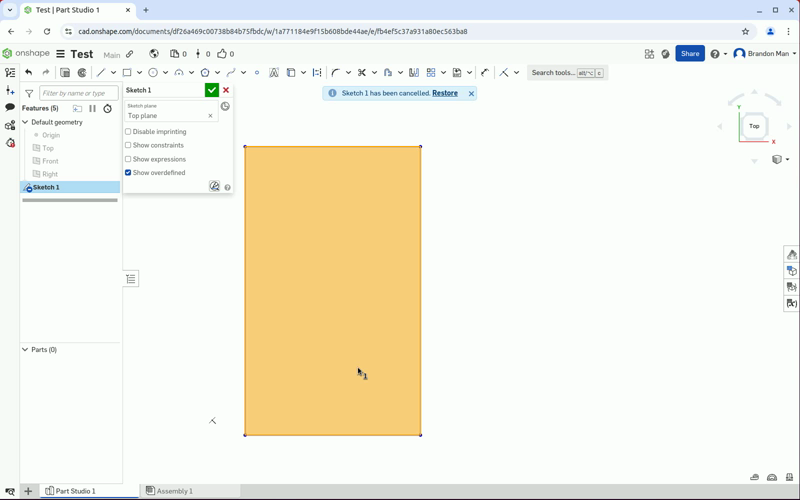
scroll(-6)
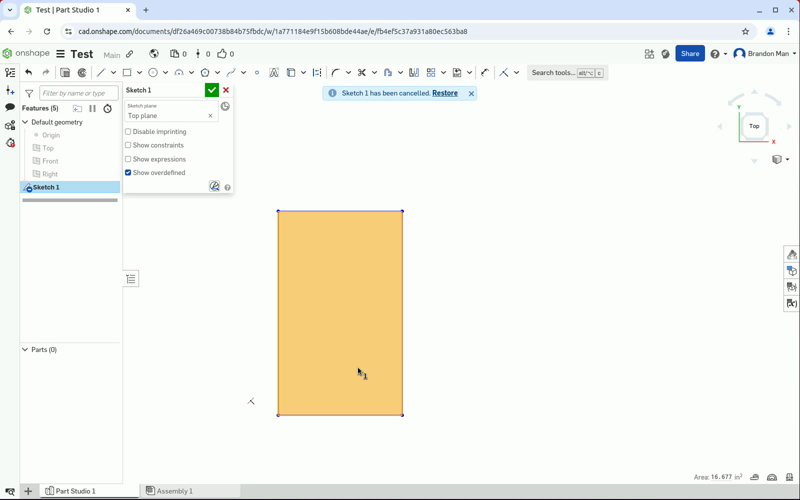
scroll(-6)
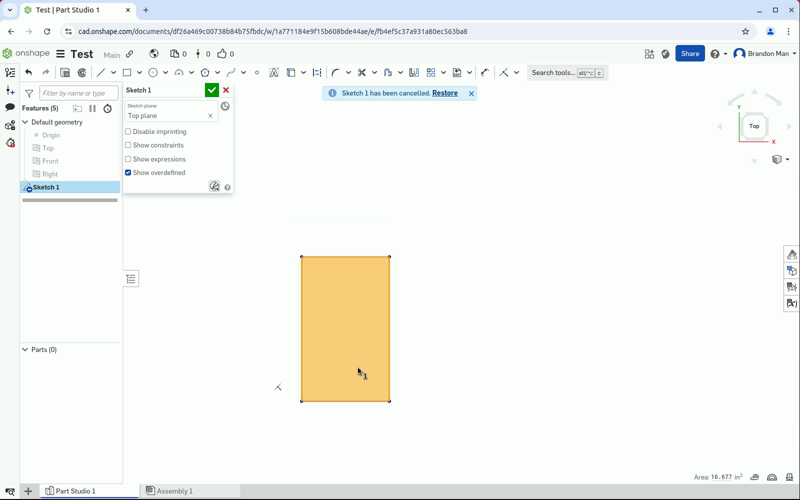
scroll(-6)
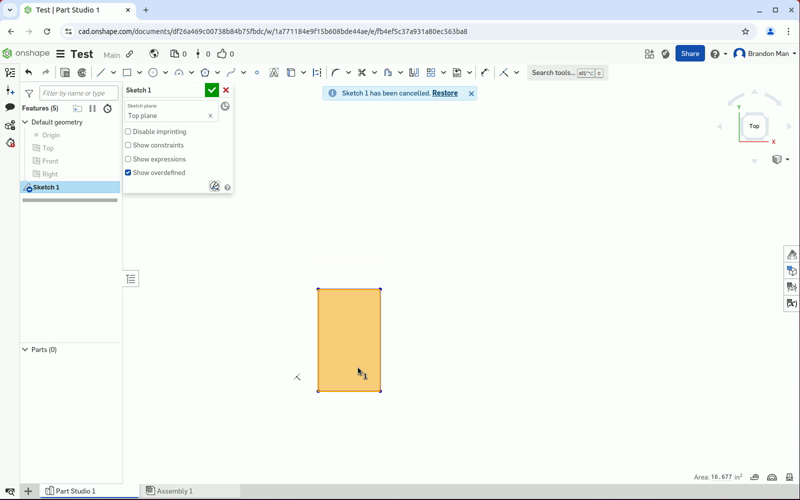
scroll(-6)
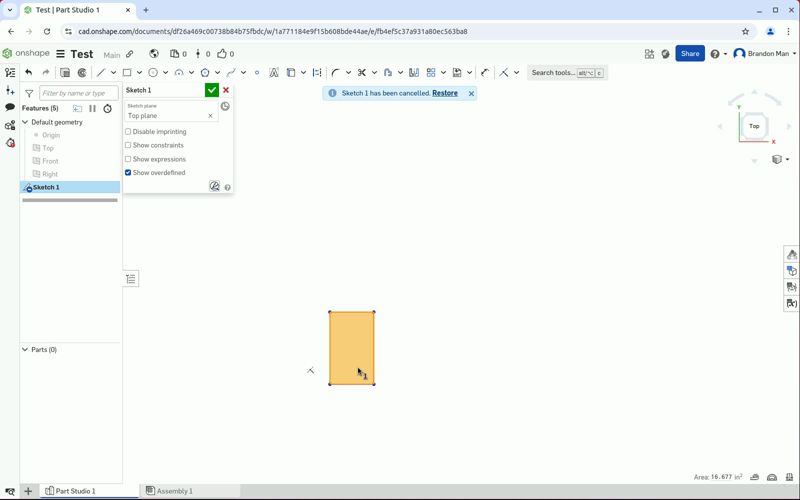
scroll(-6)
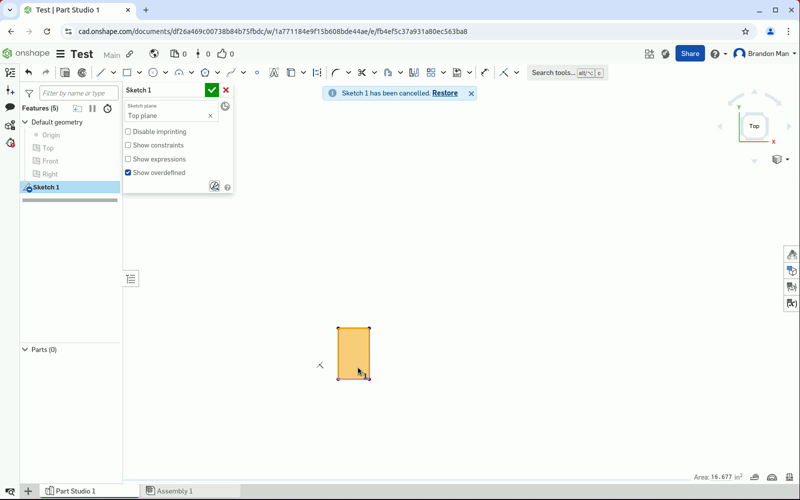
scroll(-6)
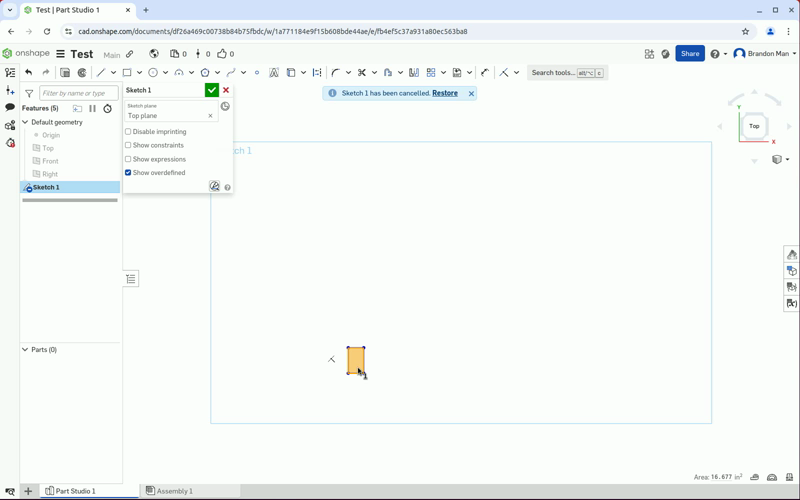
mouse_move(73, 352)
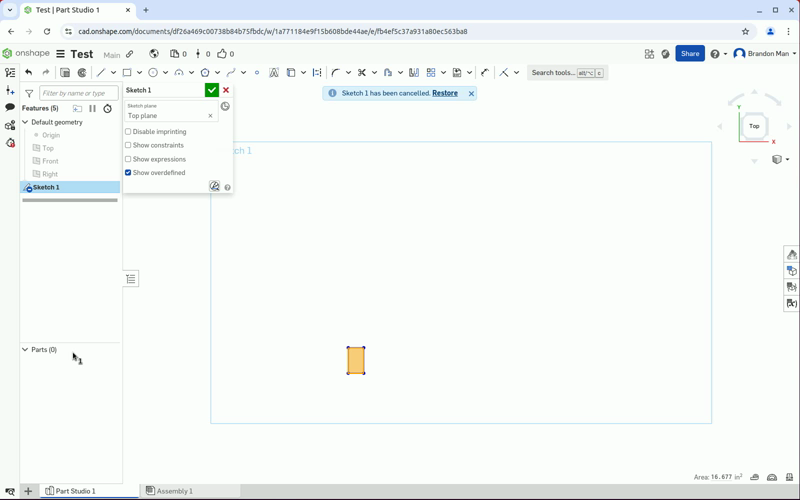
key(shift+y)
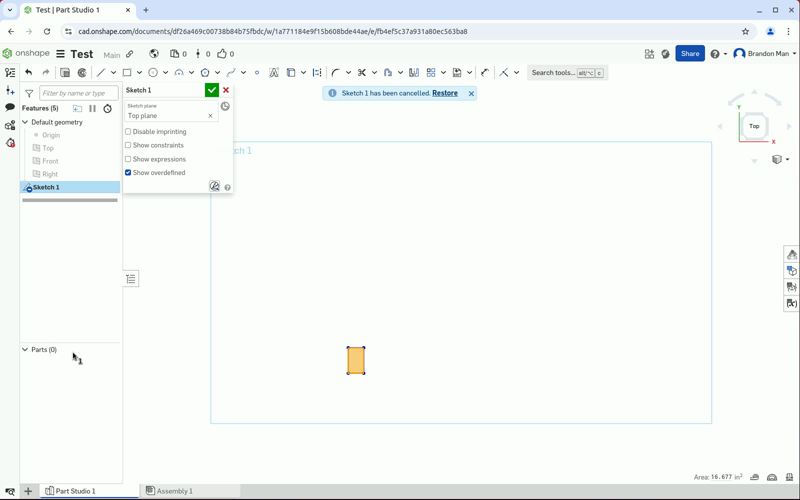
key(shift+e)
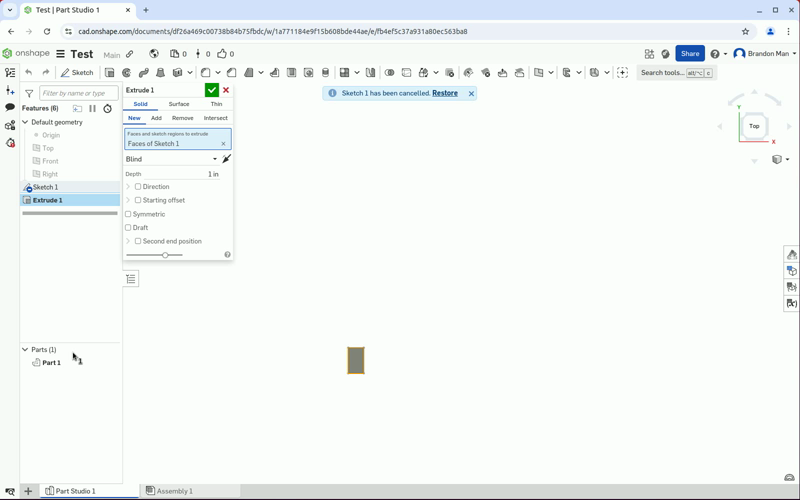
mouse_move(143, 106)
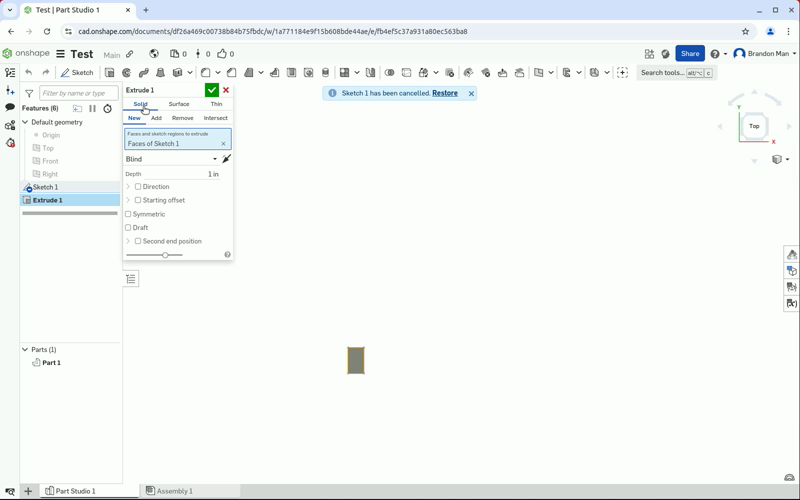
click(143, 106)
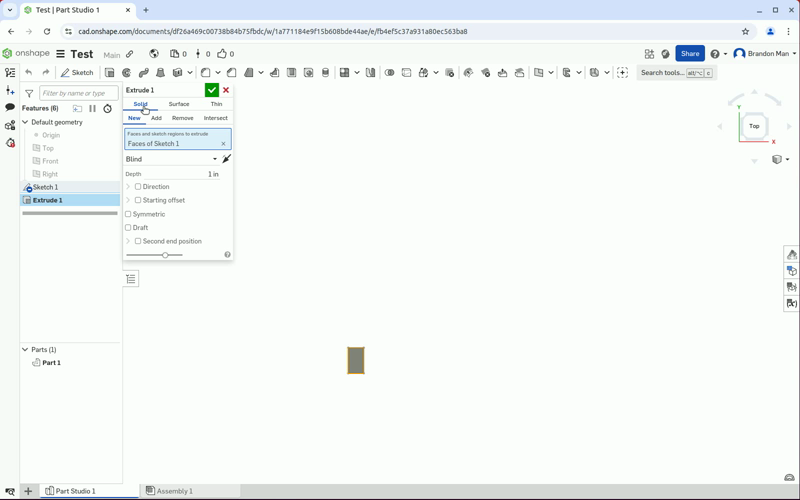
mouse_move(137, 120)
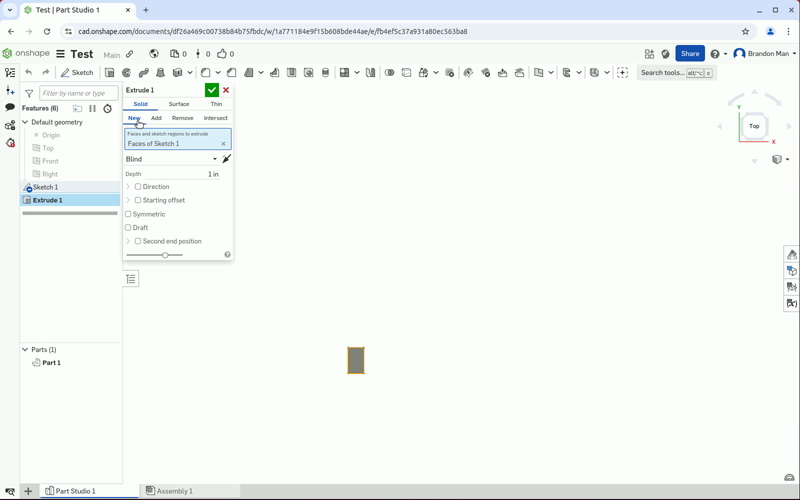
click(137, 120)
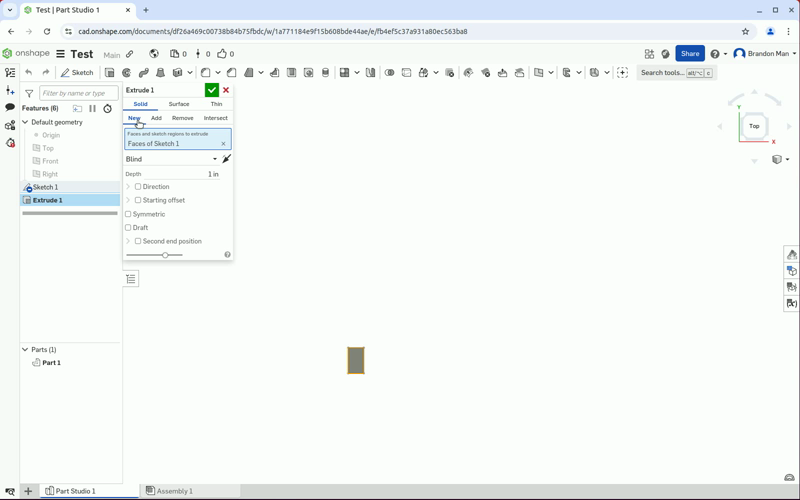
key(tab, 4)
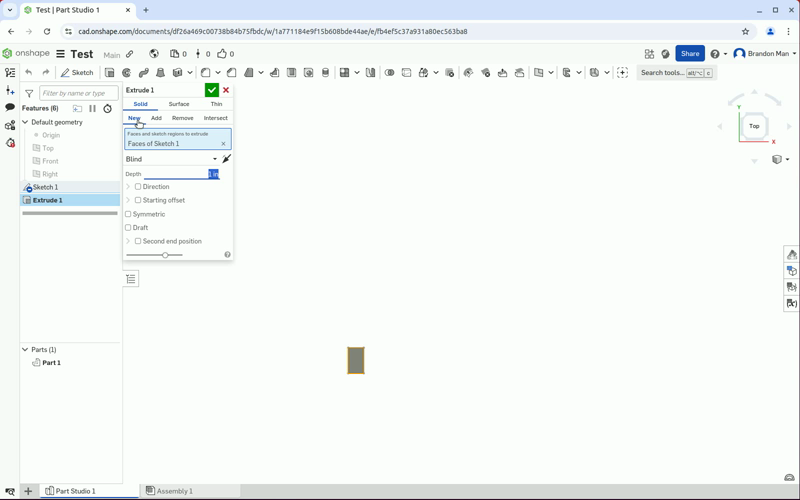
text(3.129)
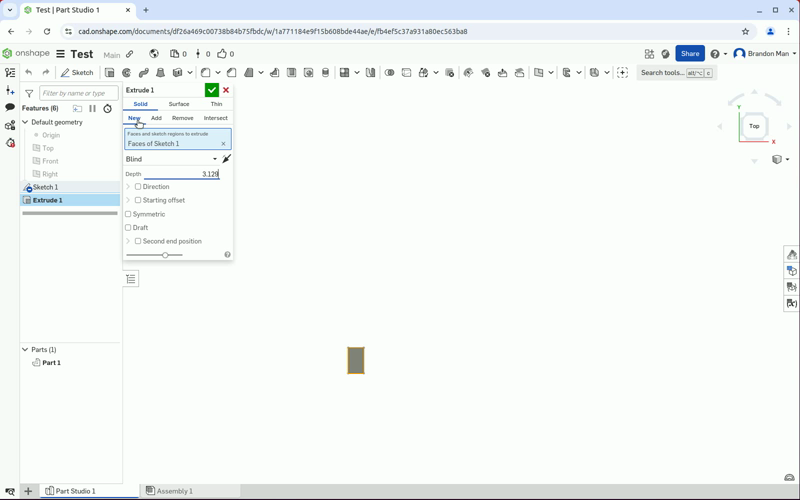
key(enter)
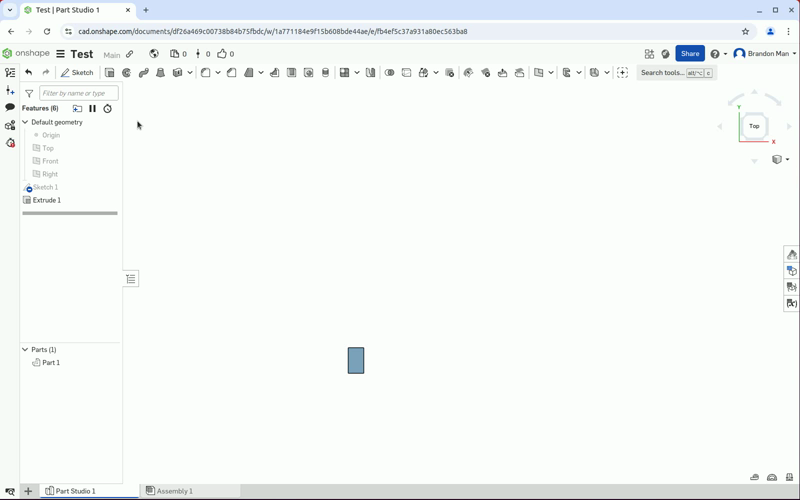
key(shift+h)
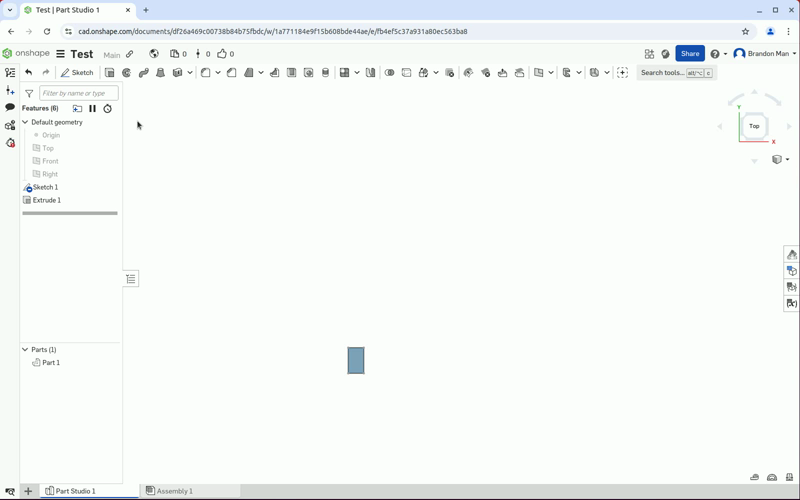
key(shift+h)
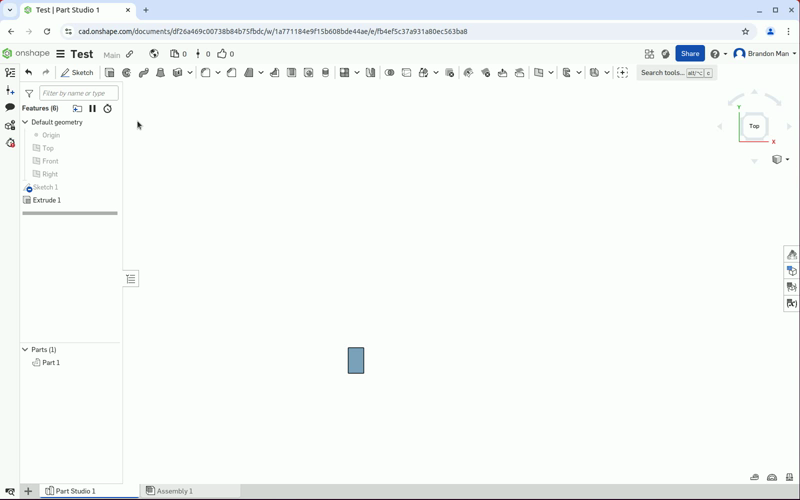
mouse_move(73, 189)
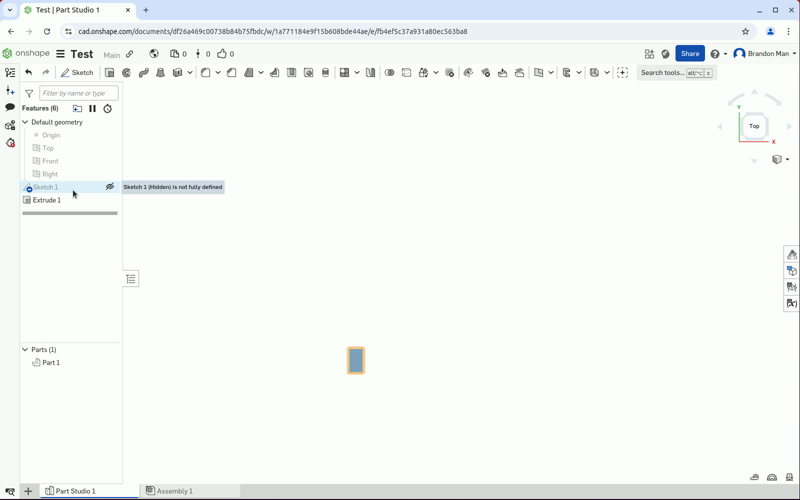
click(73, 189)
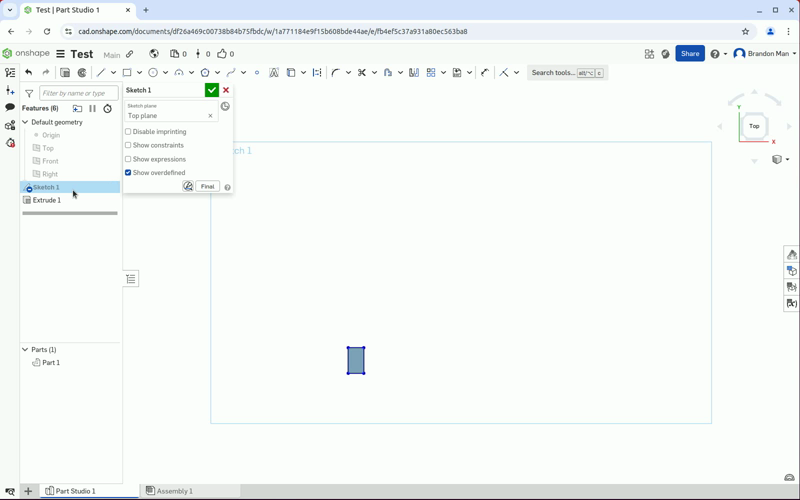
mouse_move(229, 92)
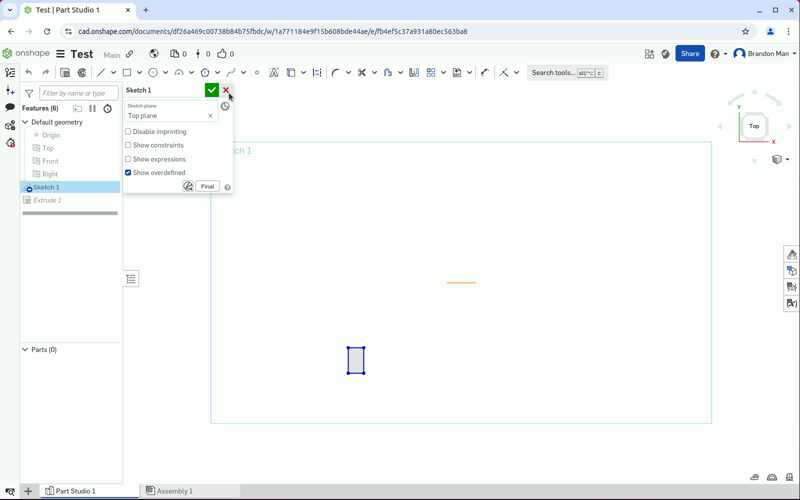
click(229, 92)
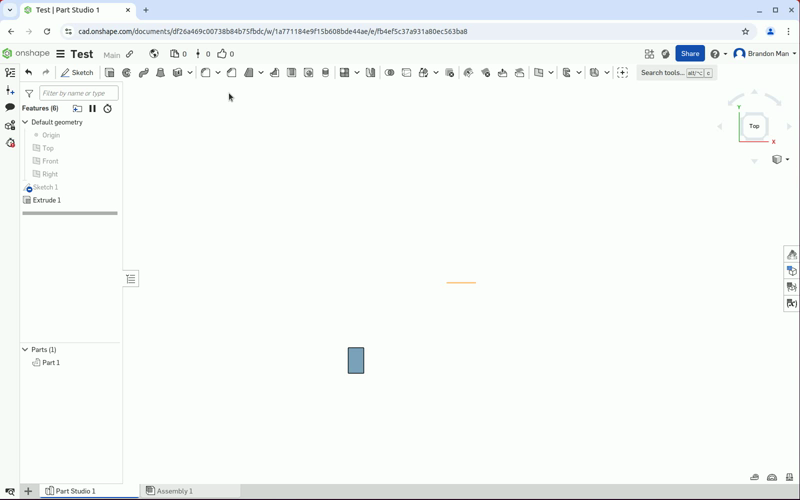
mouse_move(541, 75)
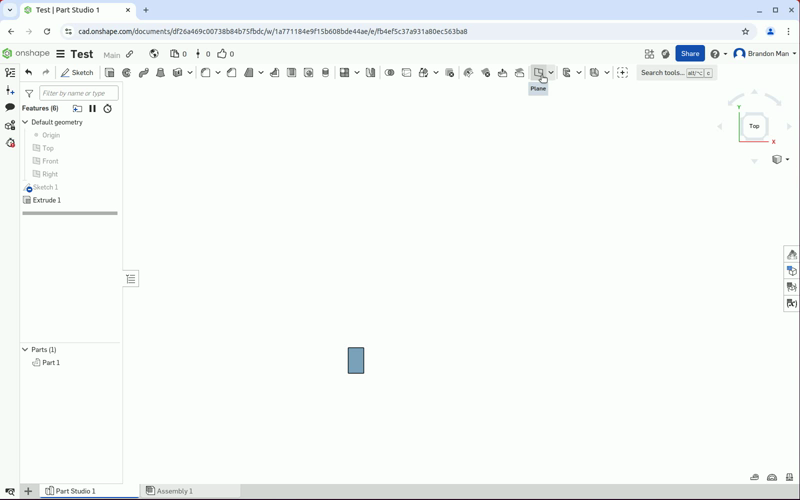
click(541, 75)
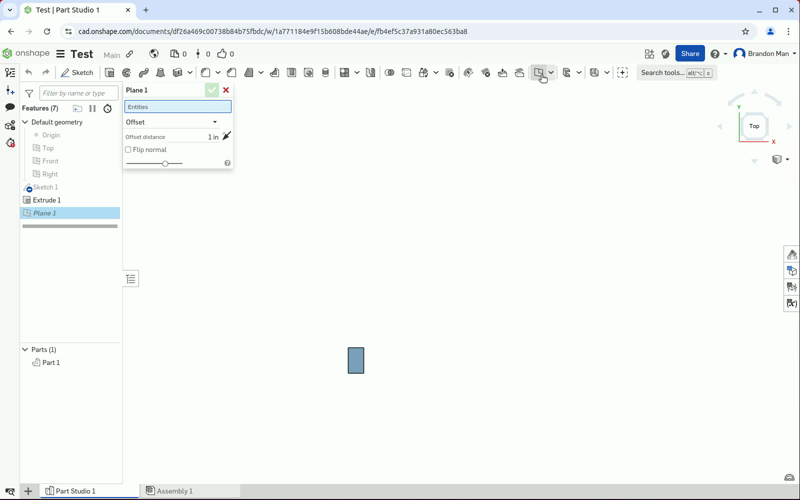
mouse_move(73, 150)
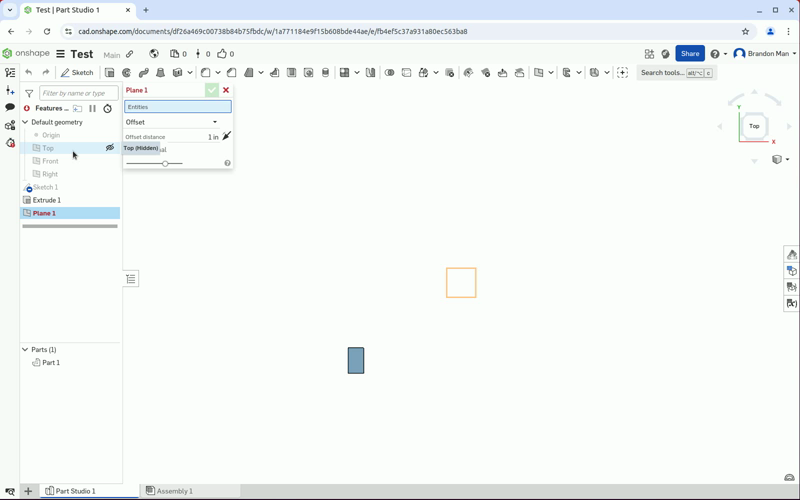
click(73, 150)
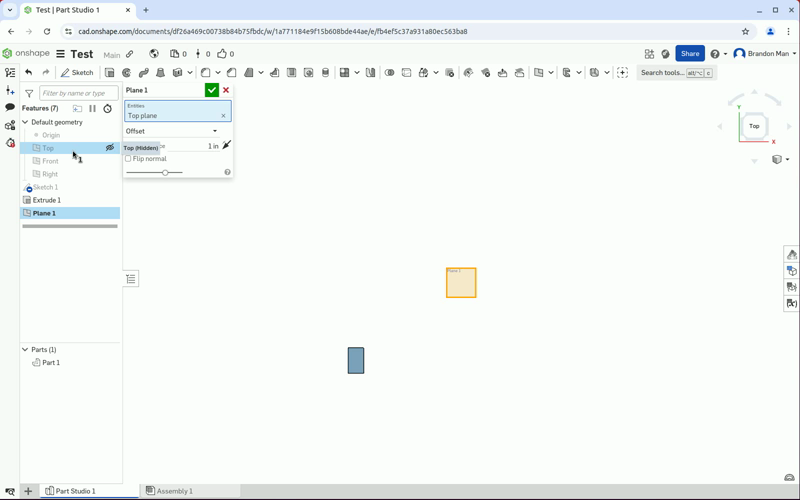
key(tab, 2)
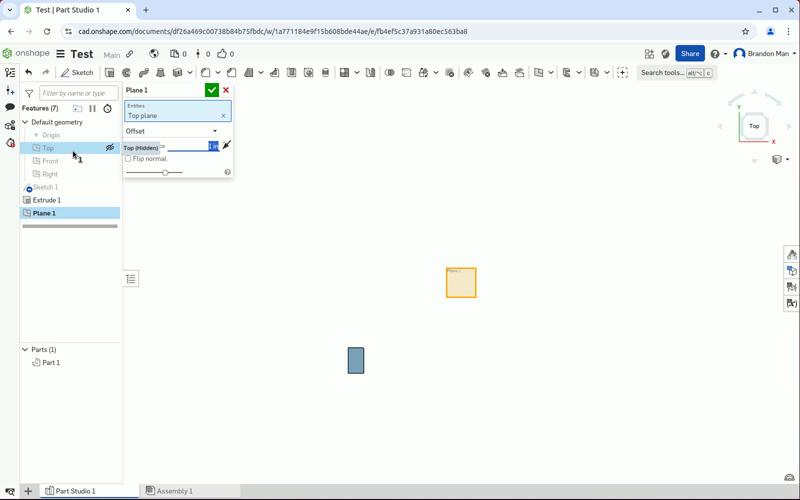
text(3.143)
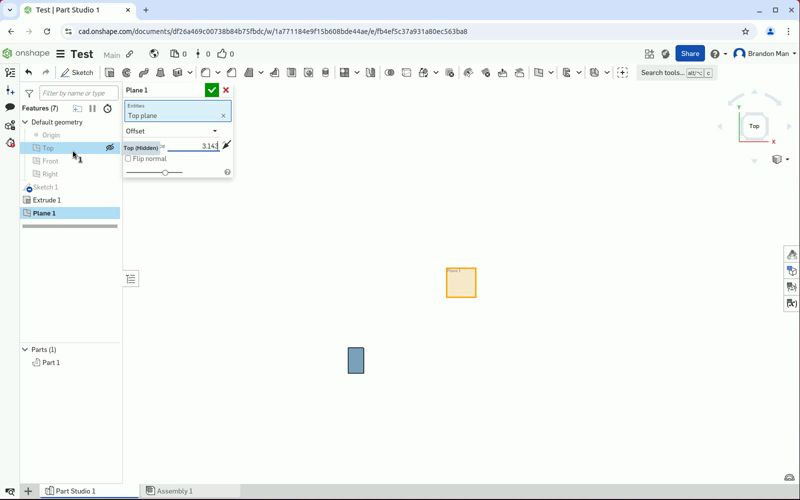
key(enter, 2)
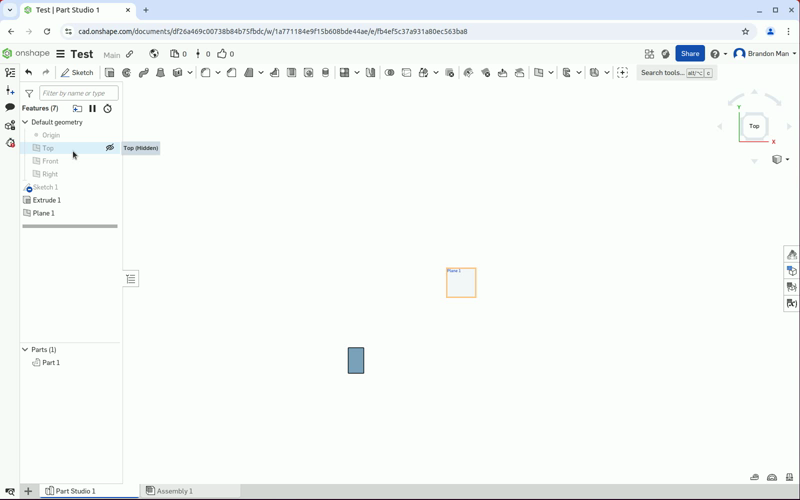
key(shift+s)
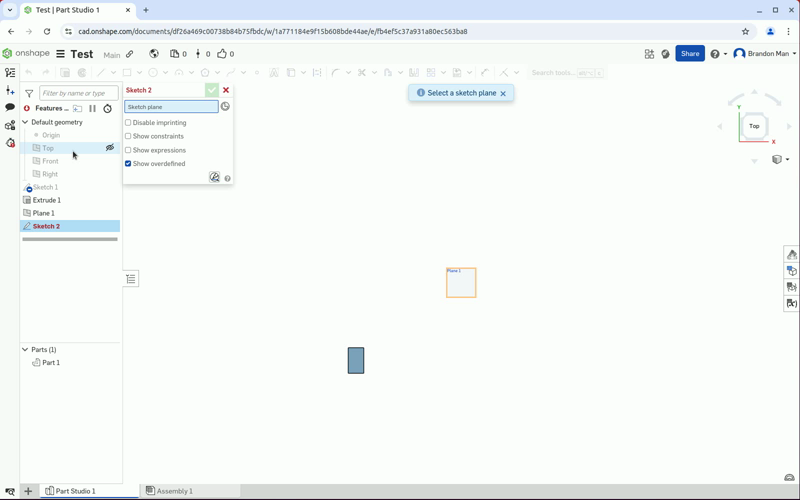
mouse_move(73, 215)
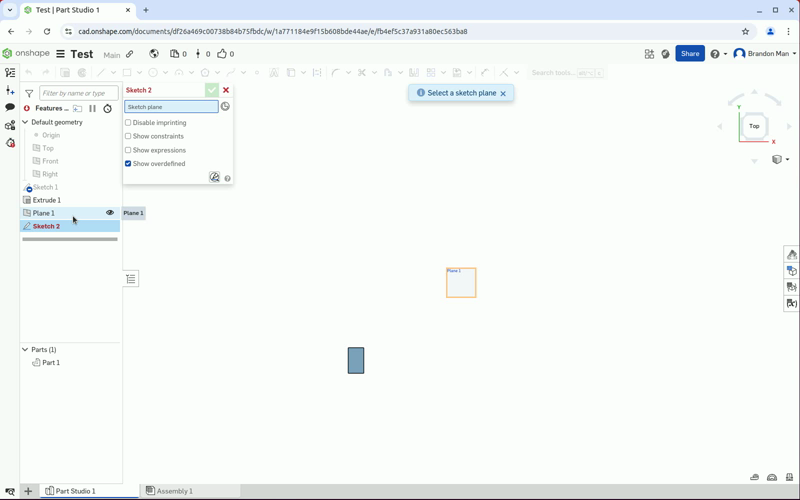
click(73, 215)
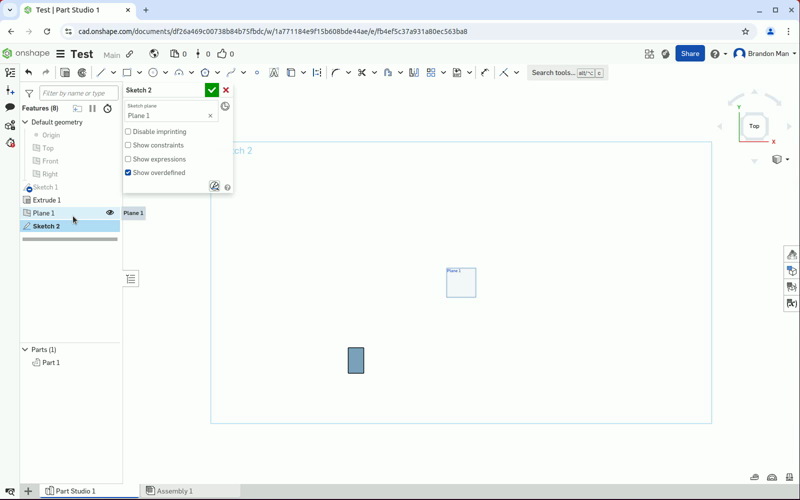
mouse_move(73, 352)
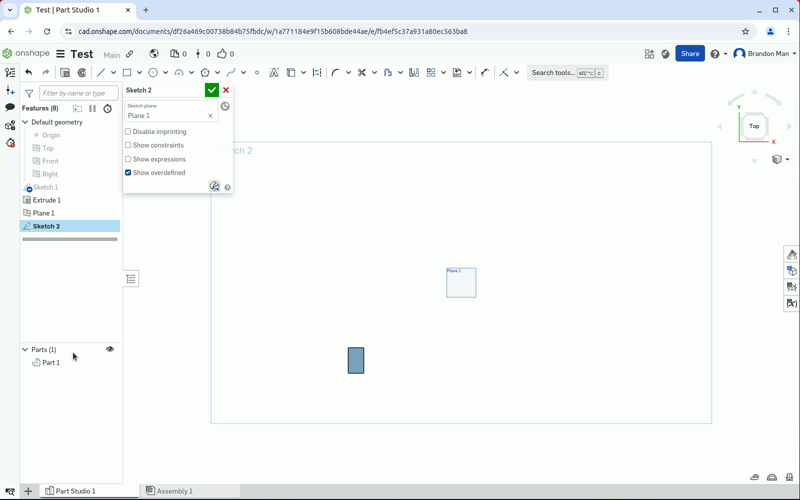
key(y)
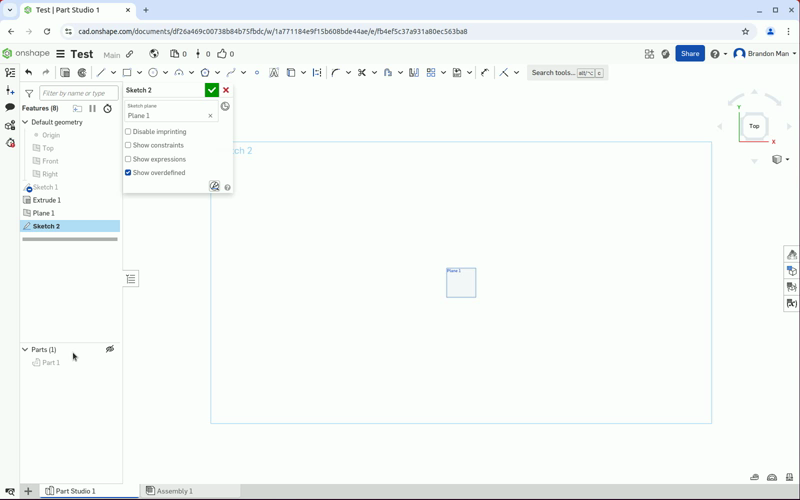
key(l)
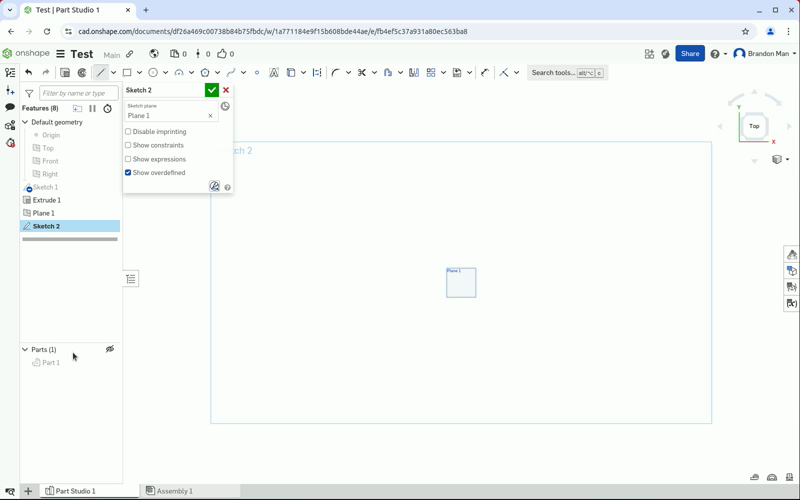
key_down(shift)
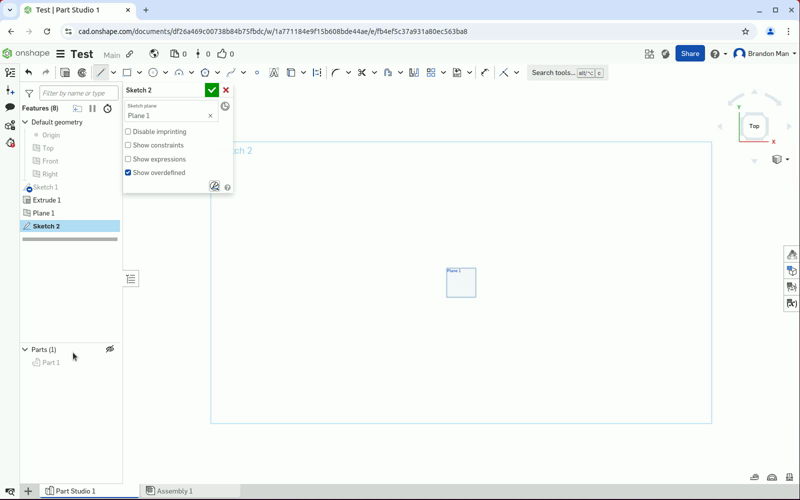
mouse_move(355, 360)
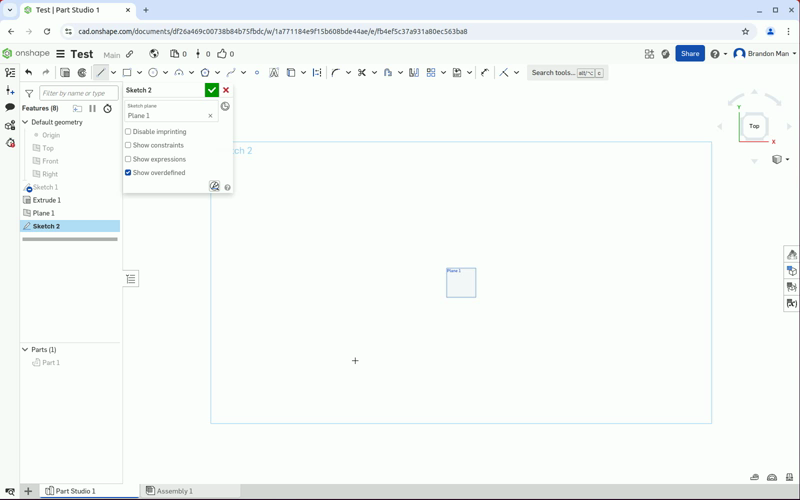
click(355, 360)
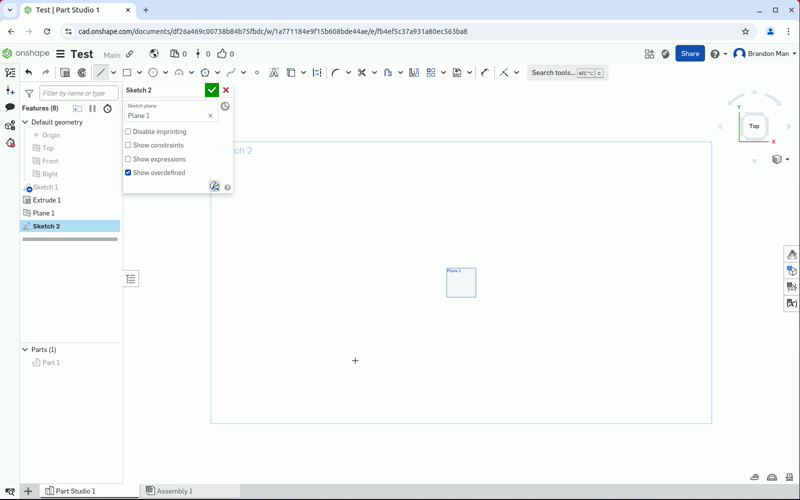
key_up(shift)
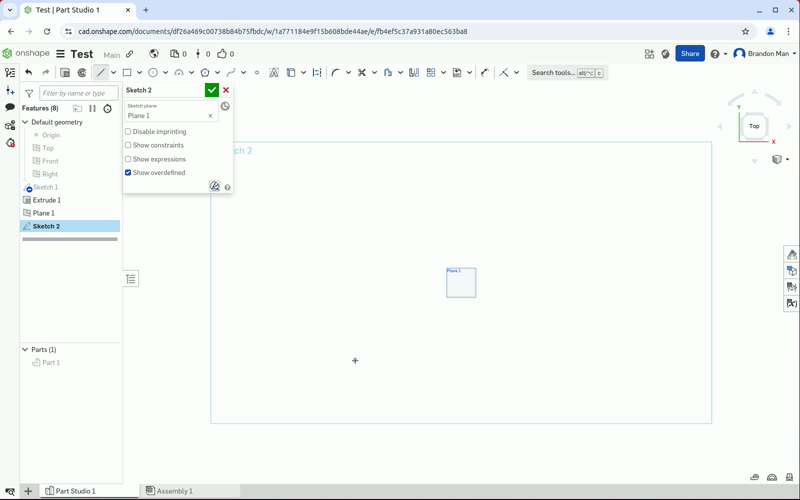
key_down(shift)
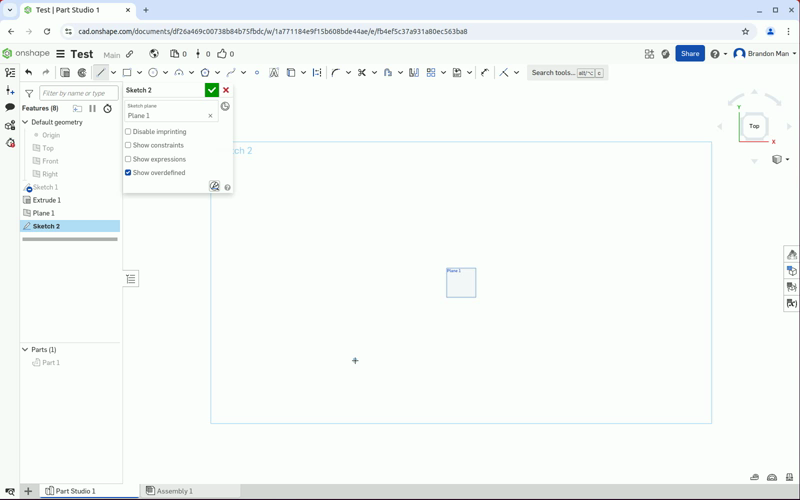
mouse_move(385, 360)
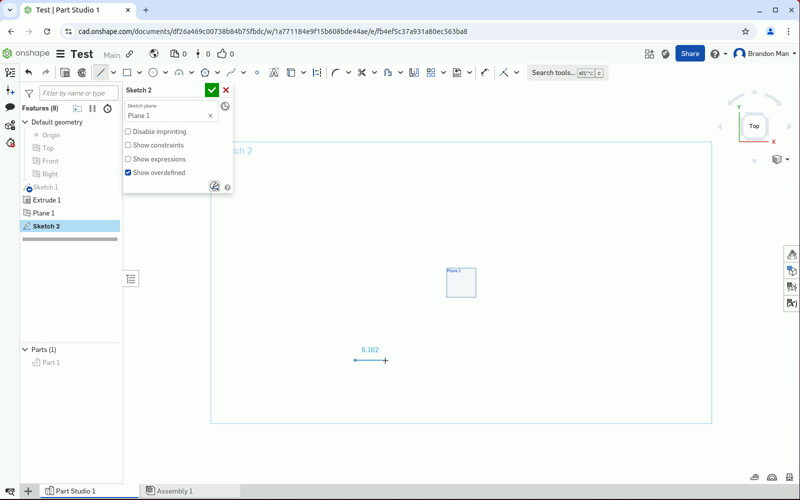
mouse_move(359, 360)
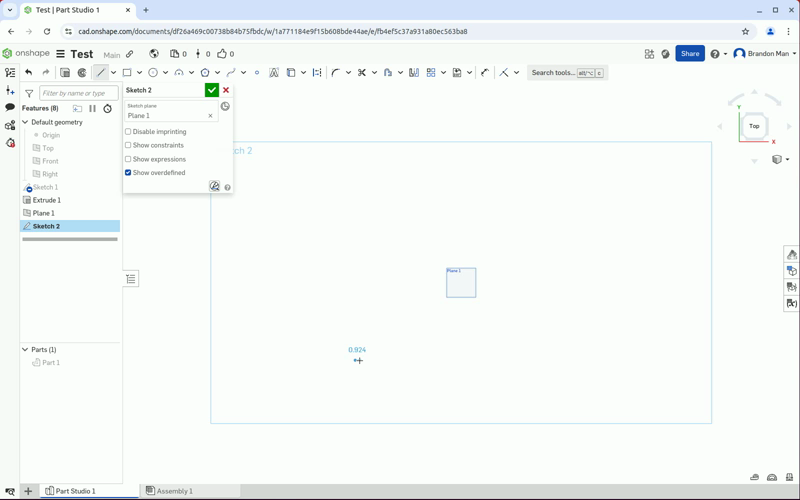
scroll(6)
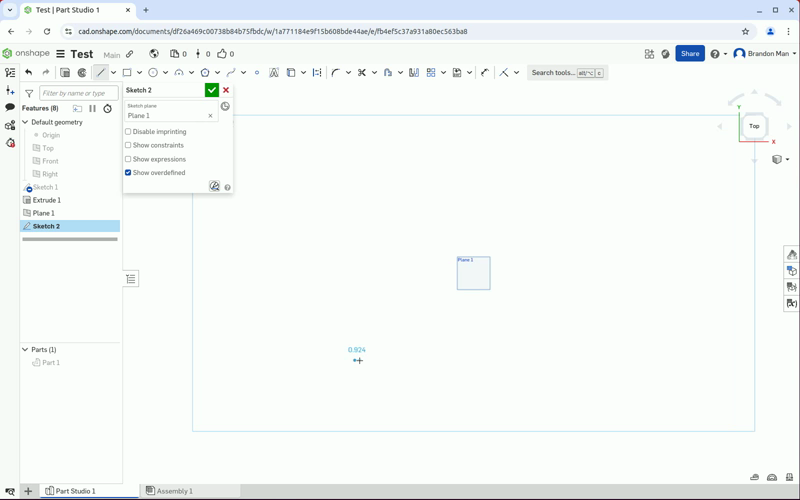
scroll(6)
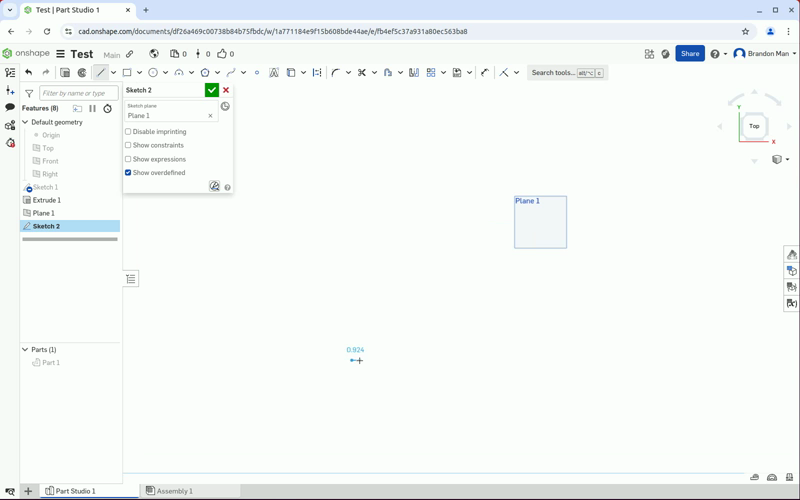
scroll(6)
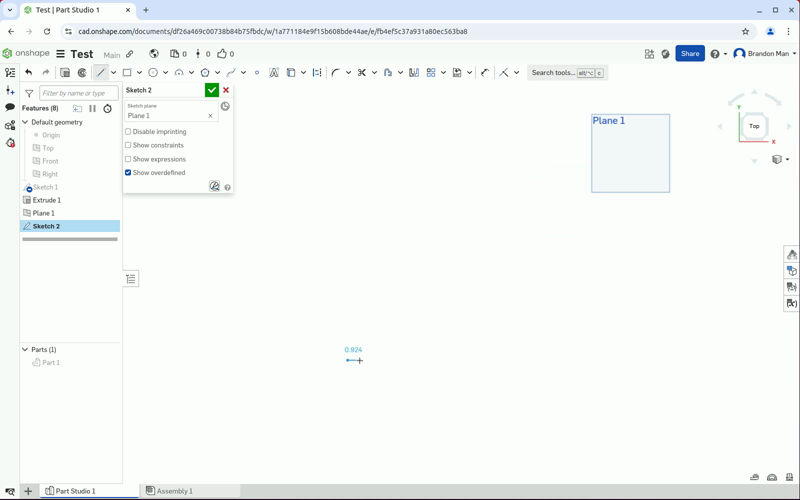
scroll(6)
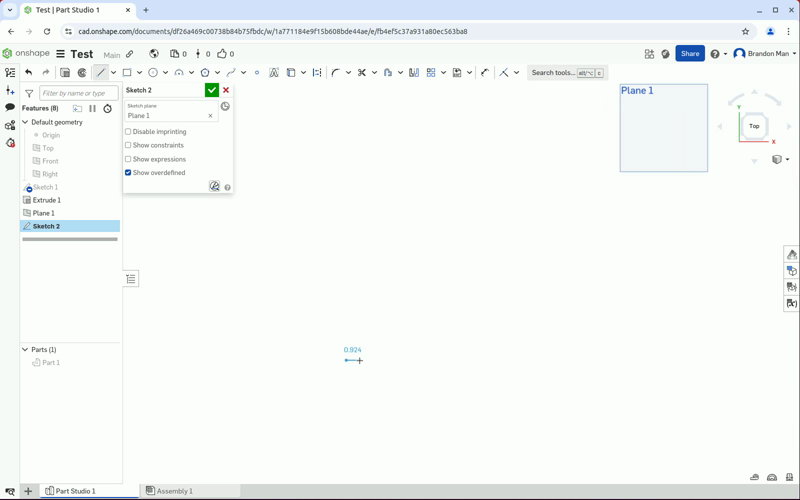
scroll(6)
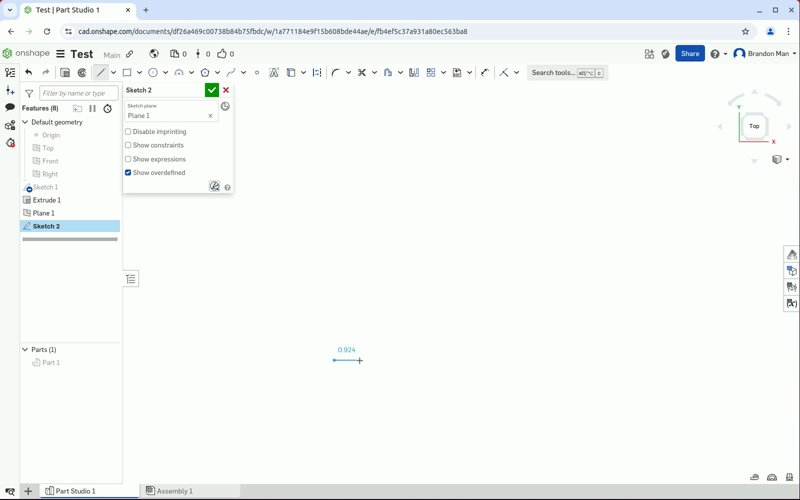
scroll(6)
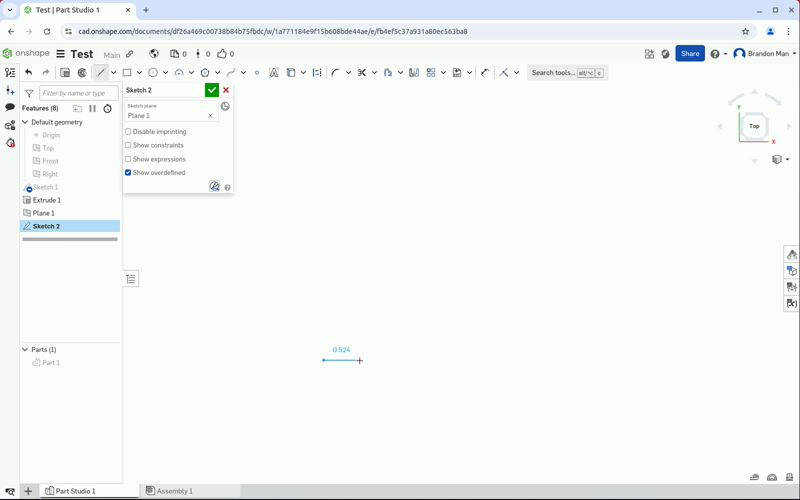
scroll(6)
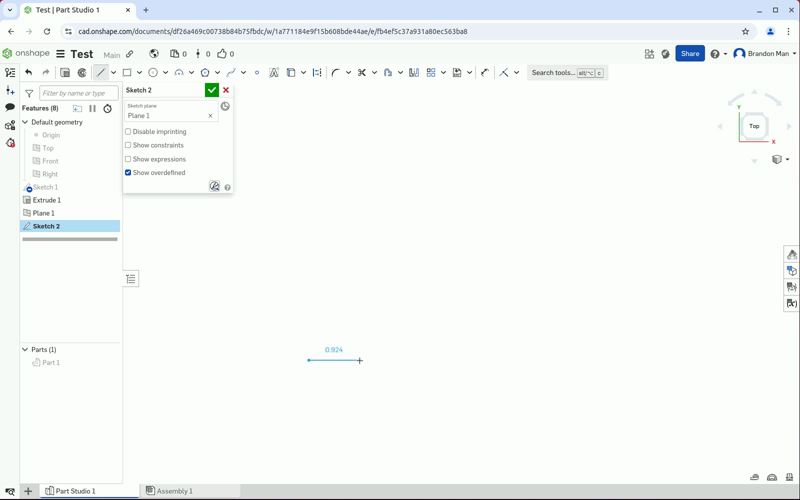
click(359, 360)
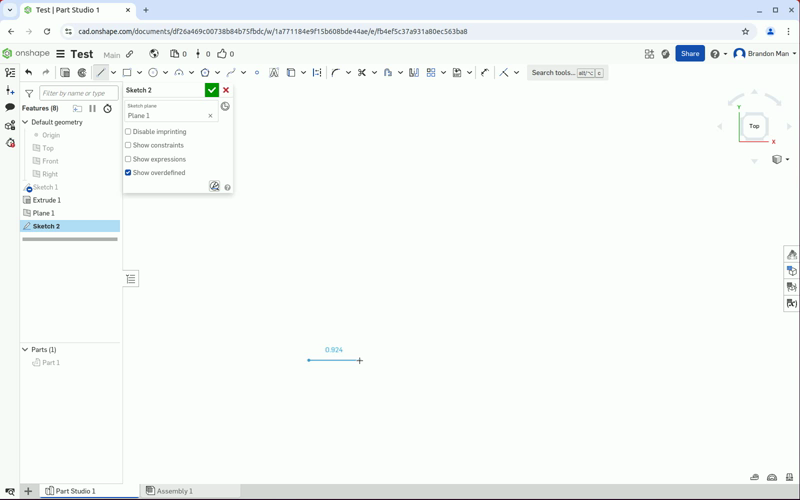
scroll(-6)
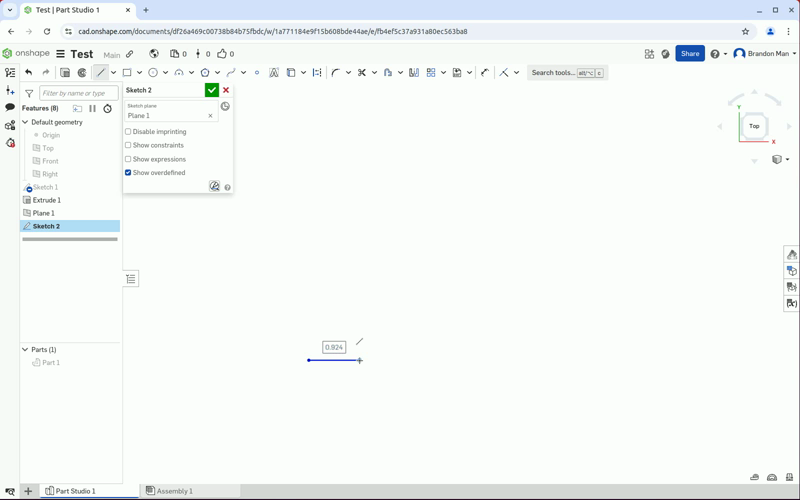
scroll(-6)
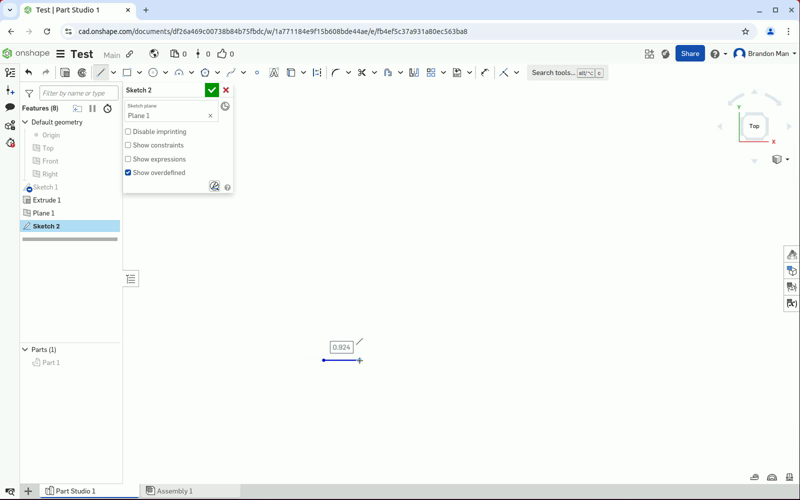
scroll(-6)
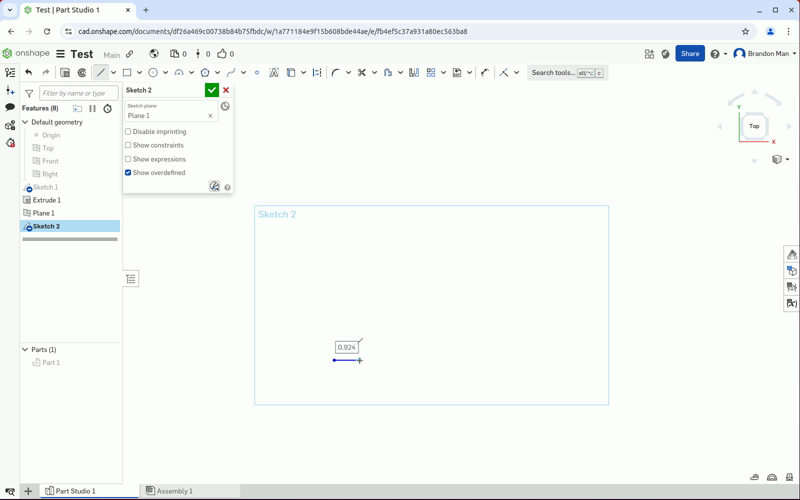
scroll(-6)
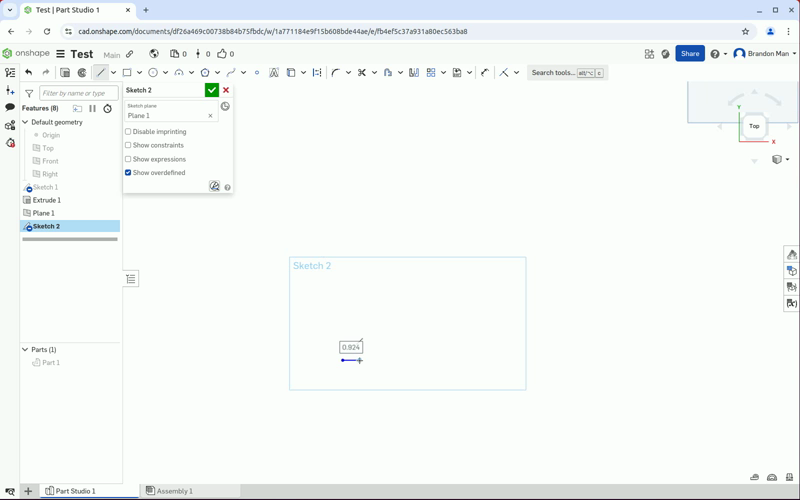
scroll(-6)
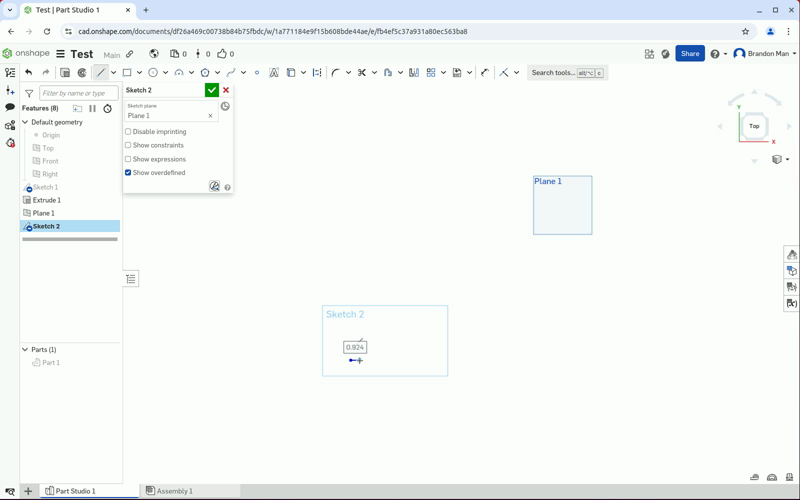
scroll(-6)
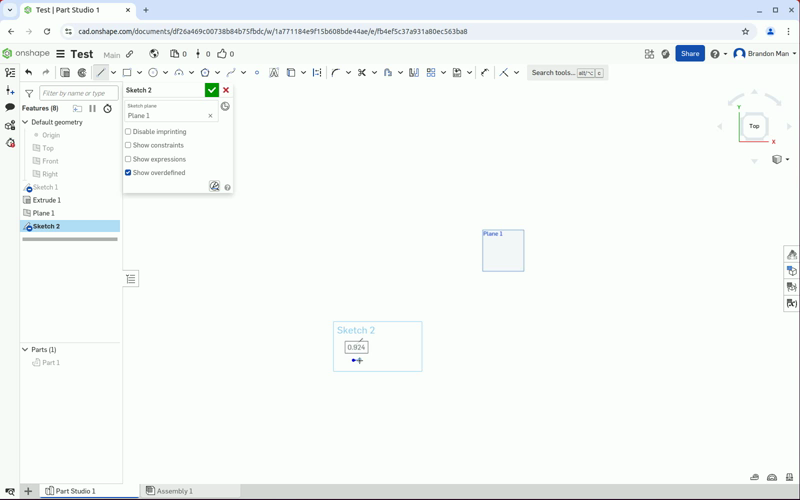
scroll(-6)
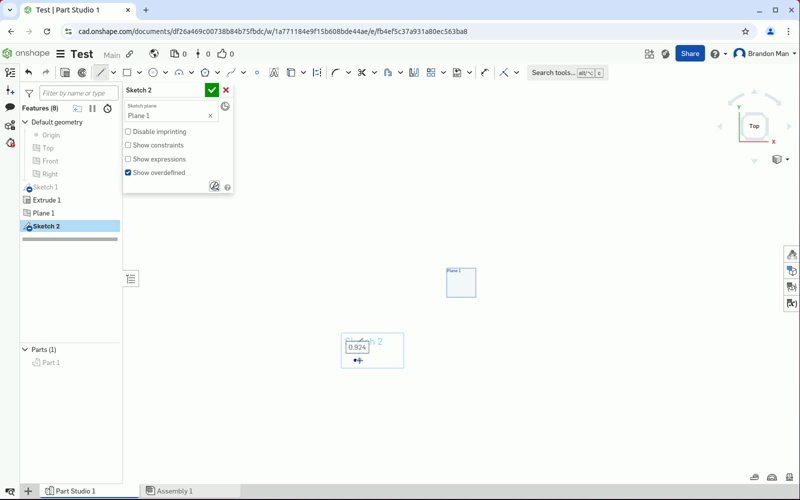
key_up(shift)
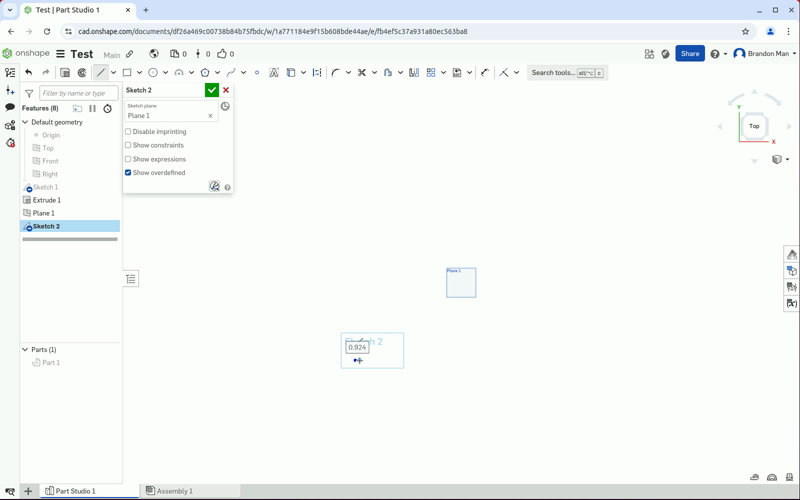
key_down(shift)
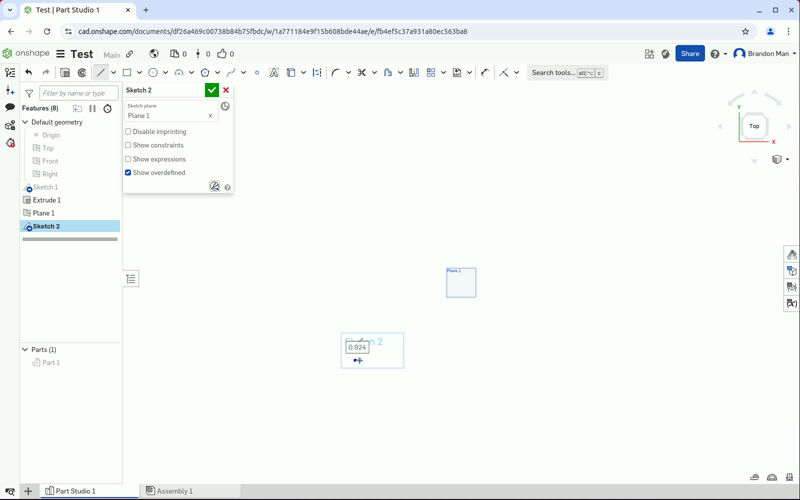
mouse_move(389, 360)
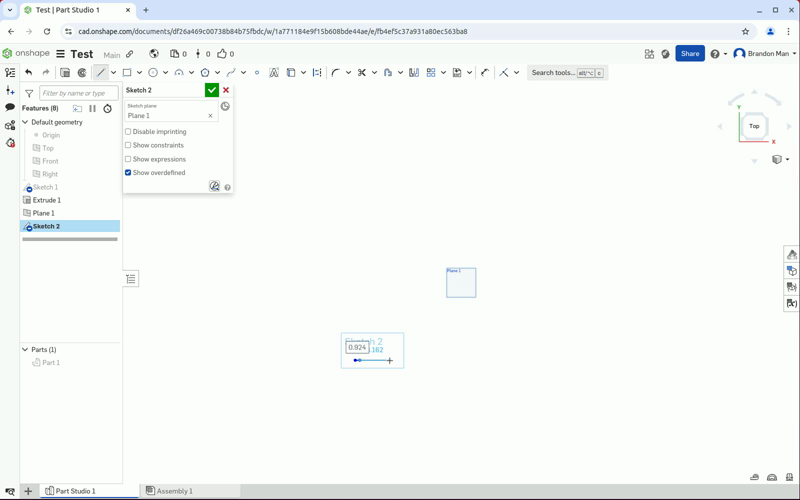
mouse_move(359, 355)
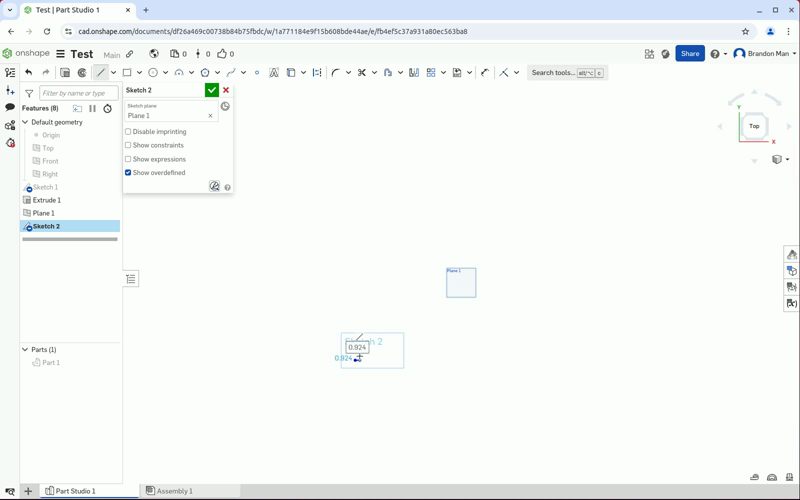
scroll(6)
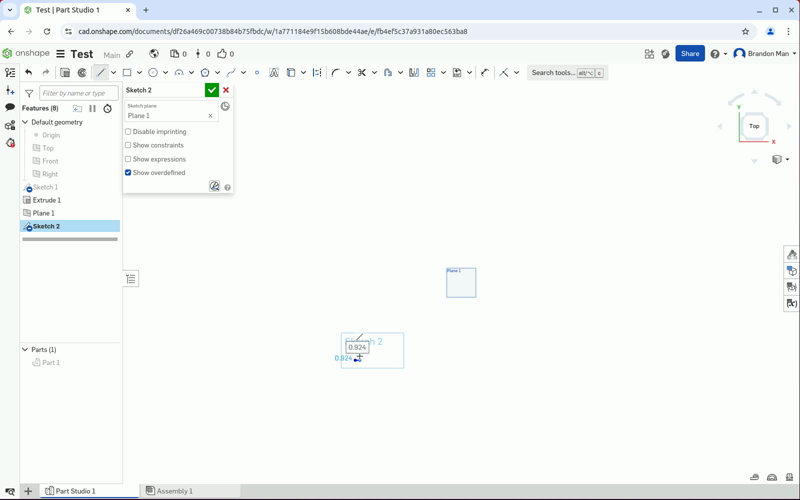
scroll(6)
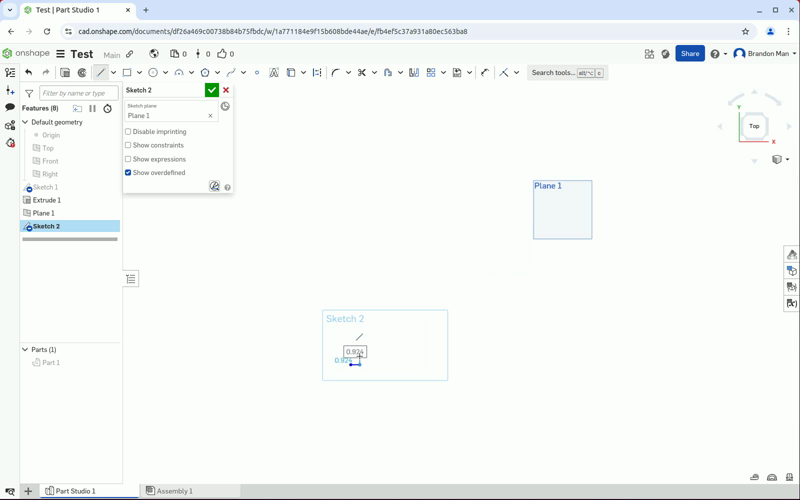
scroll(6)
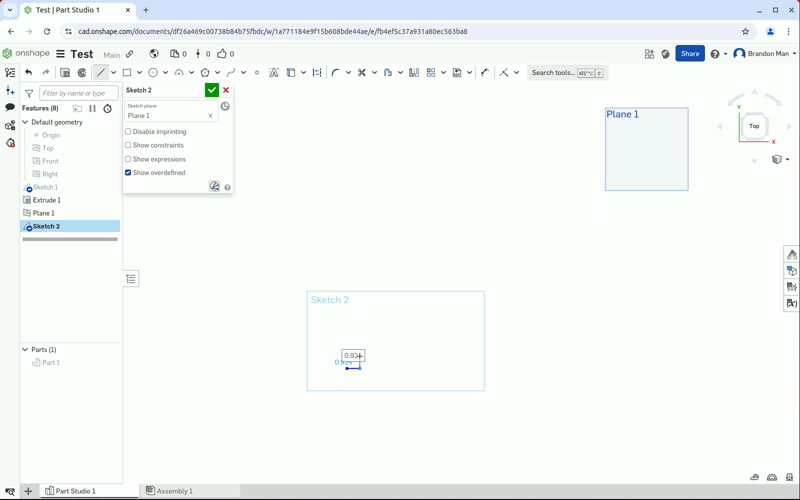
scroll(6)
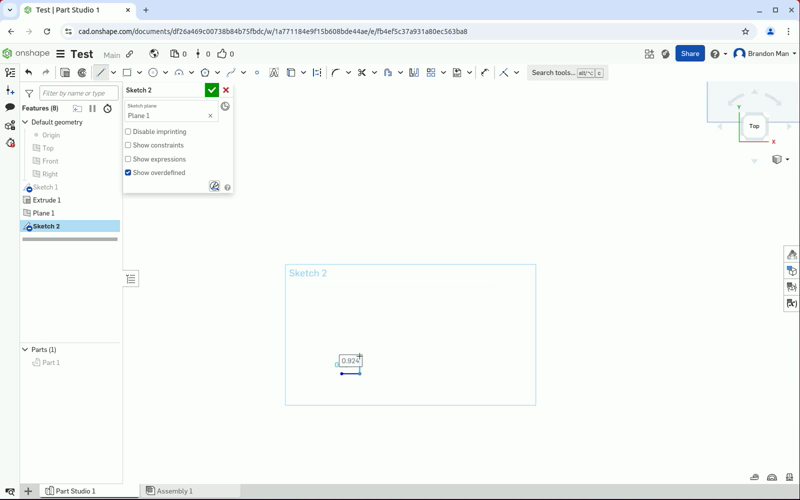
scroll(6)
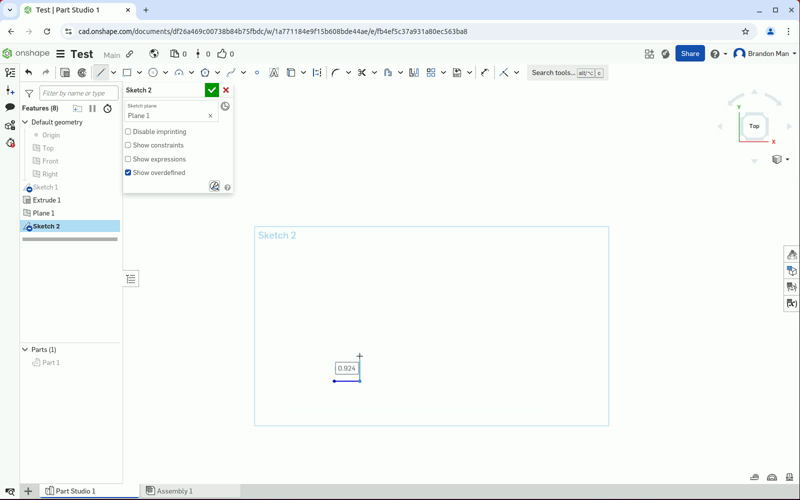
scroll(6)
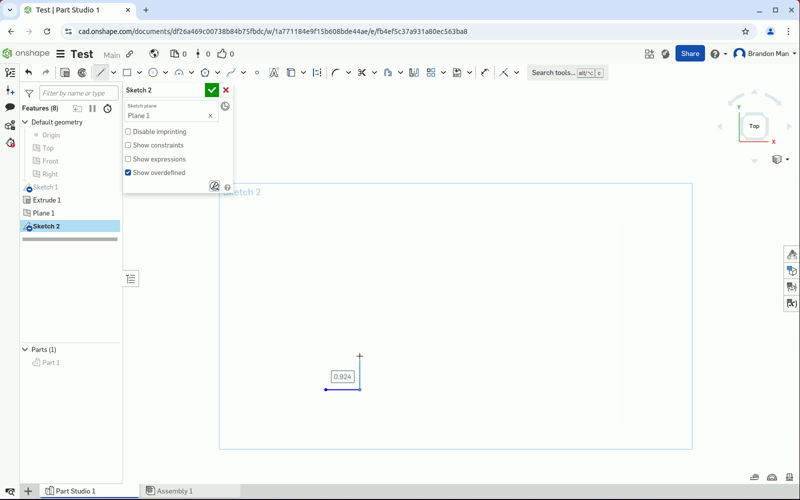
scroll(6)
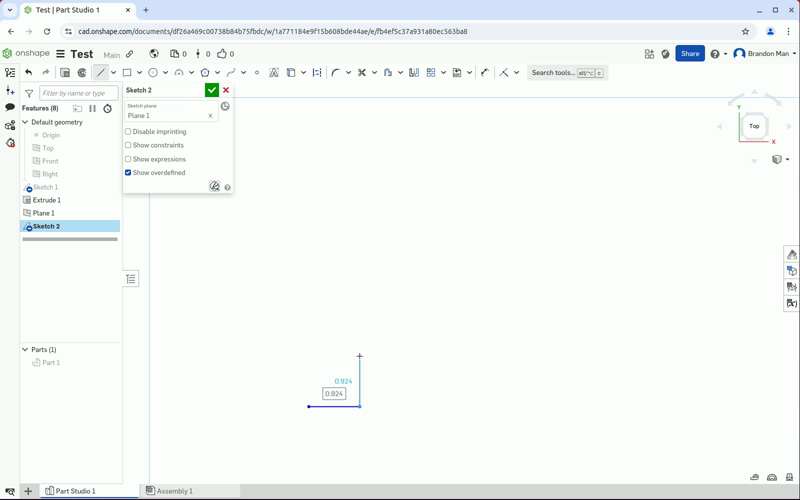
click(359, 355)
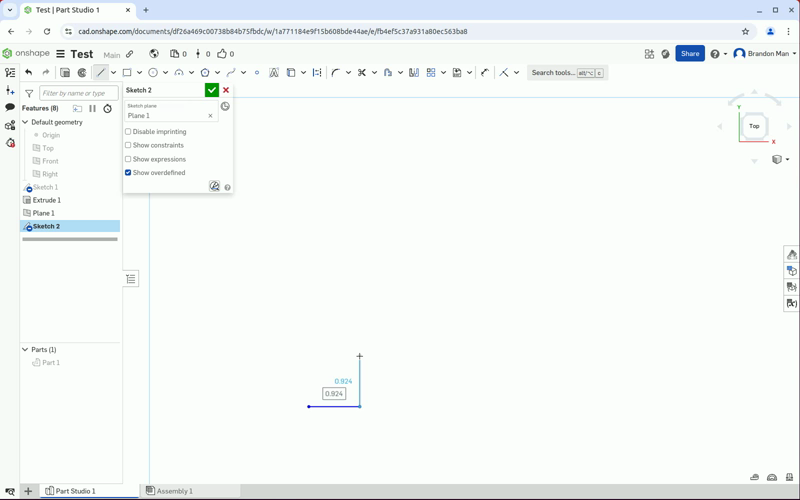
scroll(-6)
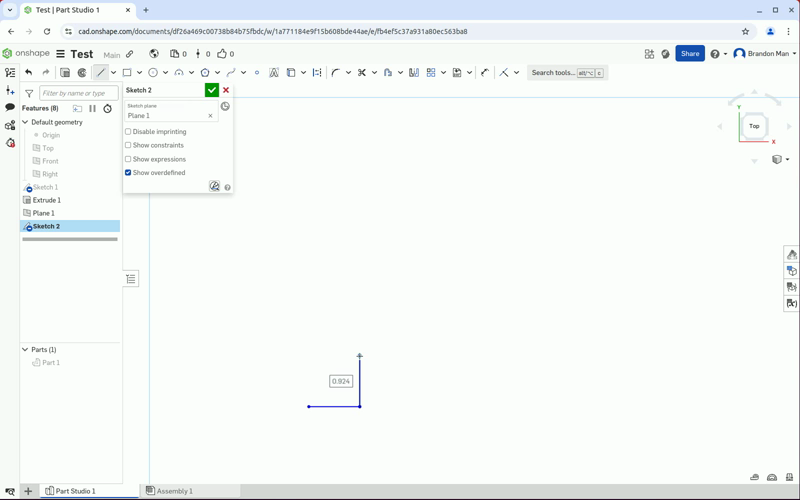
scroll(-6)
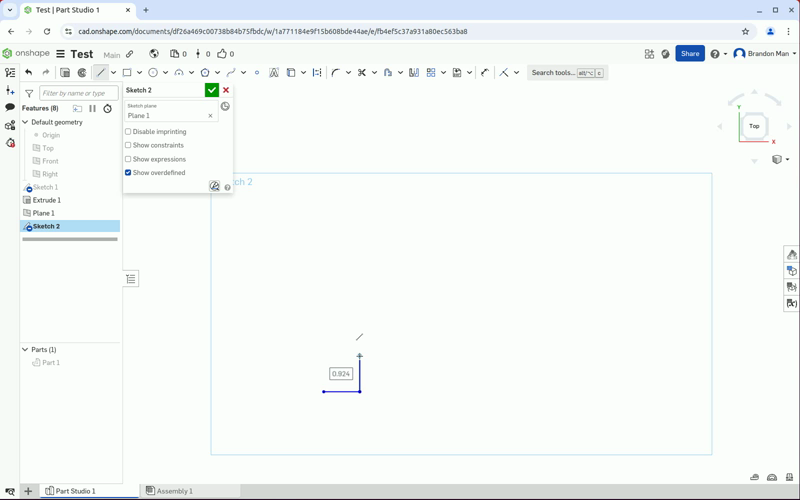
scroll(-6)
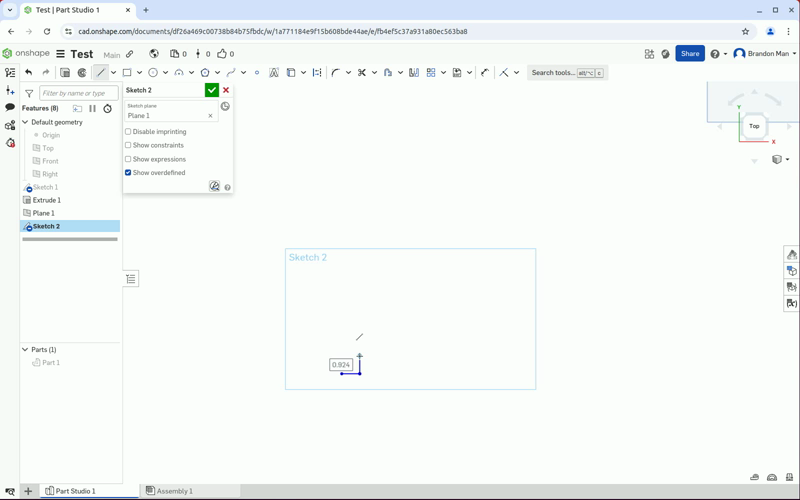
scroll(-6)
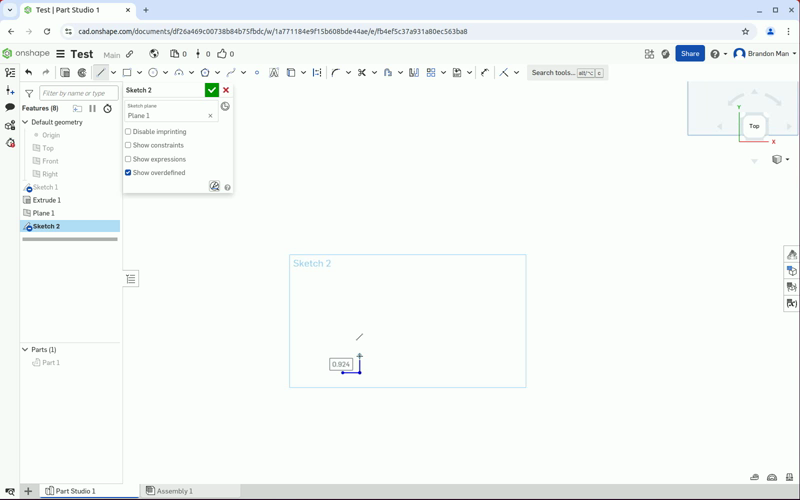
scroll(-6)
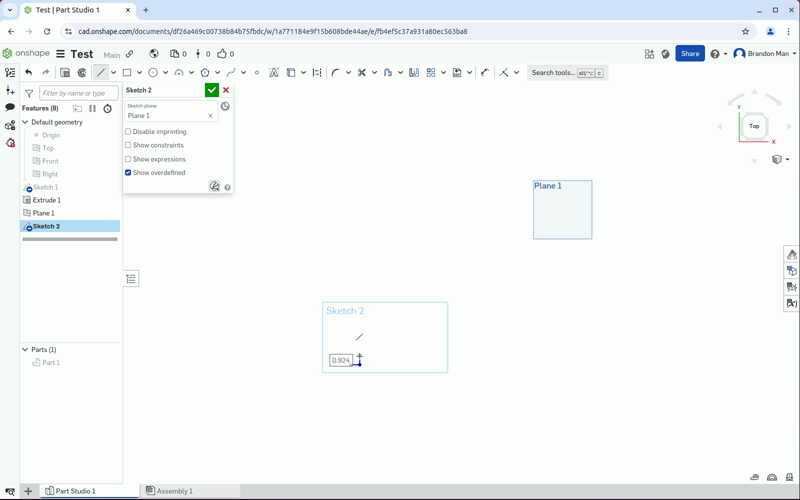
scroll(-6)
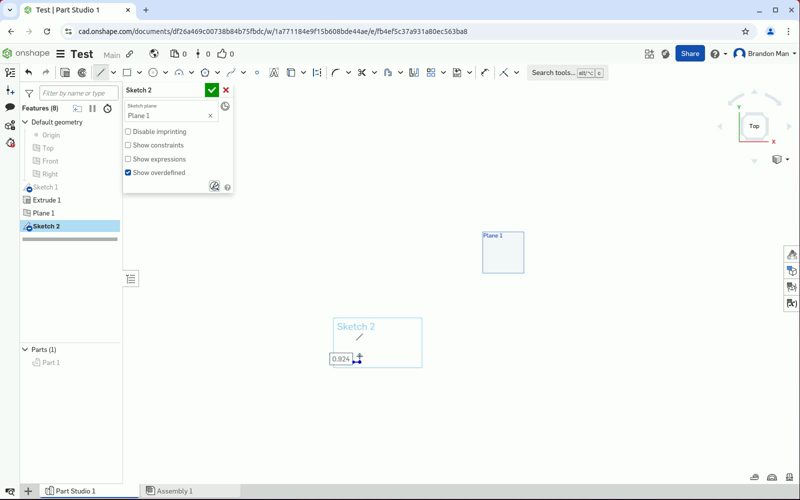
scroll(-6)
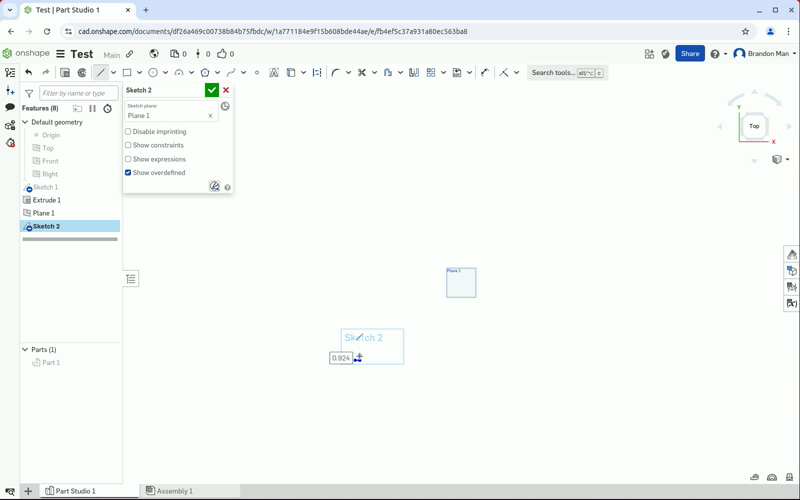
key_up(shift)
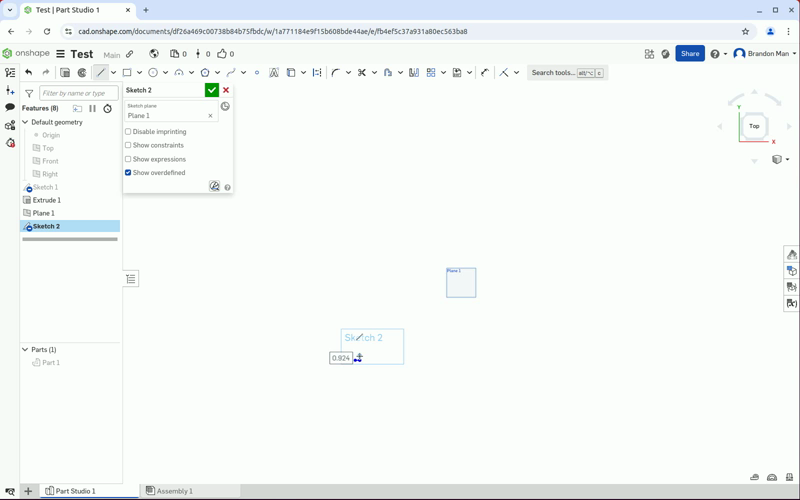
key_down(shift)
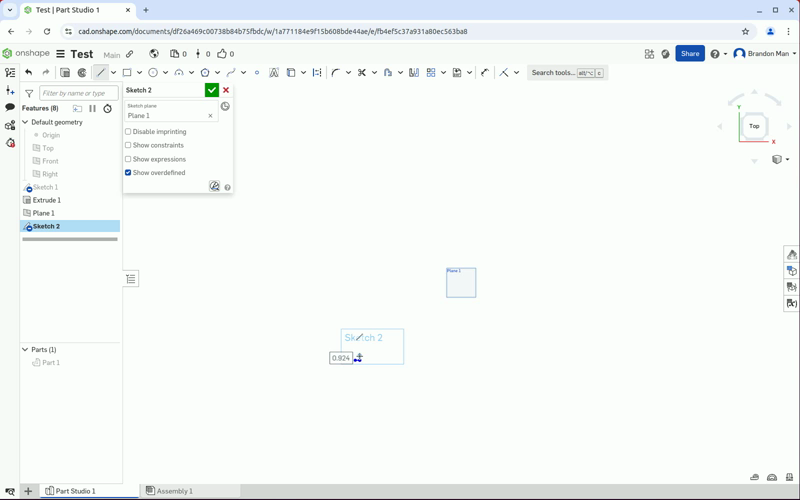
mouse_move(389, 355)
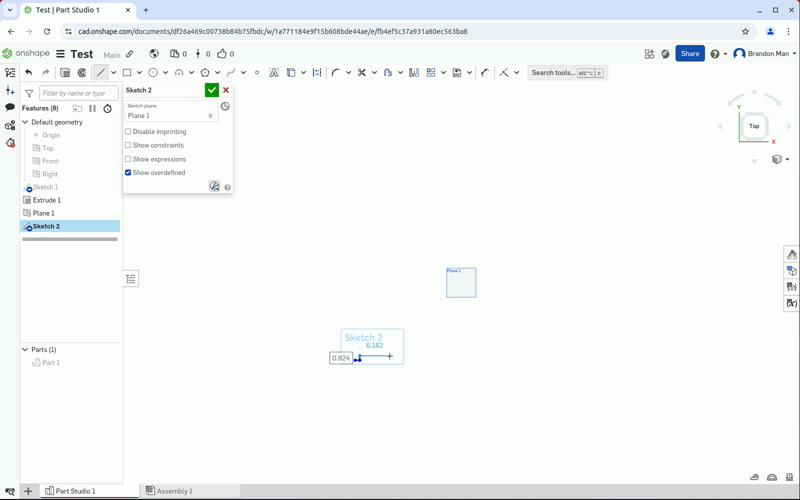
mouse_move(355, 355)
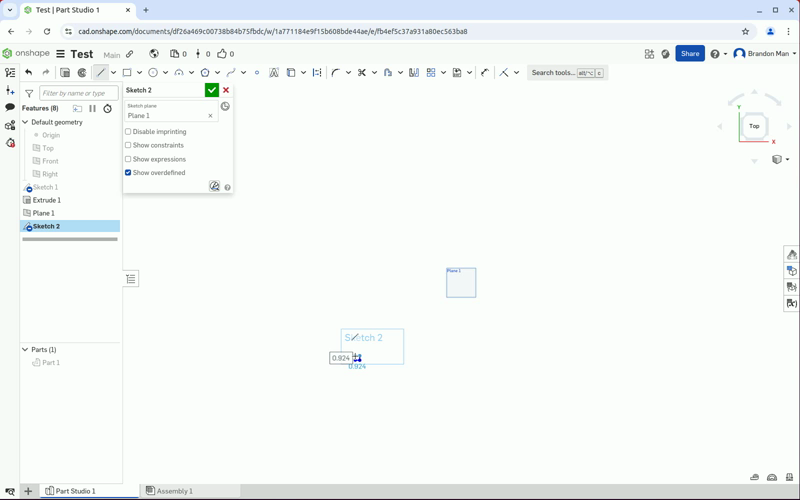
scroll(6)
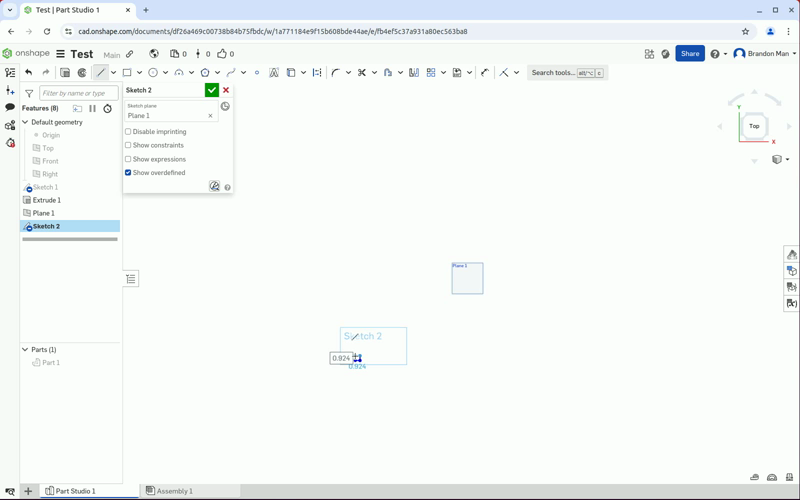
scroll(6)
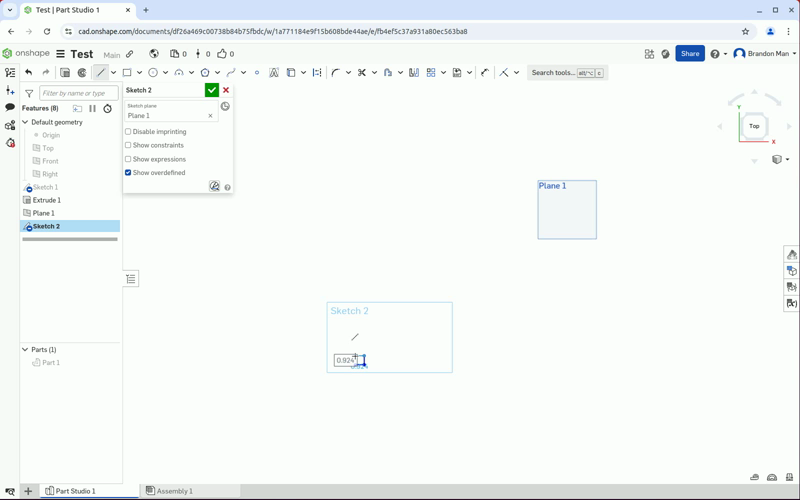
scroll(6)
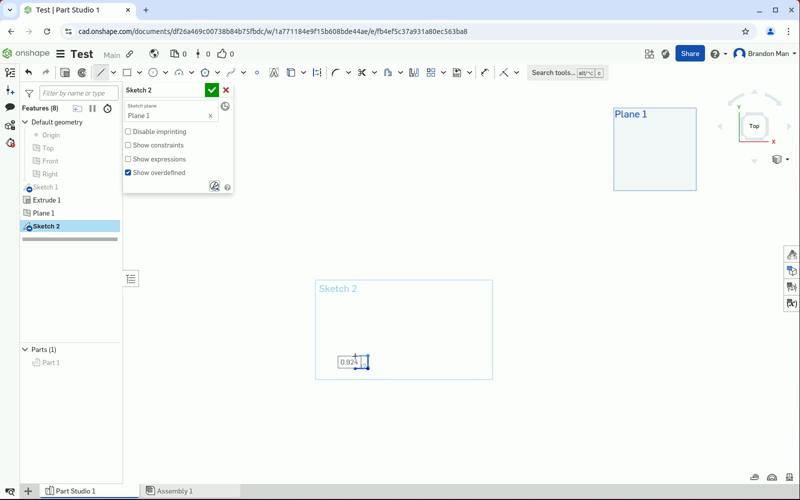
scroll(6)
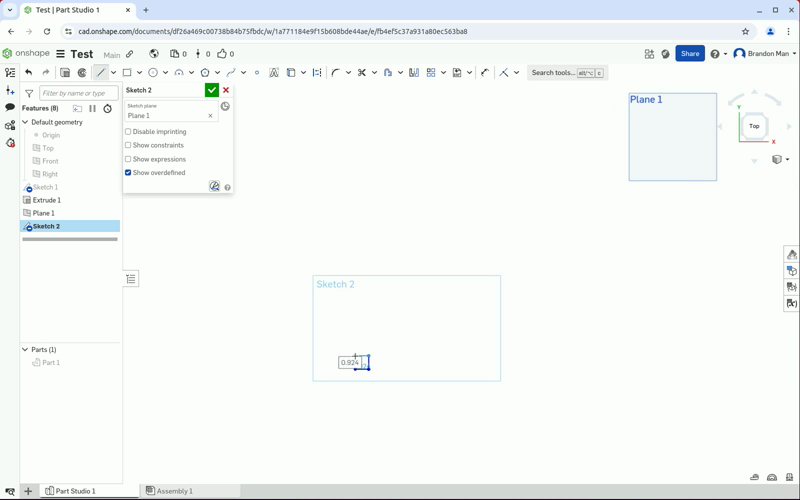
scroll(6)
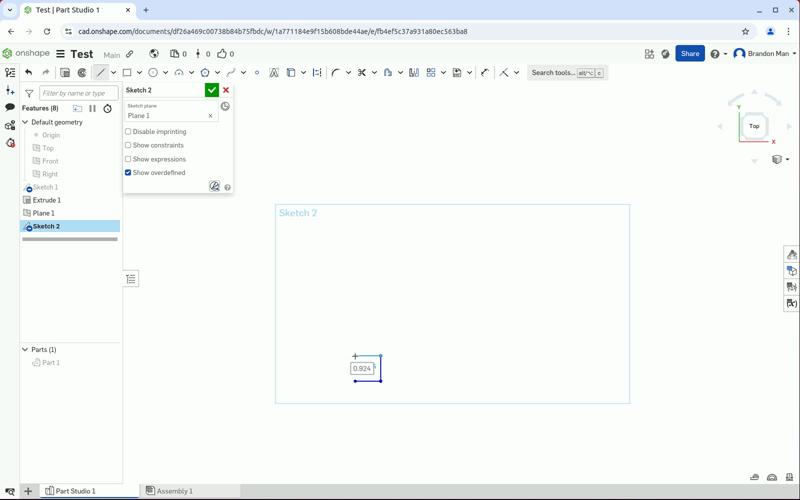
scroll(6)
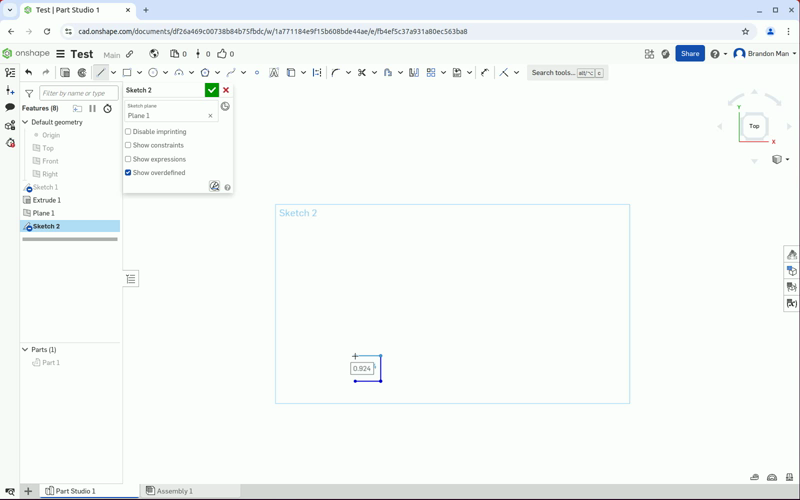
scroll(6)
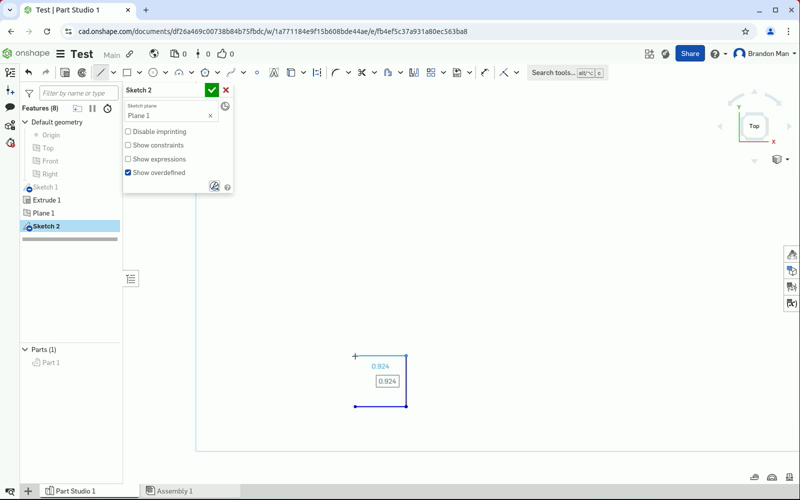
click(355, 355)
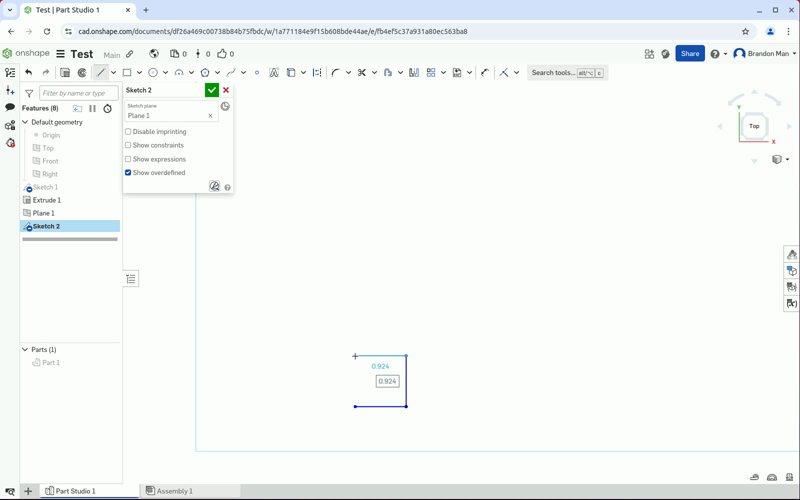
scroll(-6)
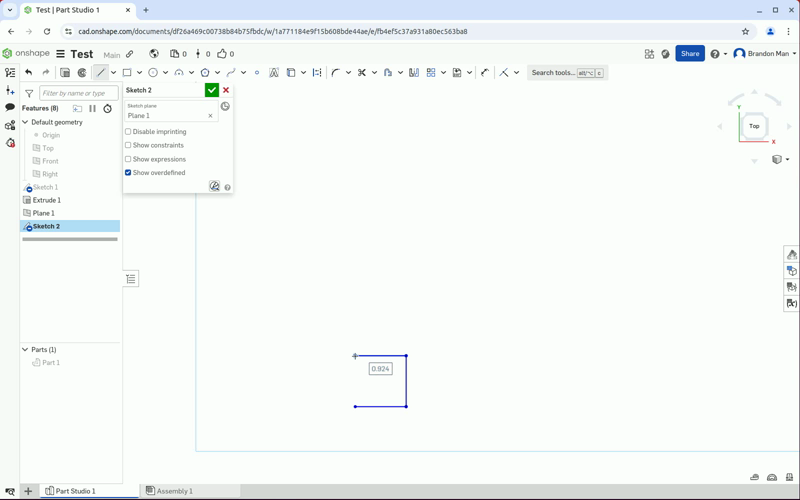
scroll(-6)
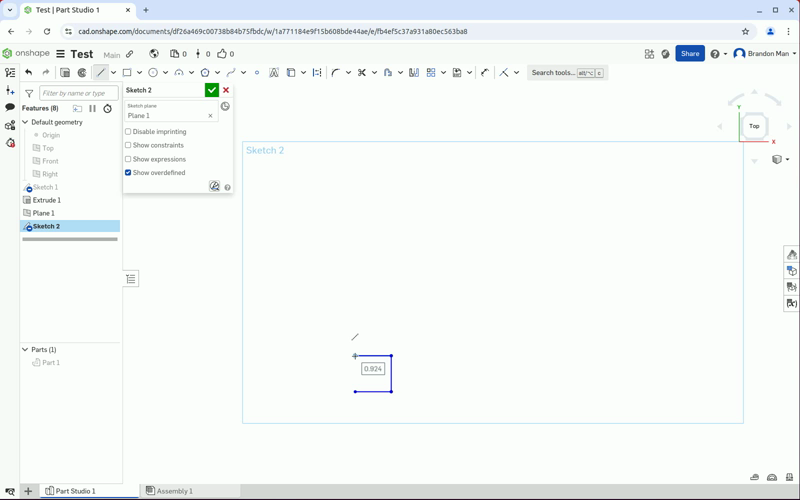
scroll(-6)
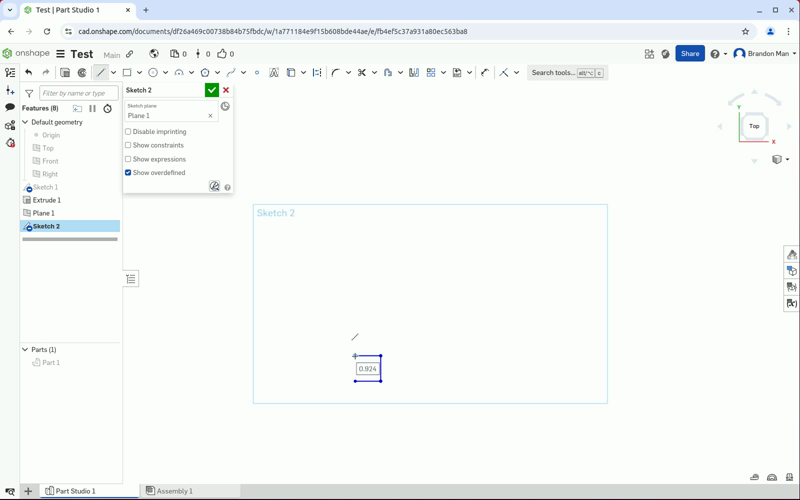
scroll(-6)
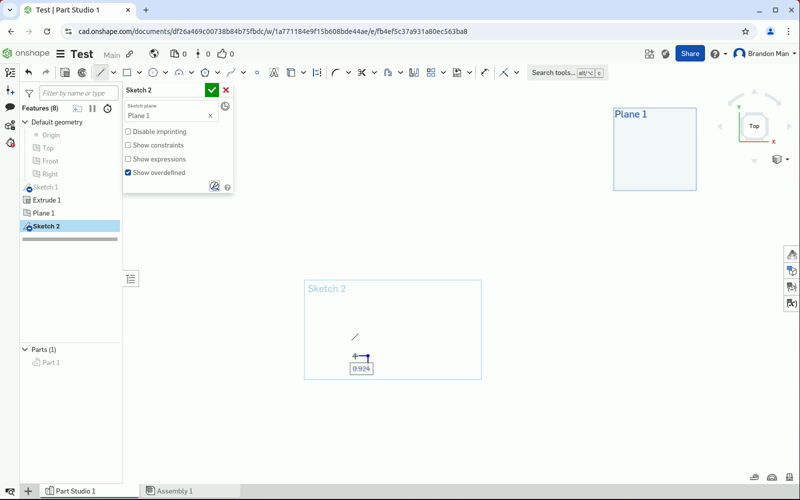
scroll(-6)
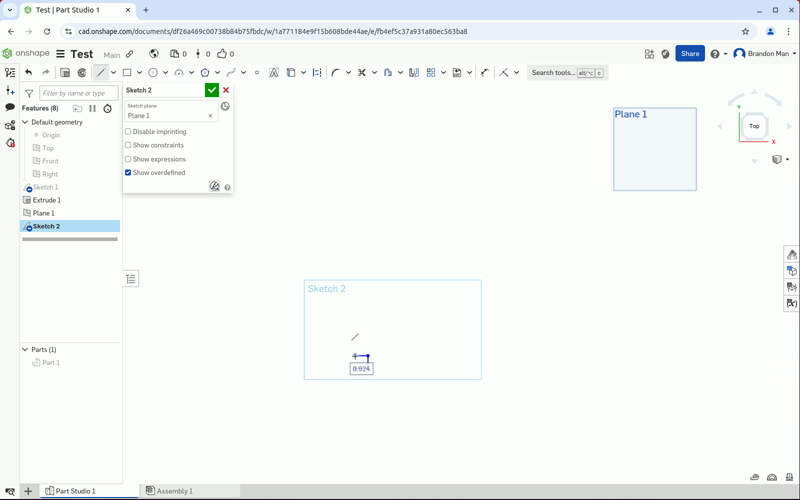
scroll(-6)
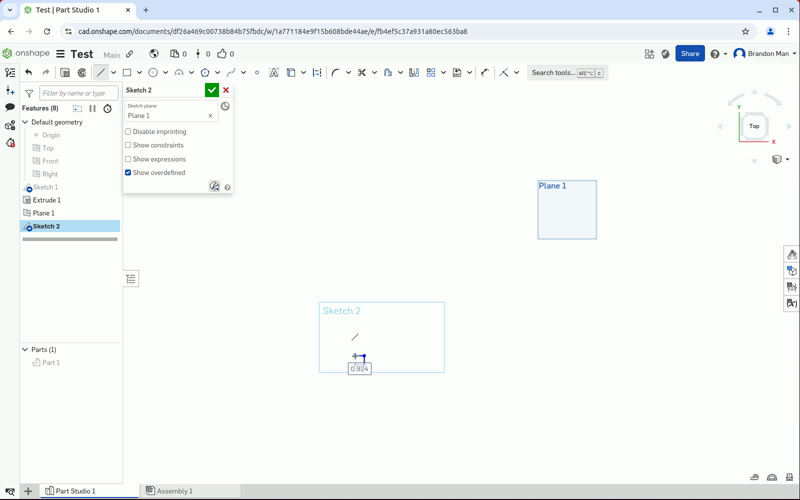
scroll(-6)
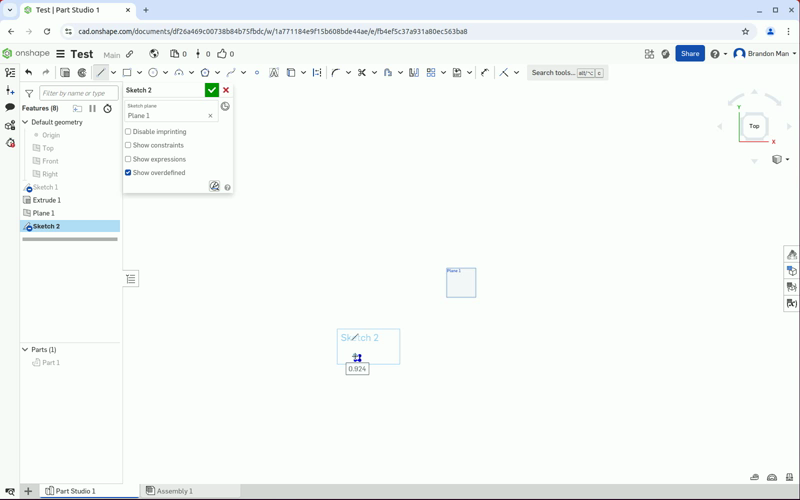
key_up(shift)
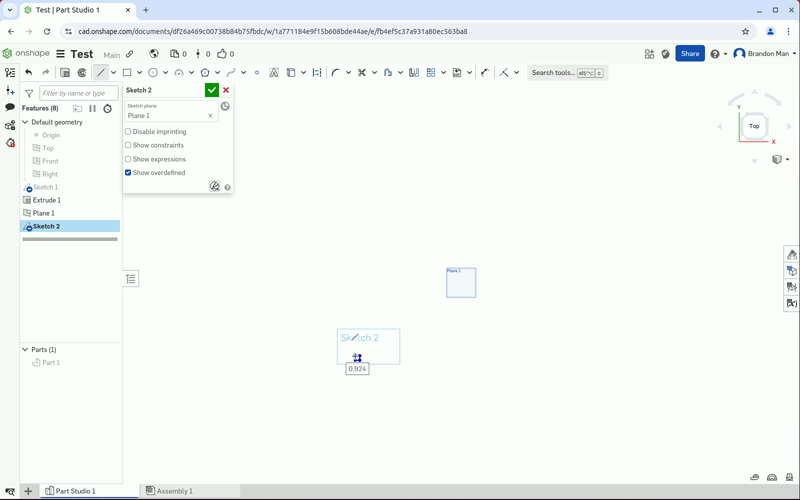
mouse_move(385, 355)
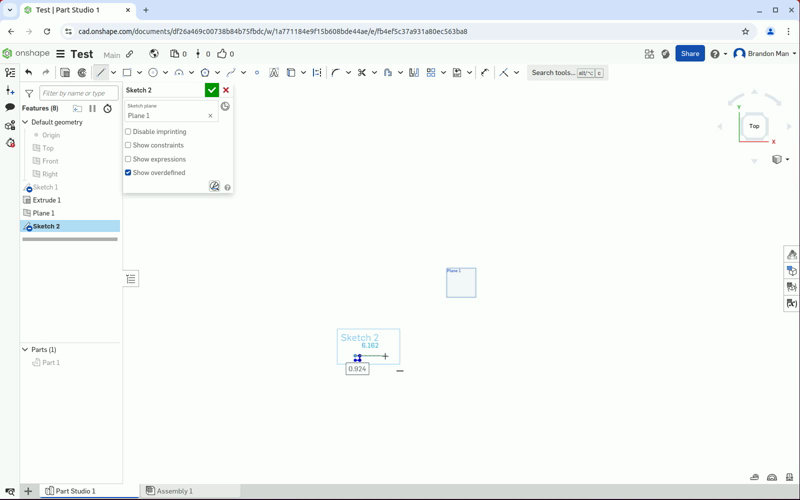
key_down(shift)
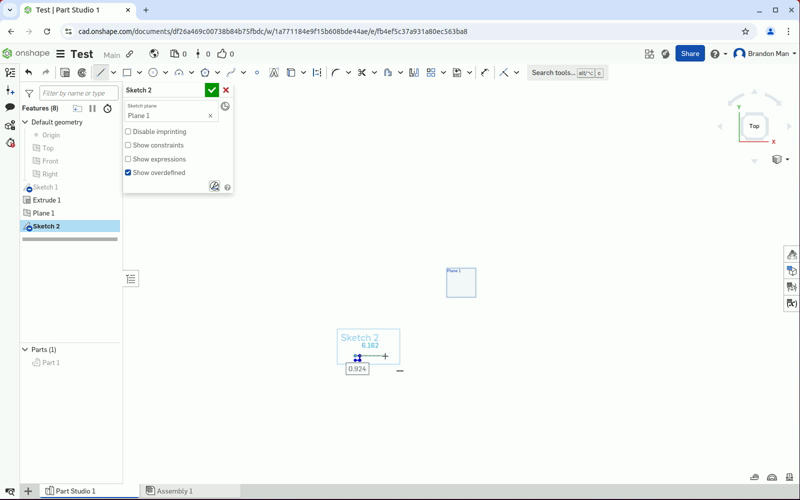
mouse_move(355, 360)
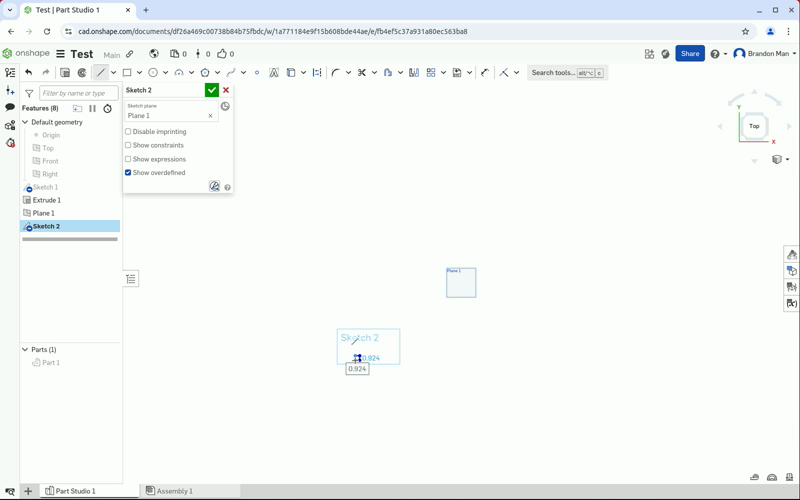
scroll(6)
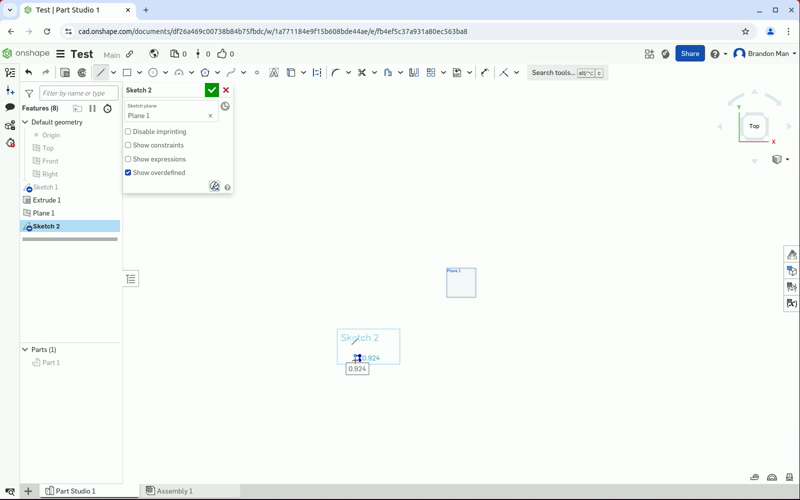
scroll(6)
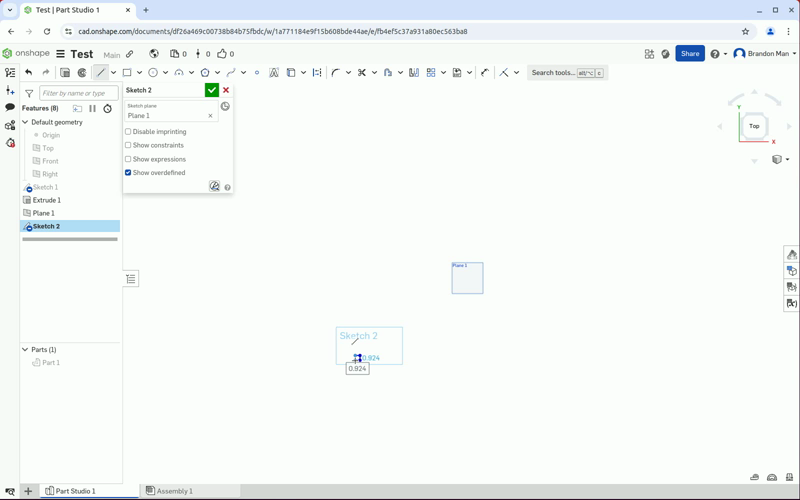
scroll(6)
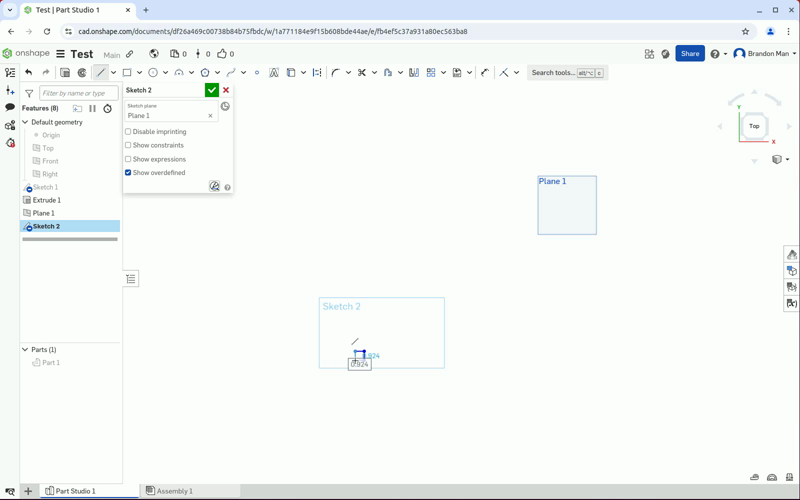
scroll(6)
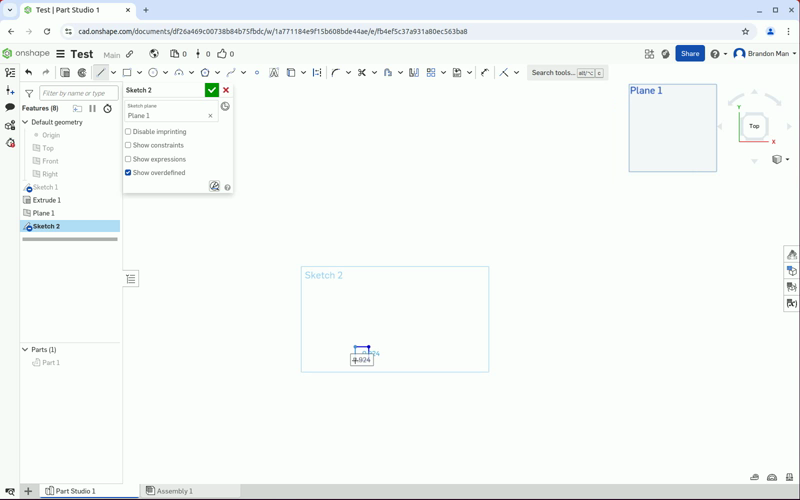
scroll(6)
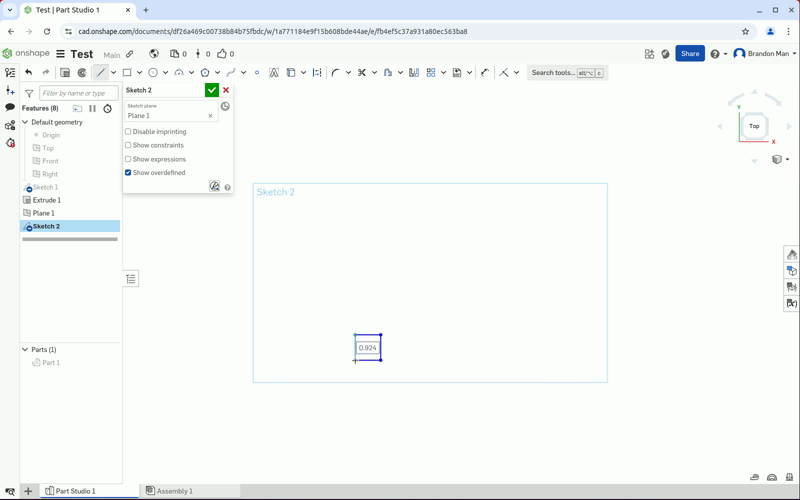
scroll(6)
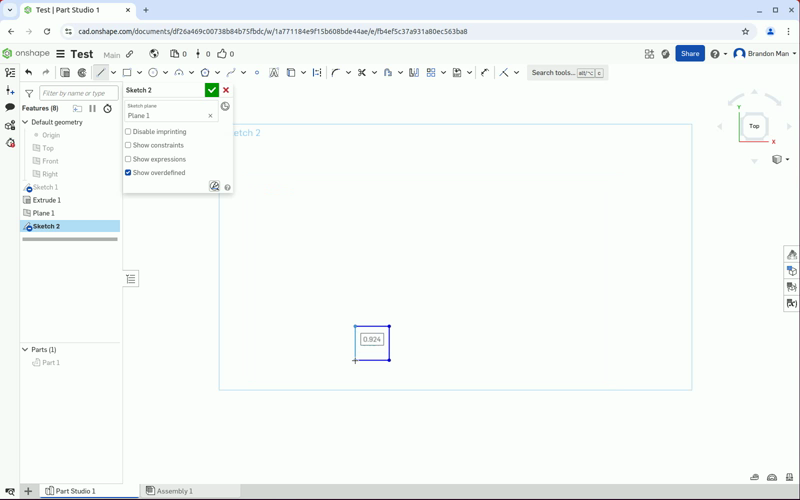
scroll(6)
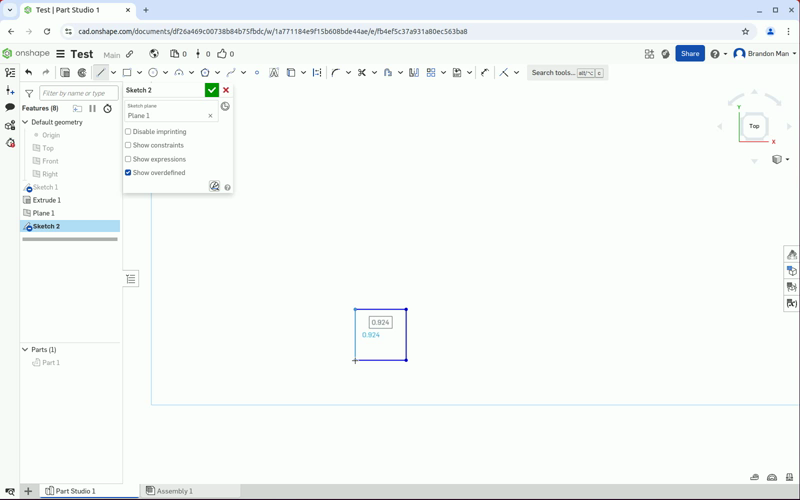
key_up(shift)
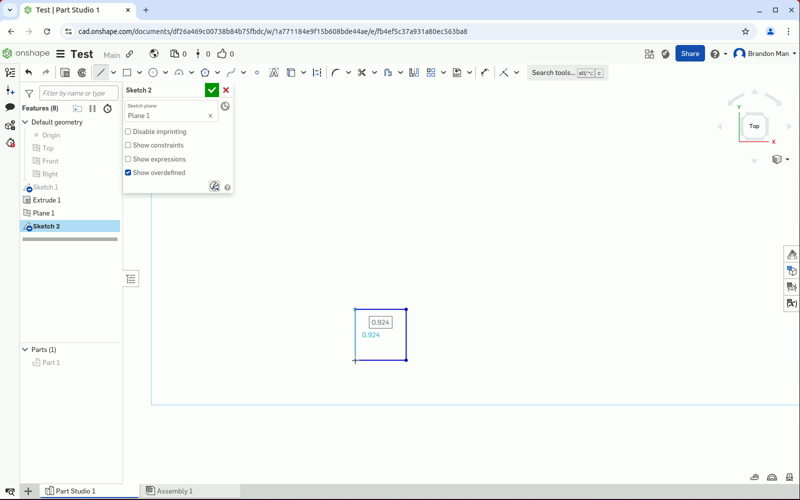
click(355, 360)
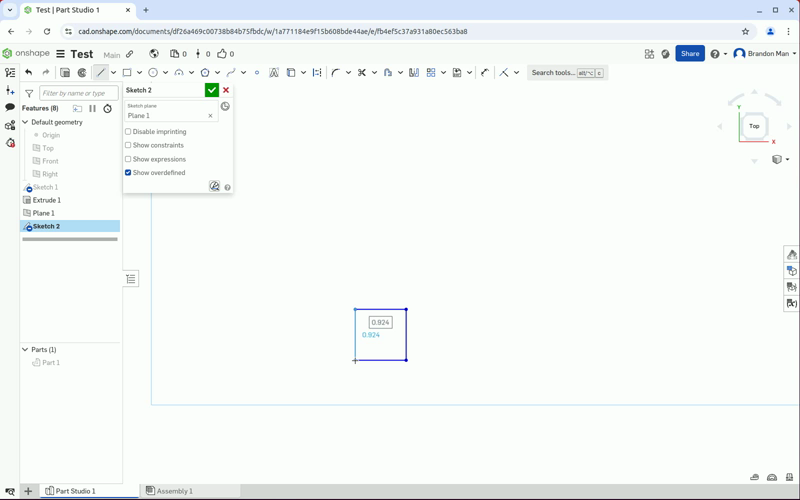
scroll(-6)
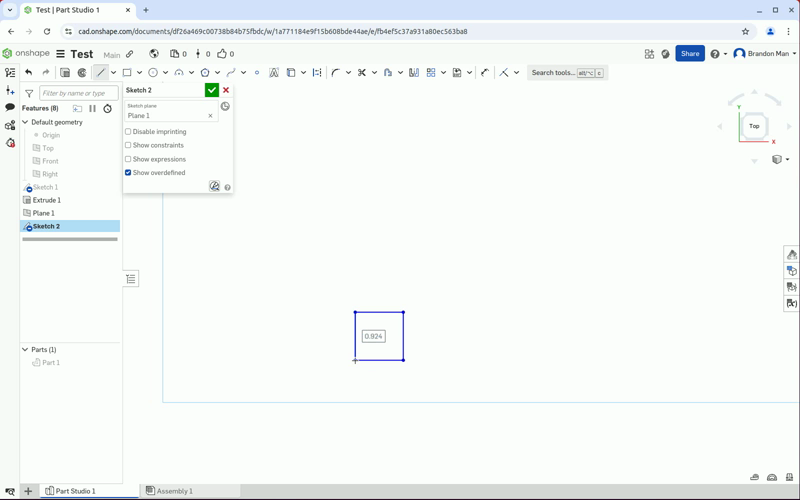
scroll(-6)
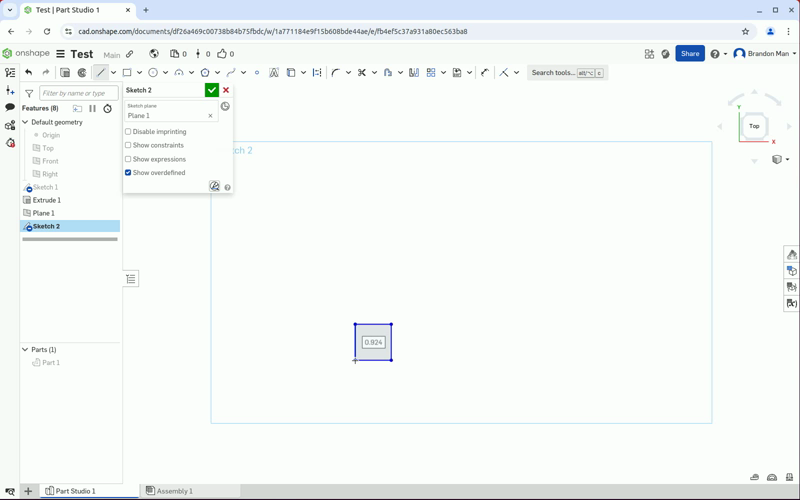
scroll(-6)
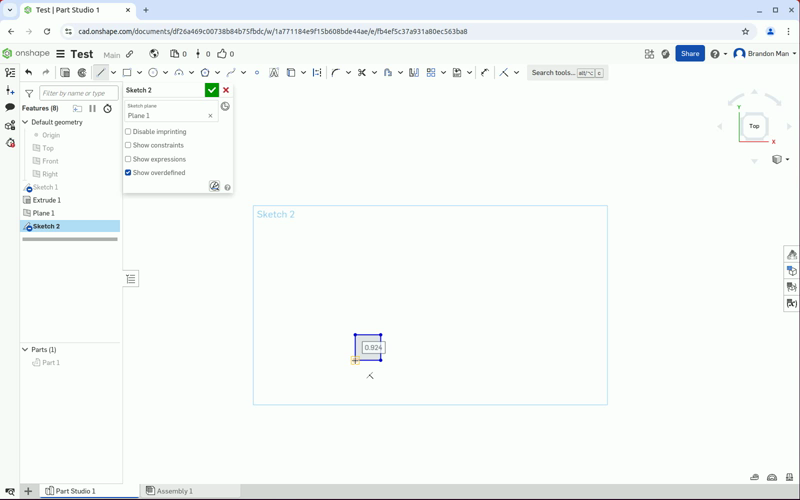
scroll(-6)
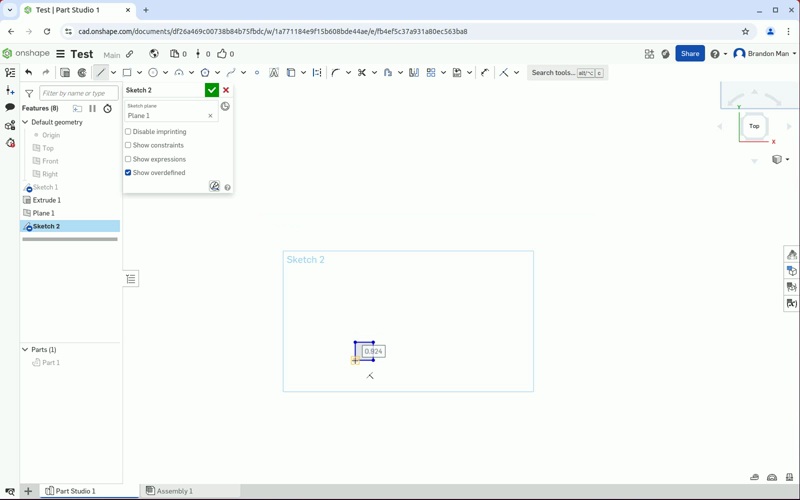
scroll(-6)
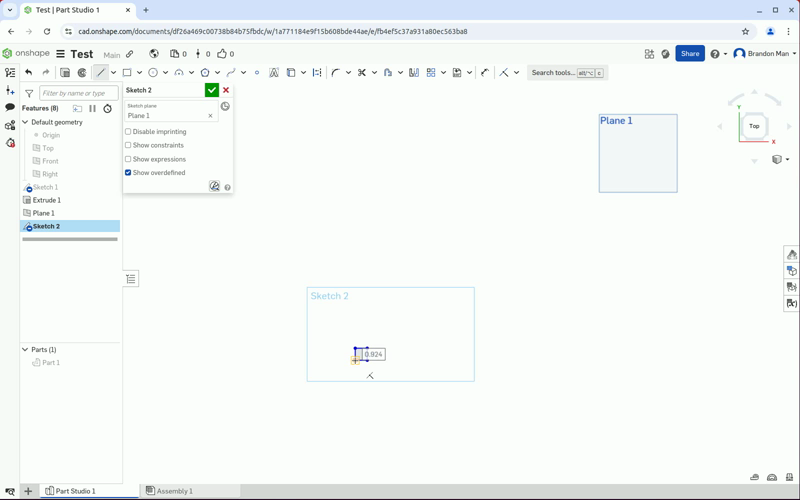
scroll(-6)
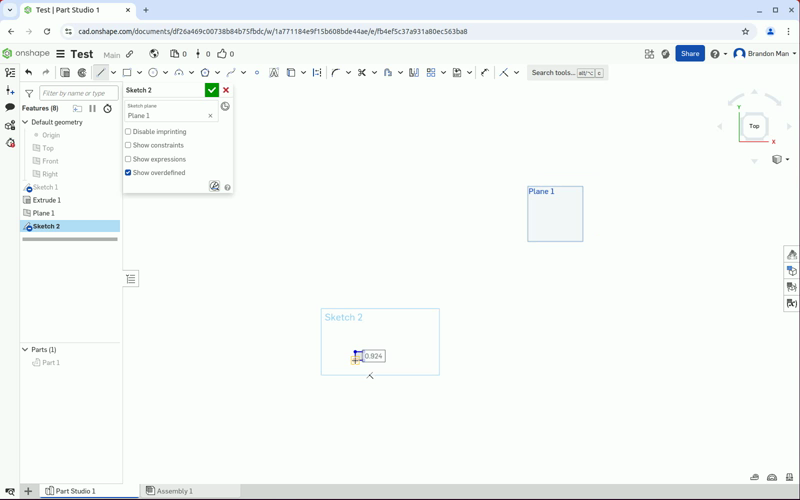
scroll(-6)
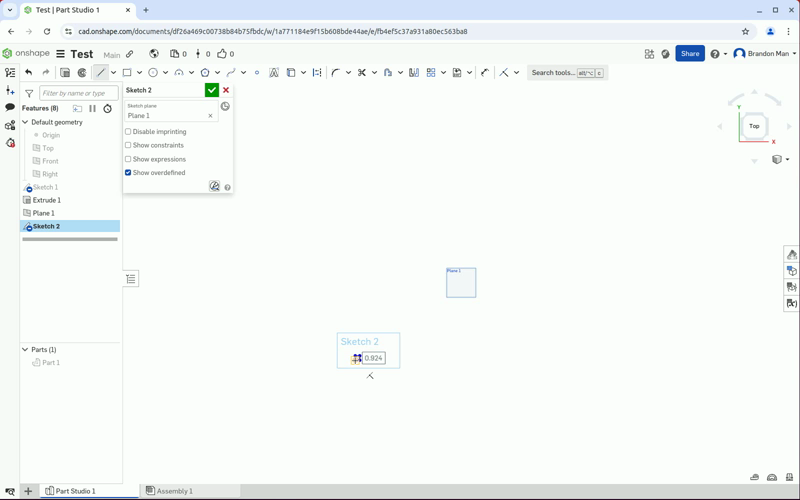
key(esc)
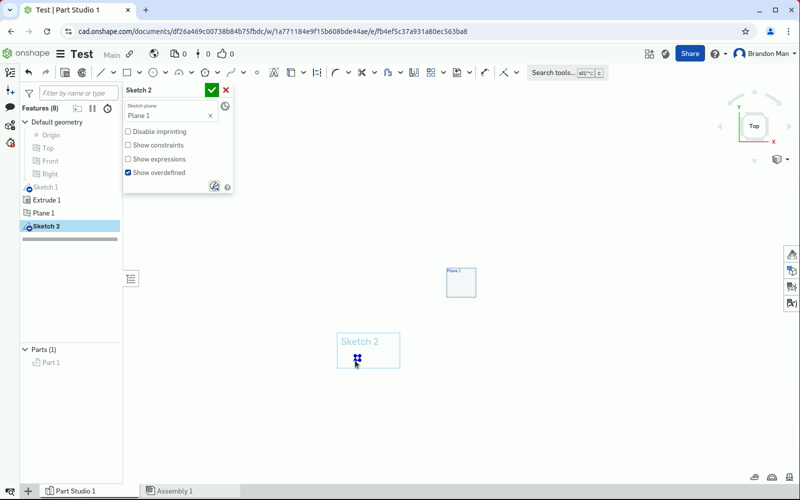
mouse_move(355, 358)
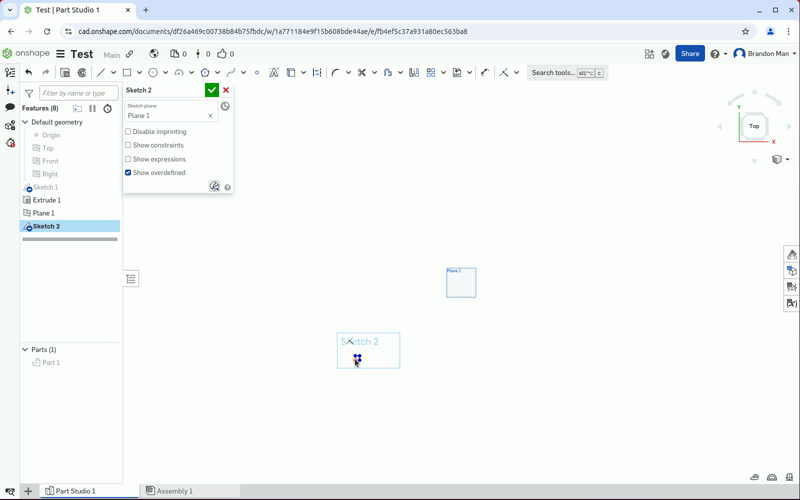
scroll(6)
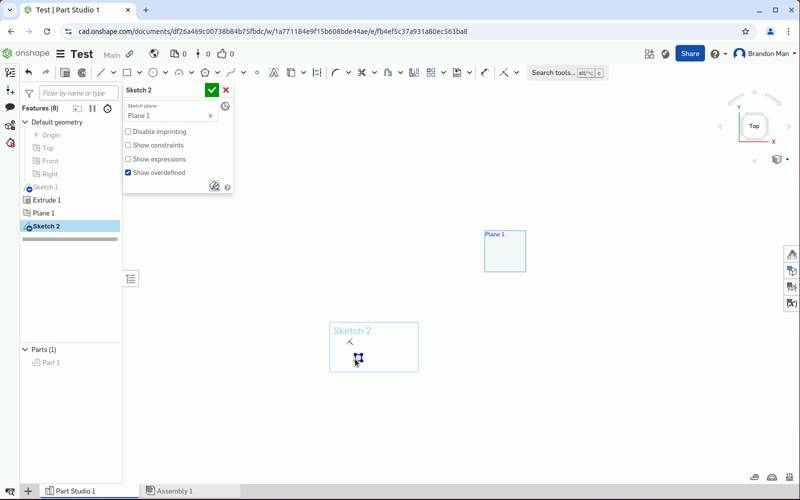
scroll(6)
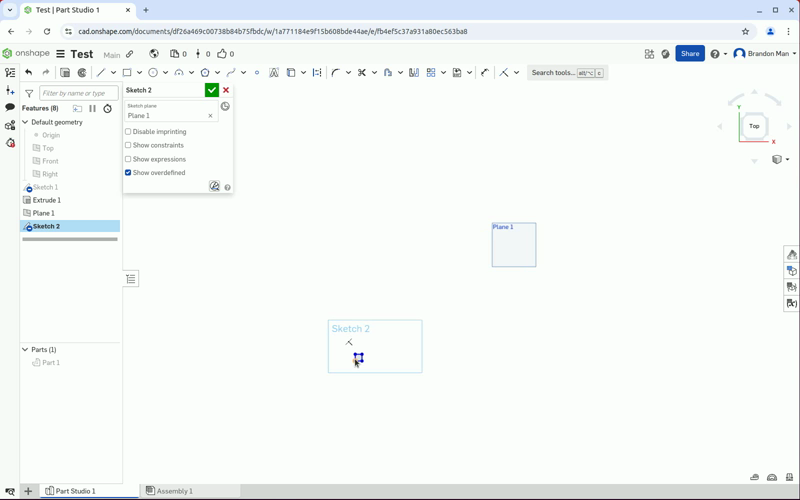
scroll(6)
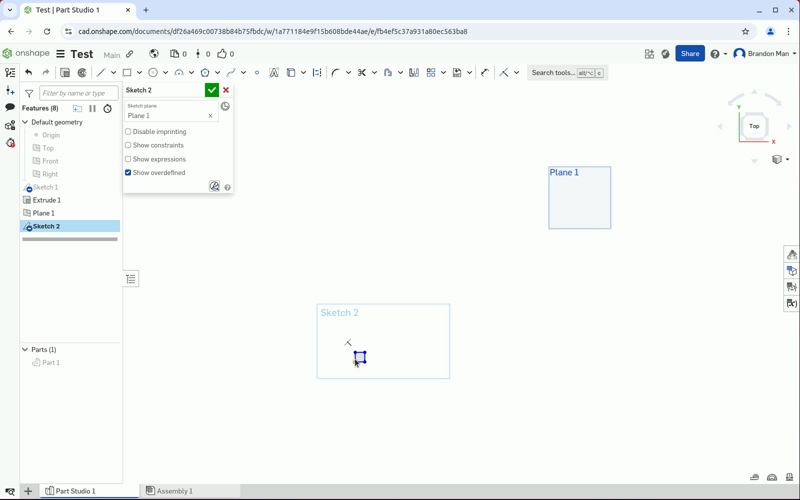
scroll(6)
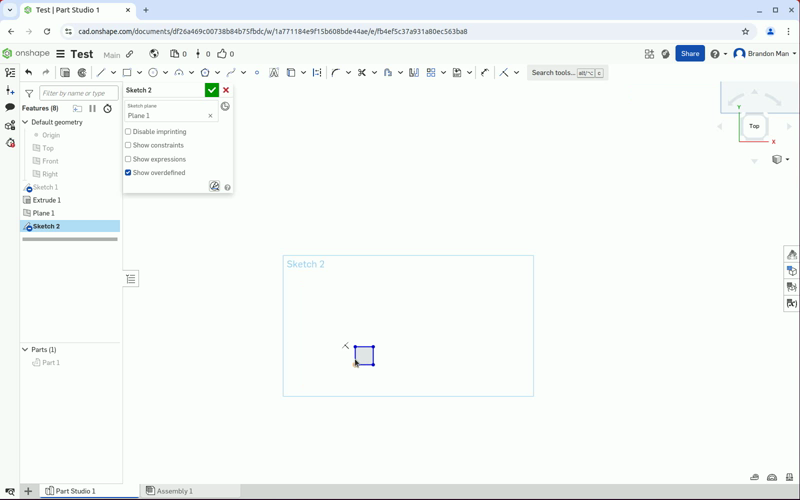
scroll(6)
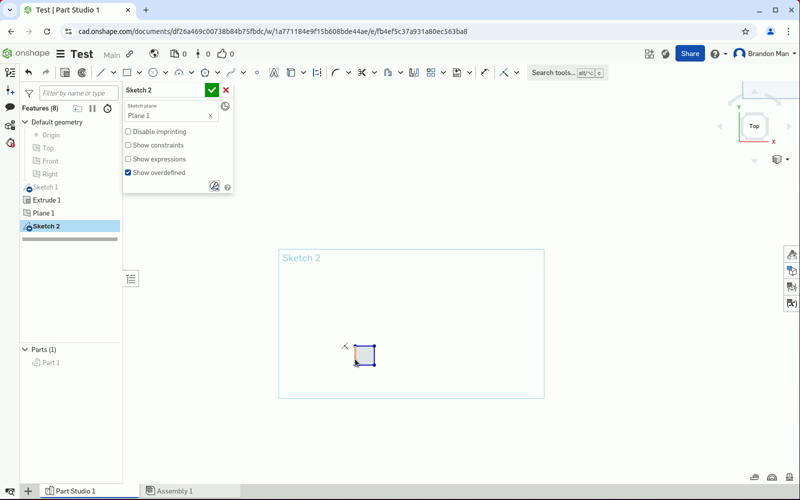
scroll(6)
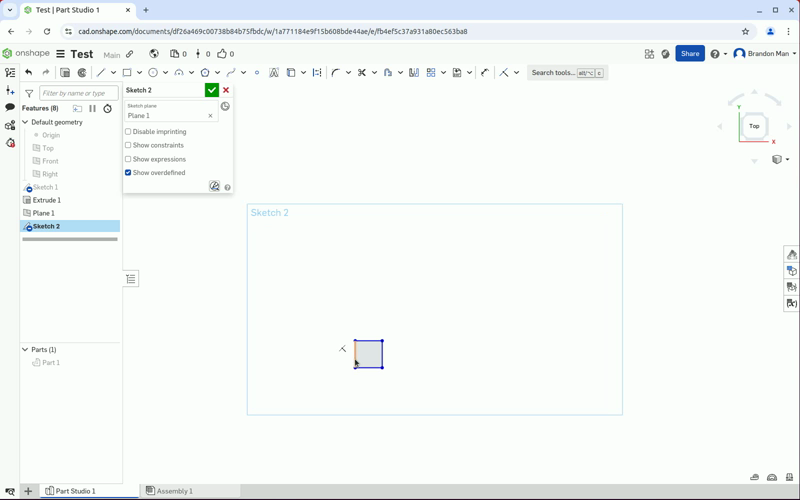
scroll(6)
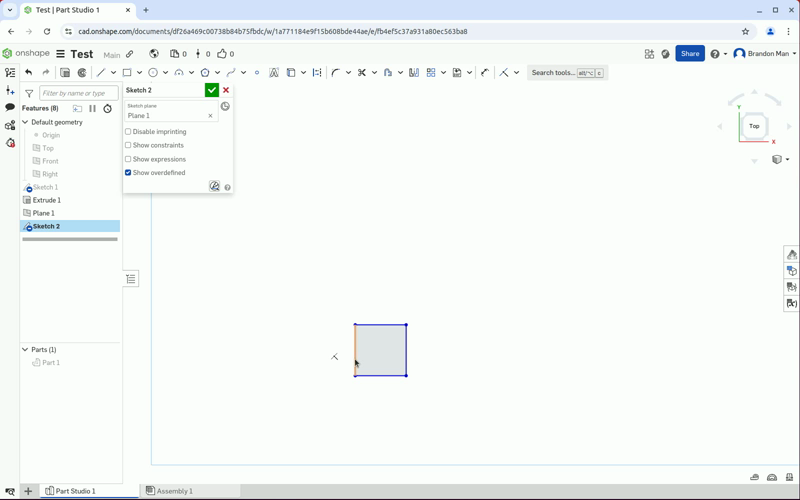
click(355, 358)
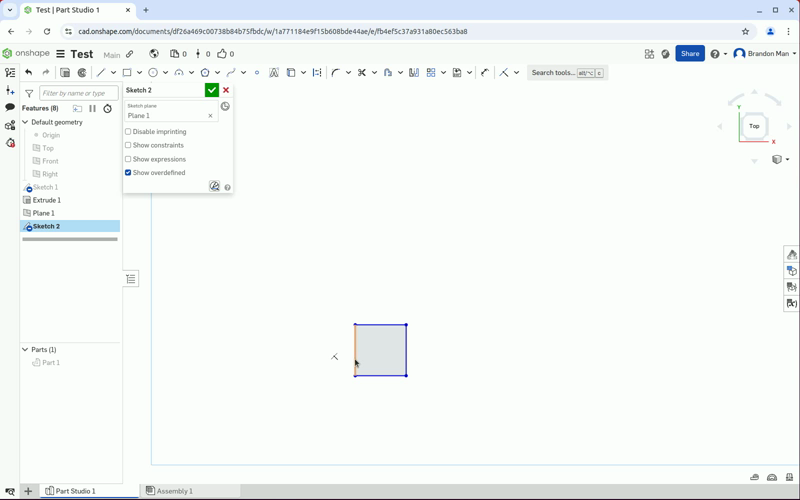
scroll(-6)
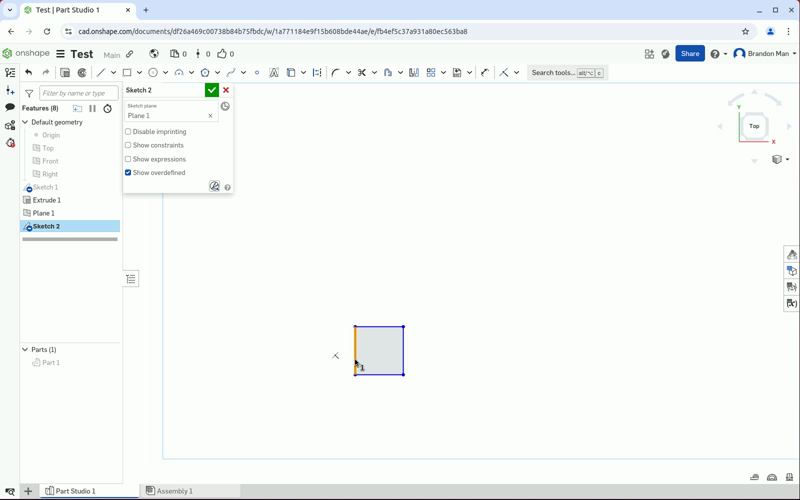
scroll(-6)
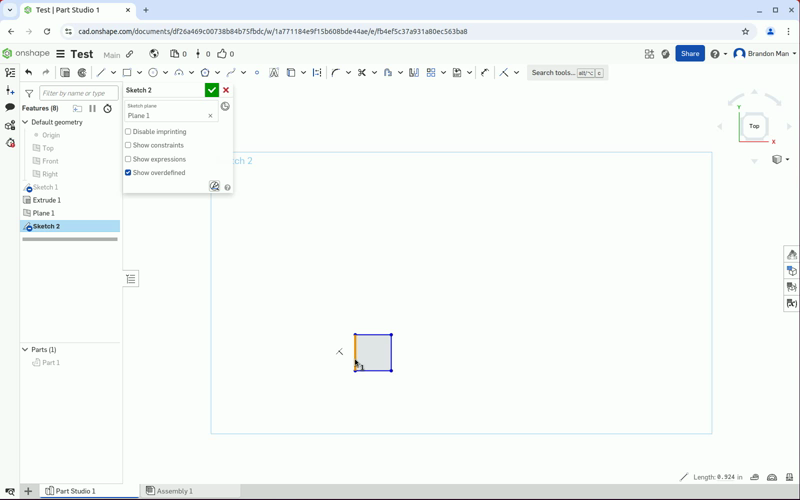
scroll(-6)
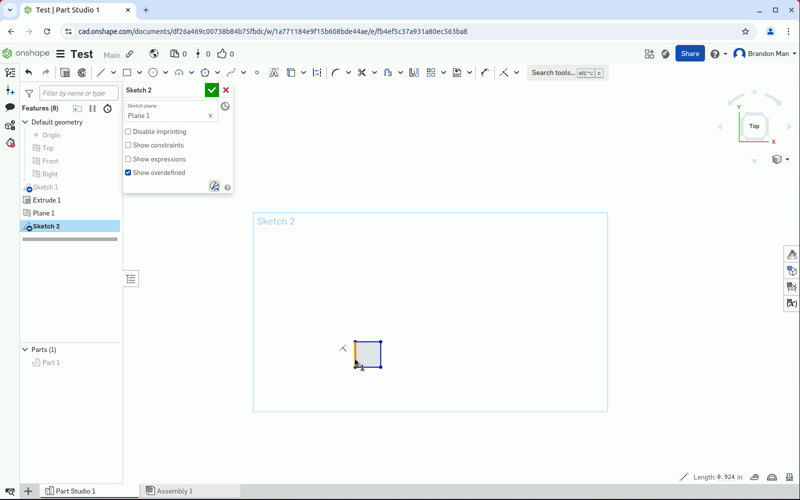
scroll(-6)
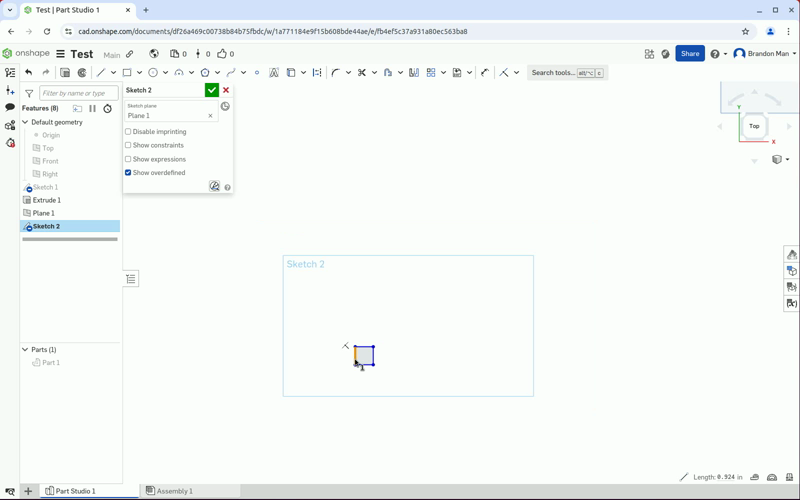
scroll(-6)
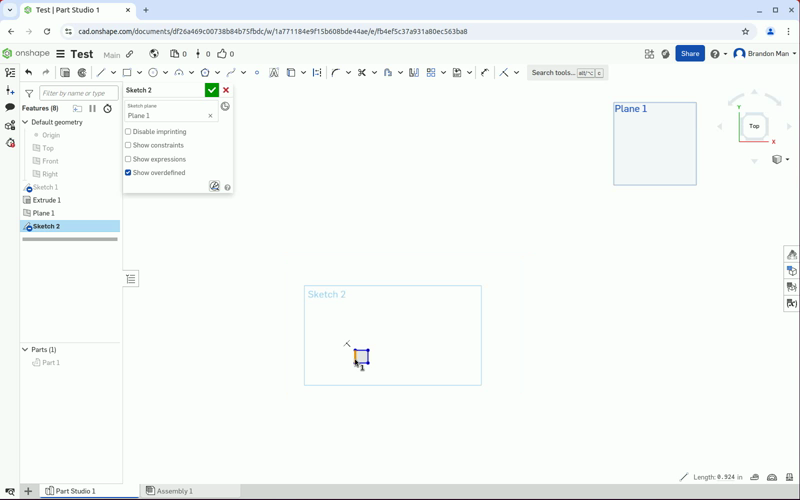
scroll(-6)
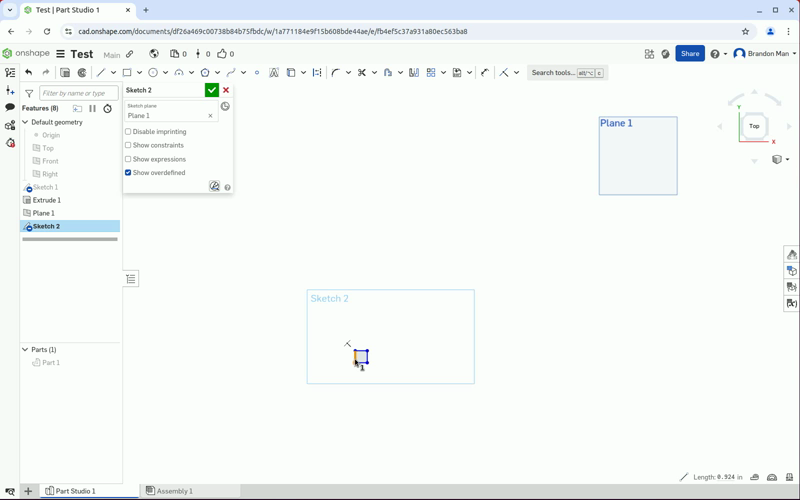
scroll(-6)
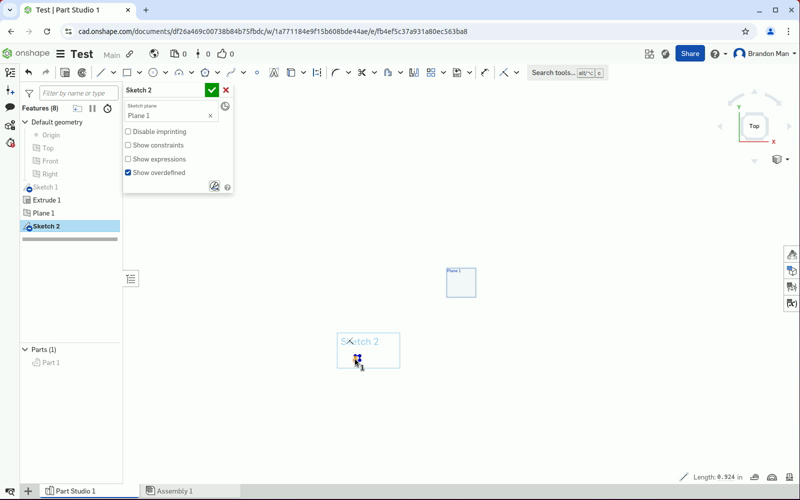
mouse_move(73, 352)
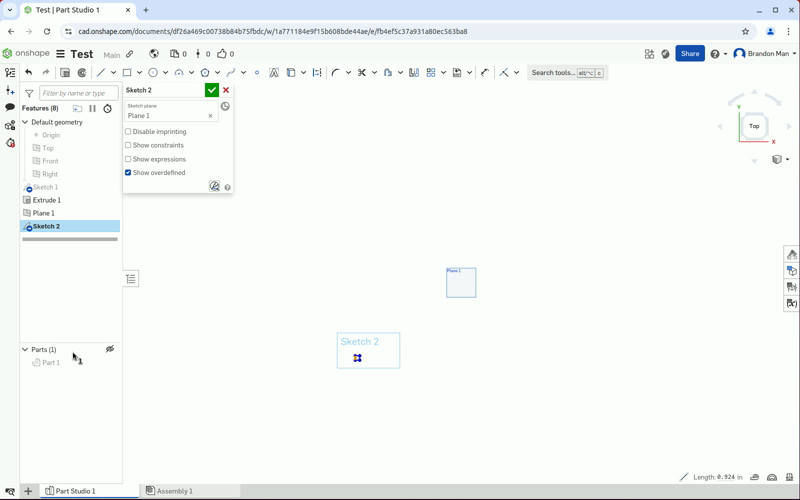
key(shift+y)
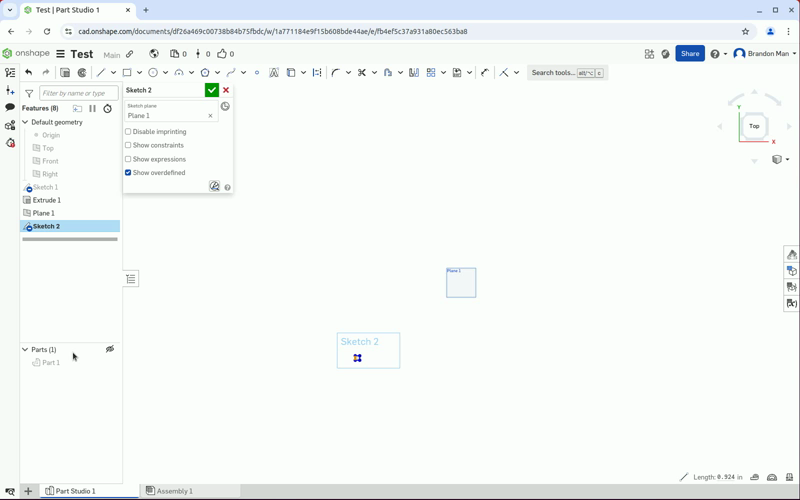
key(shift+e)
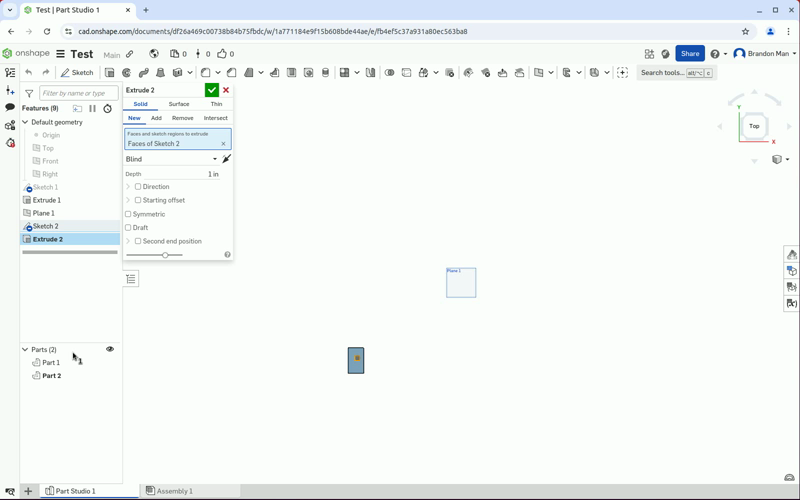
mouse_move(143, 106)
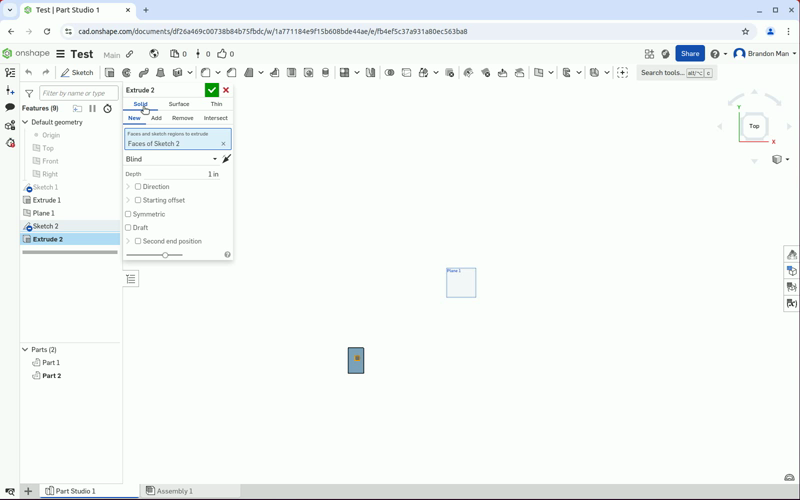
click(143, 106)
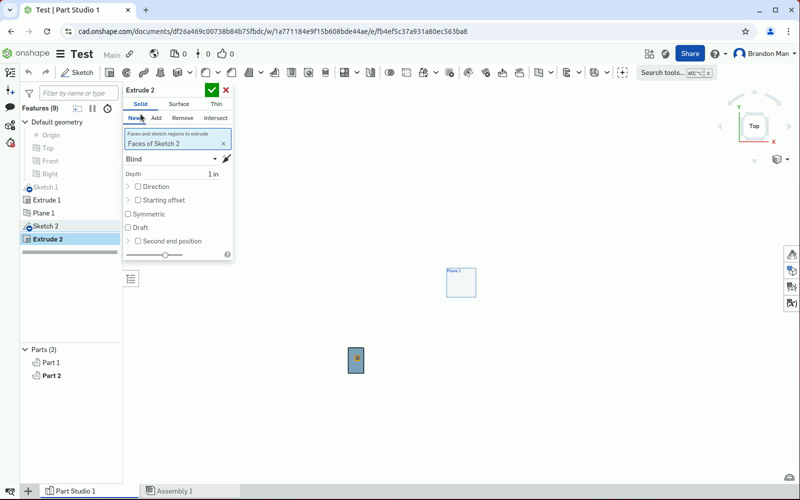
mouse_move(137, 120)
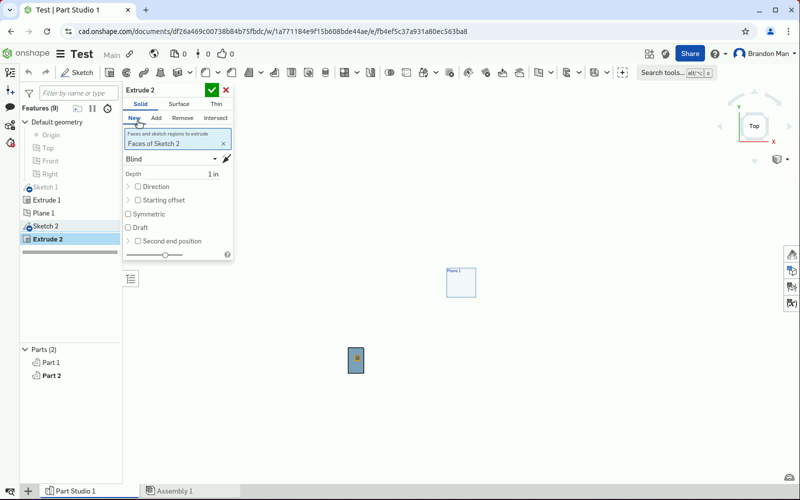
click(137, 120)
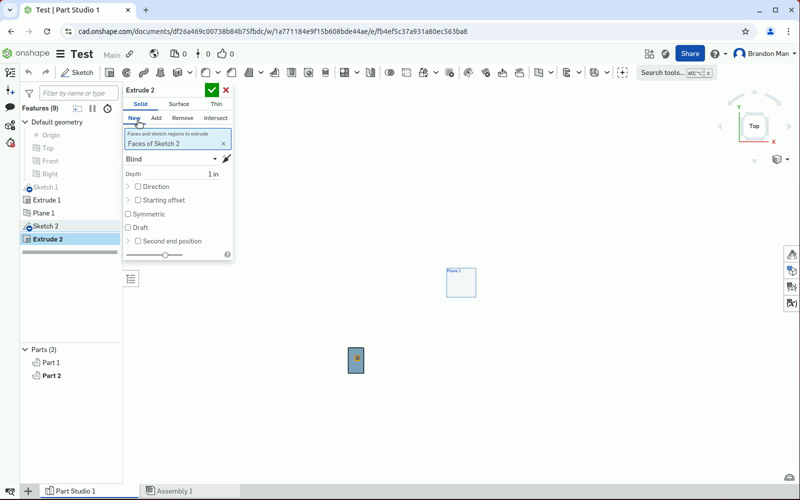
key(tab, 4)
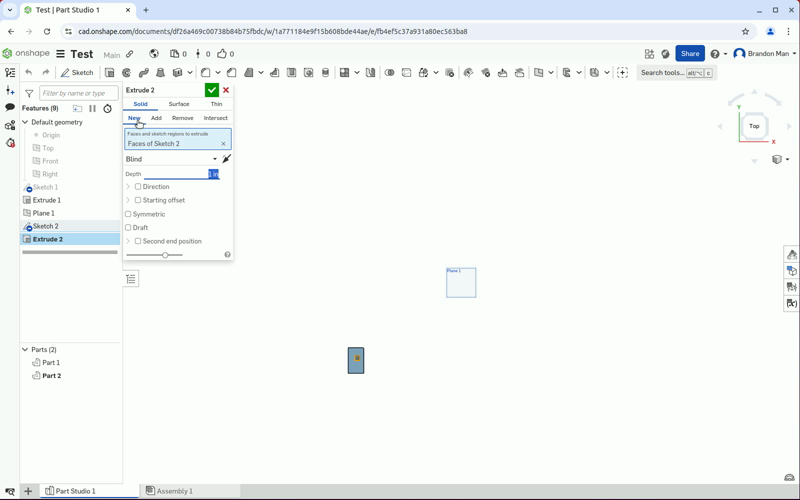
text(3.129)
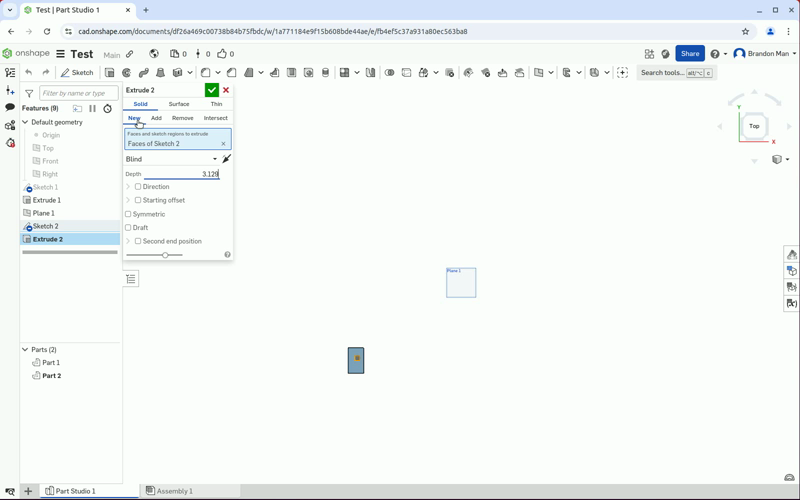
key(enter)
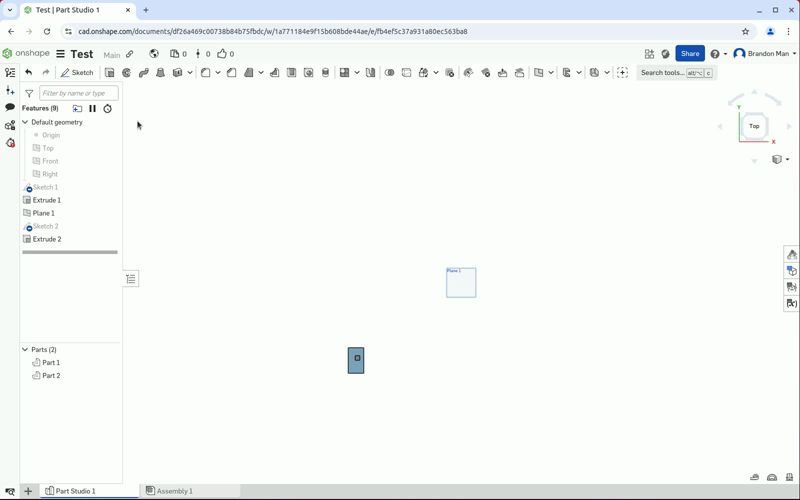
key(shift+h)
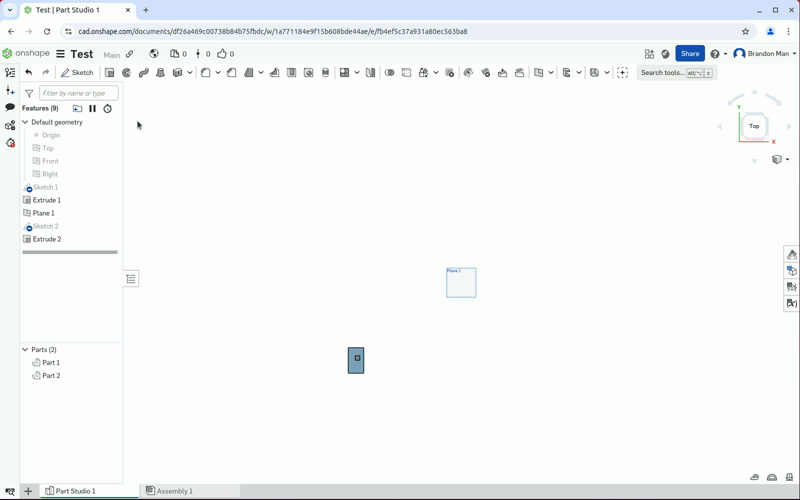
key(shift+h)
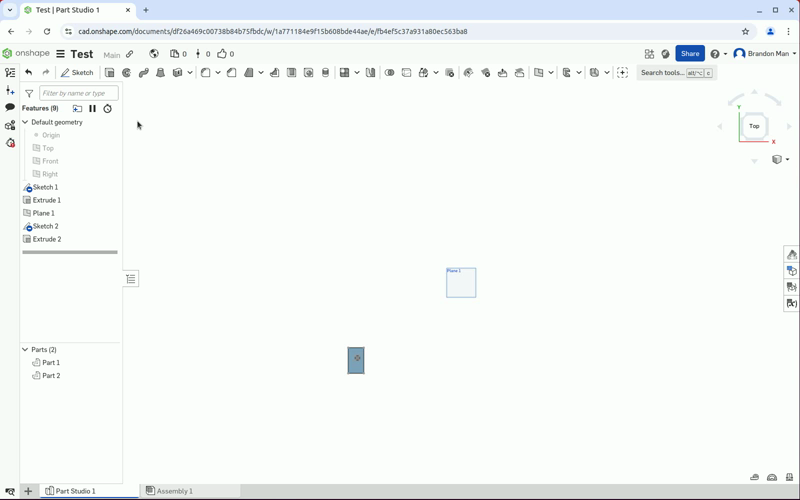
key(shift+7)
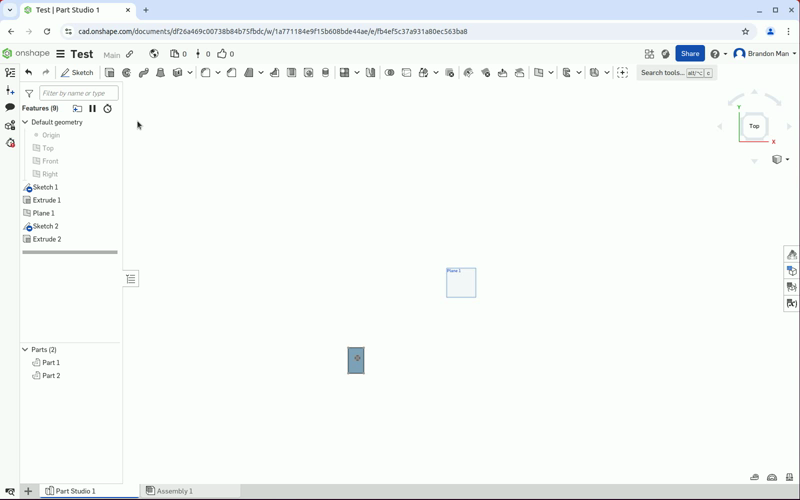
key(up, 3)
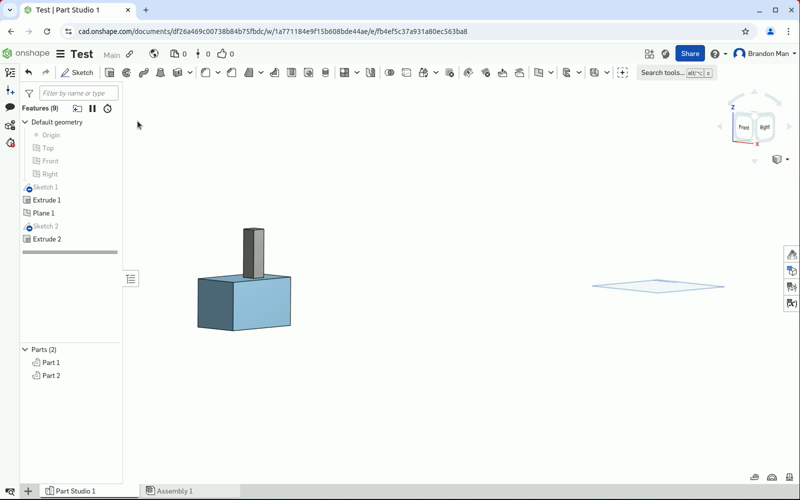
key(left, 3)
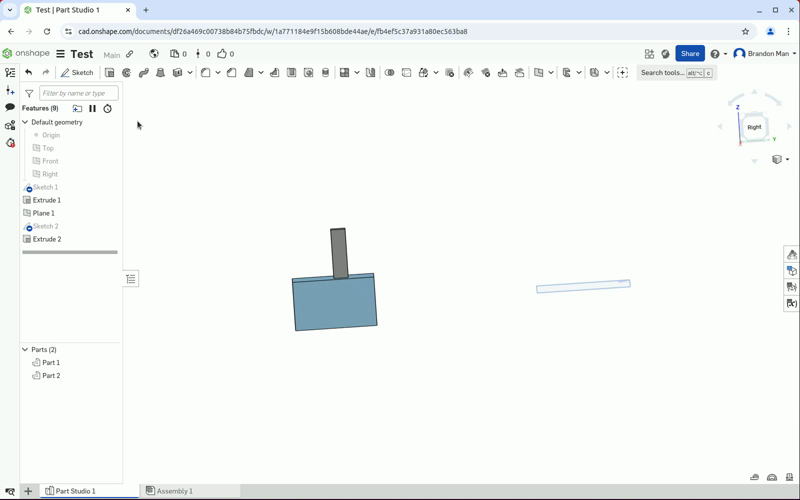
key(right, 3)
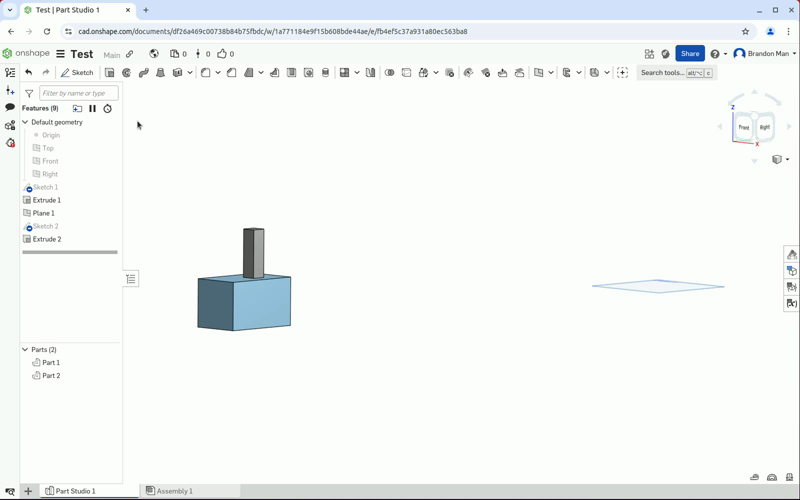
key(down, 3)
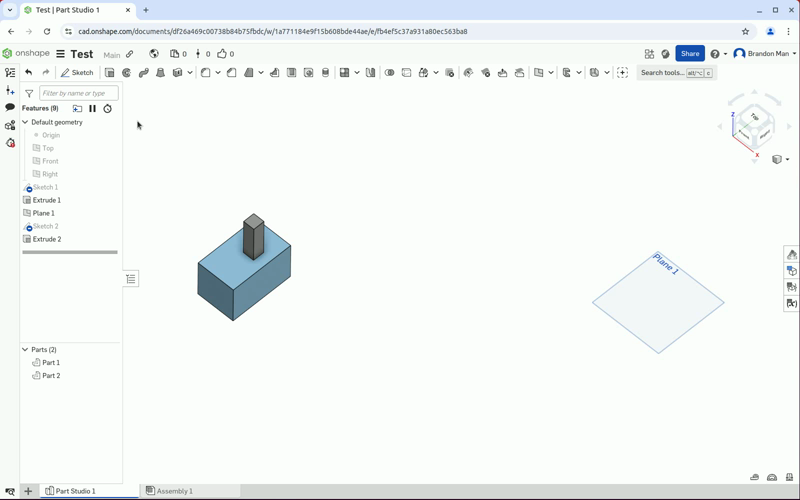
mouse_move(73, 189)
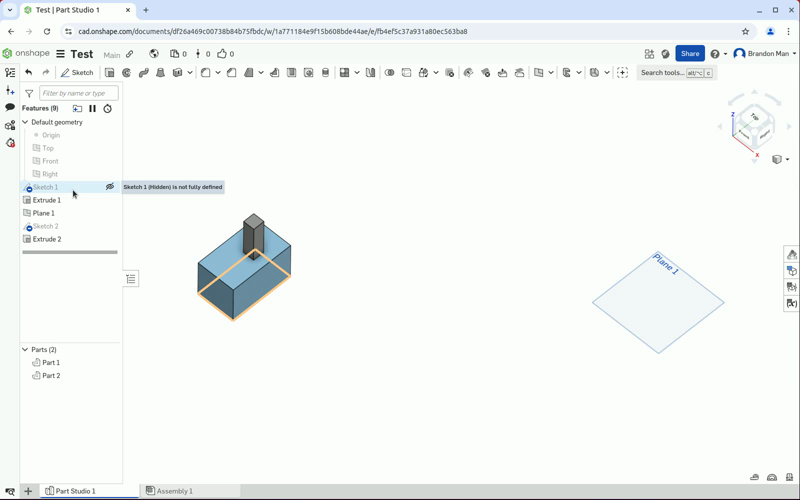
click(73, 189)